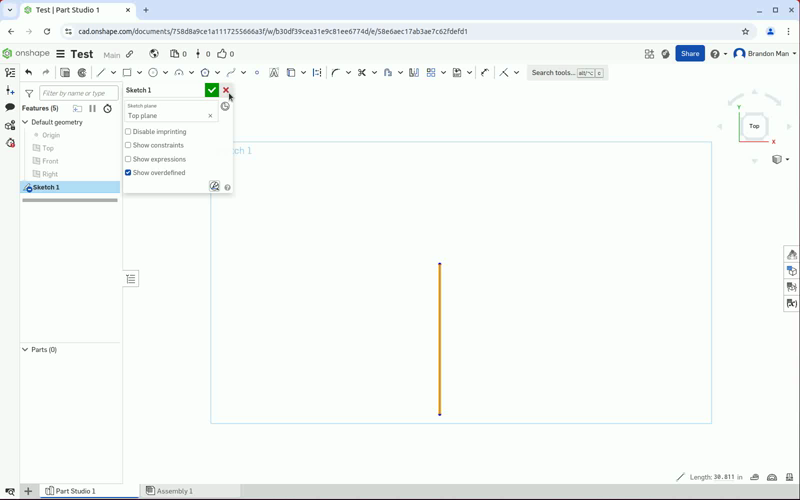
key(shift+h)
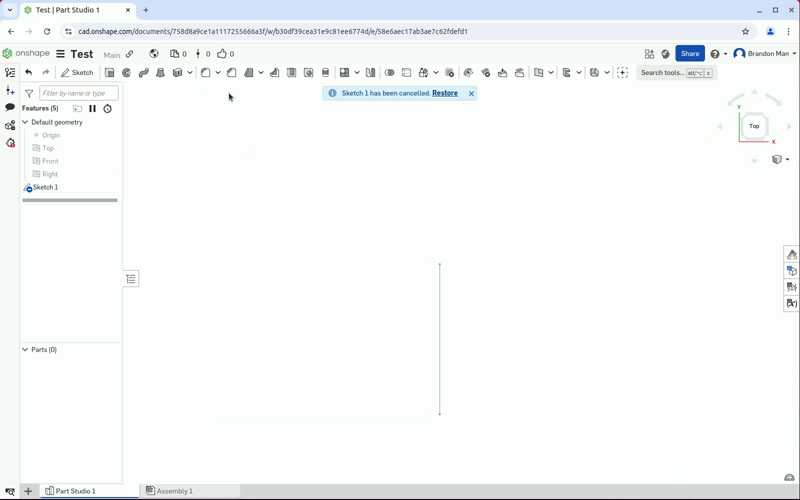
key(shift+s)
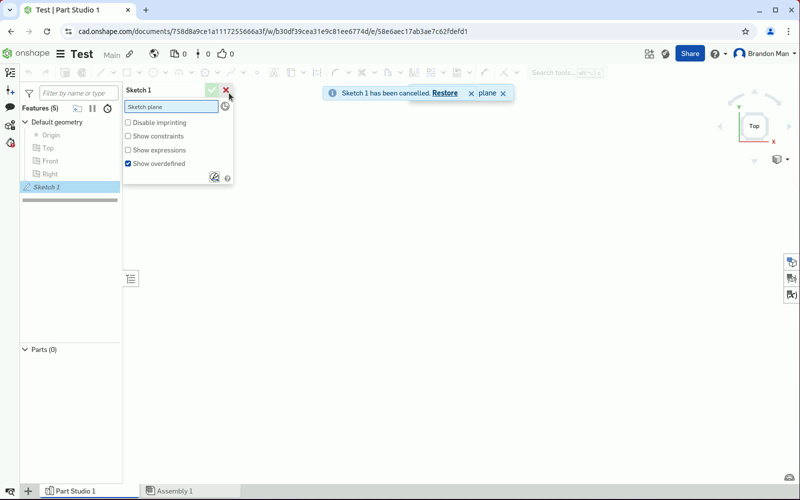
mouse_move(73, 150)
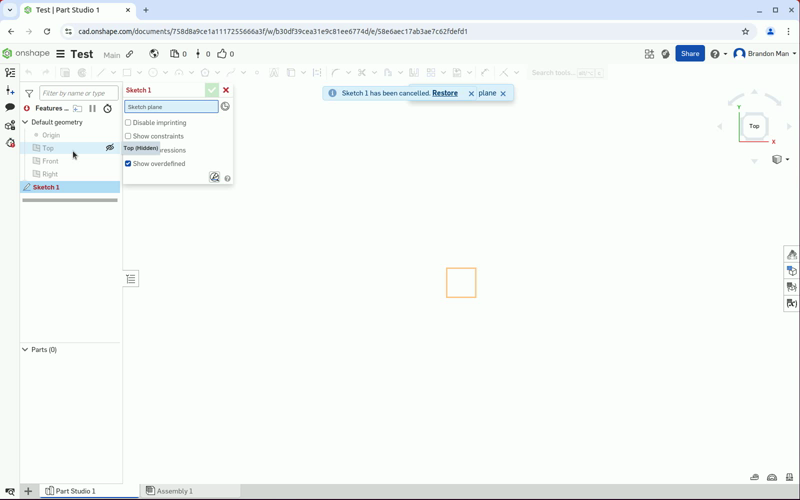
click(73, 150)
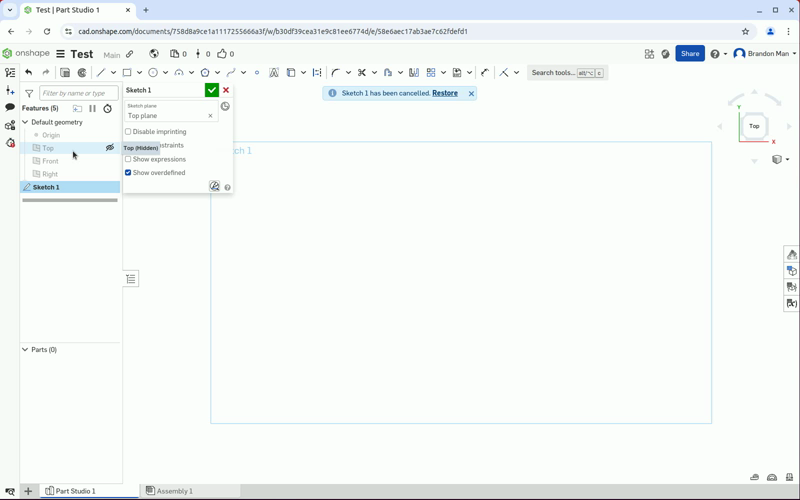
mouse_move(73, 352)
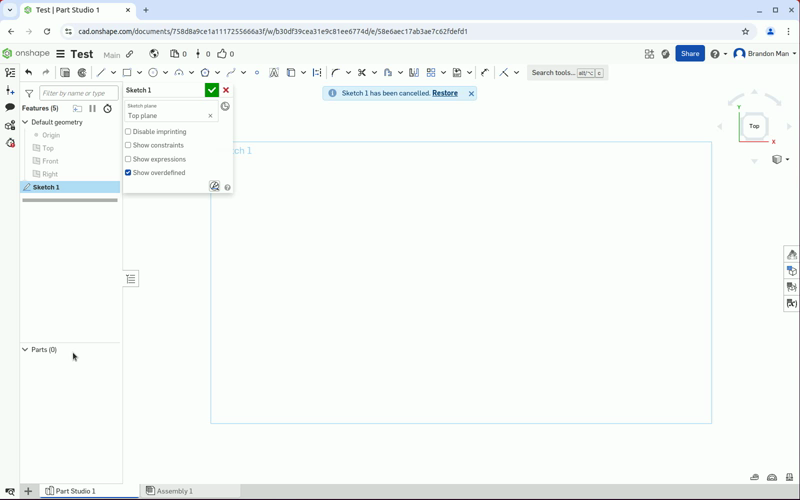
key(y)
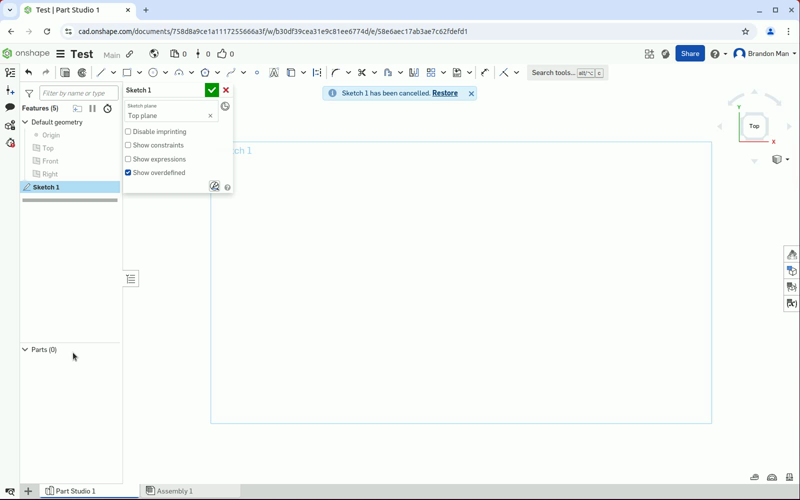
key(l)
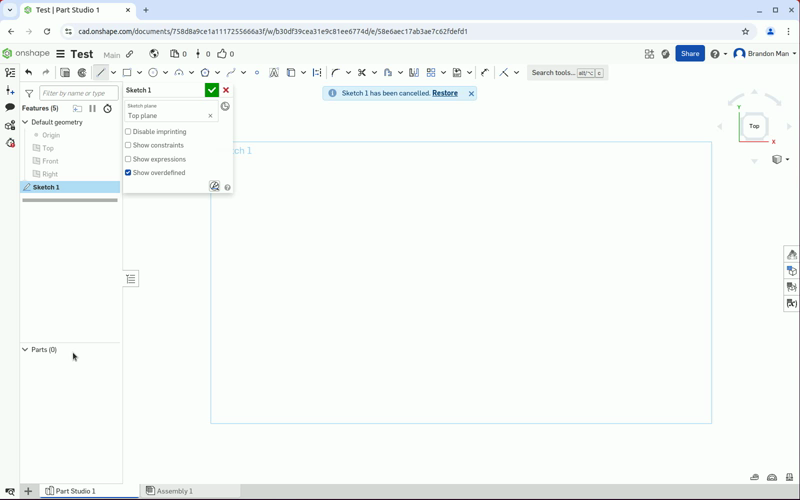
key_down(shift)
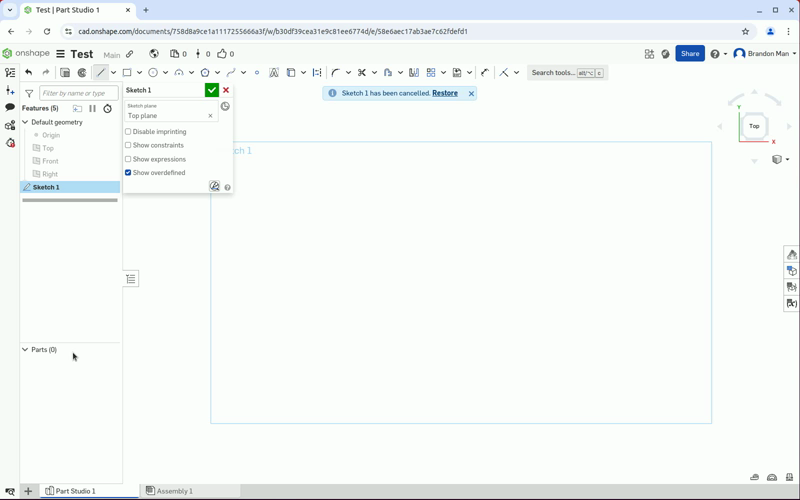
mouse_move(460, 282)
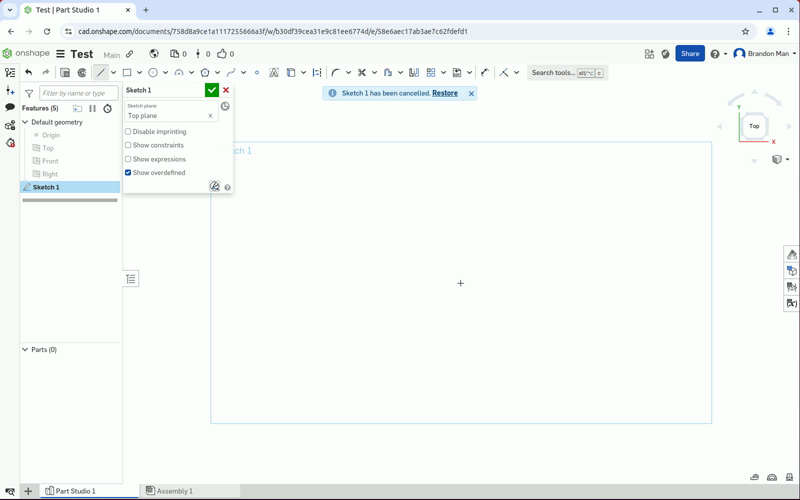
click(460, 282)
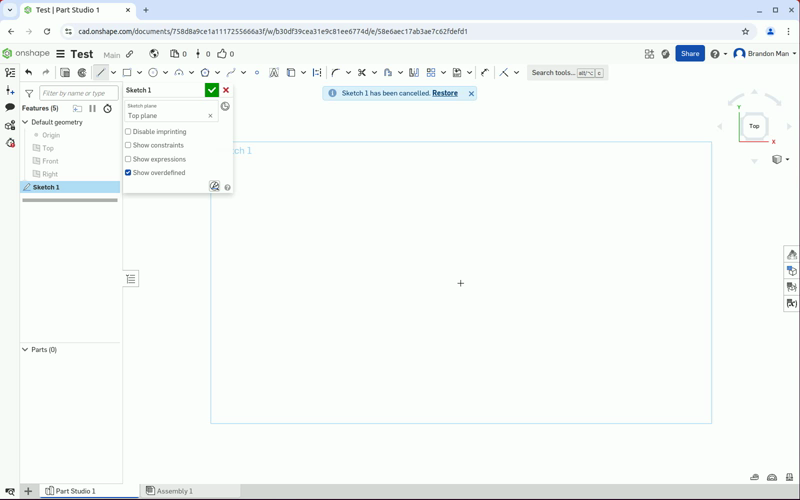
key_up(shift)
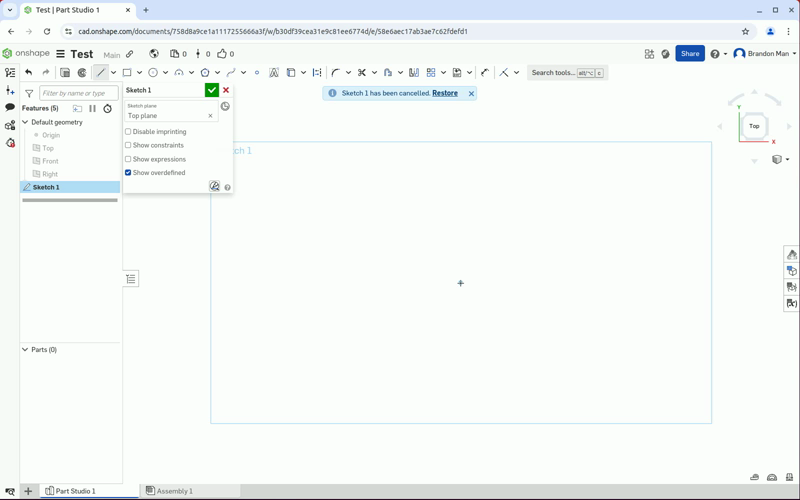
key_down(shift)
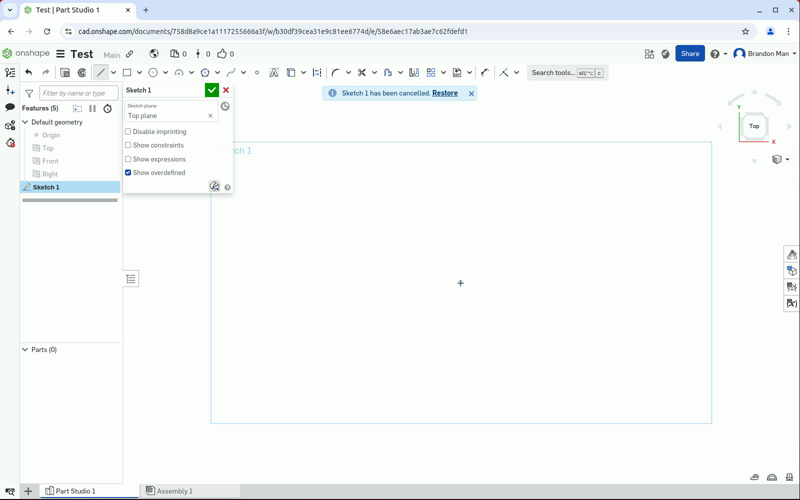
mouse_move(573, 282)
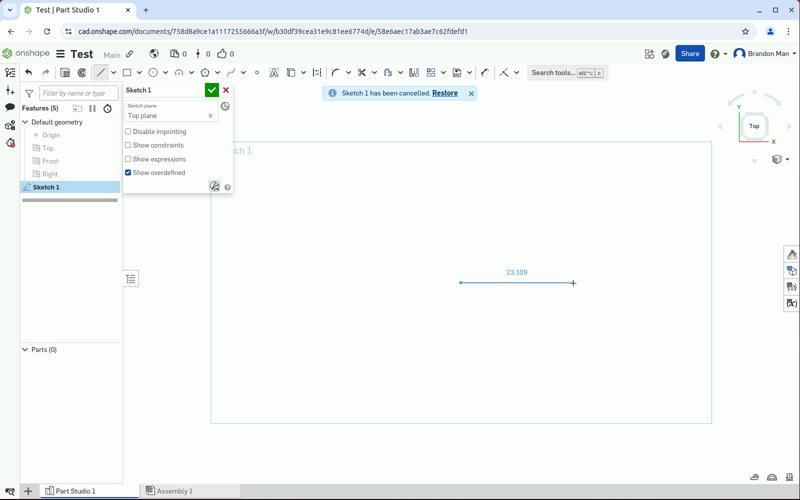
click(573, 282)
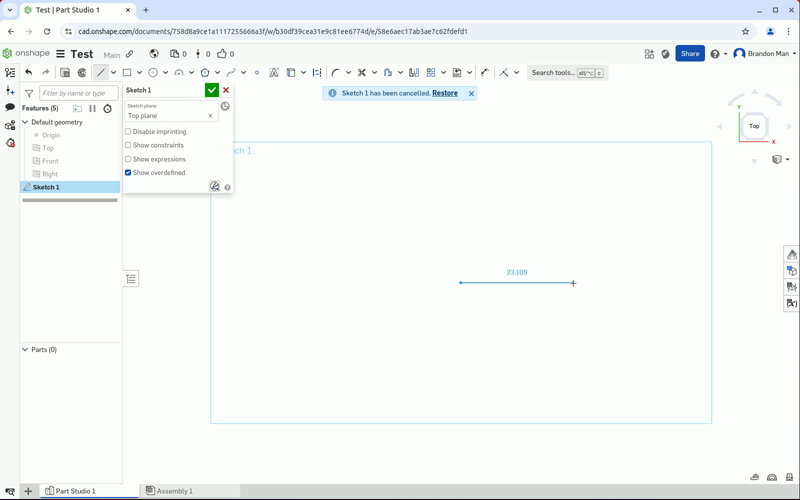
key_up(shift)
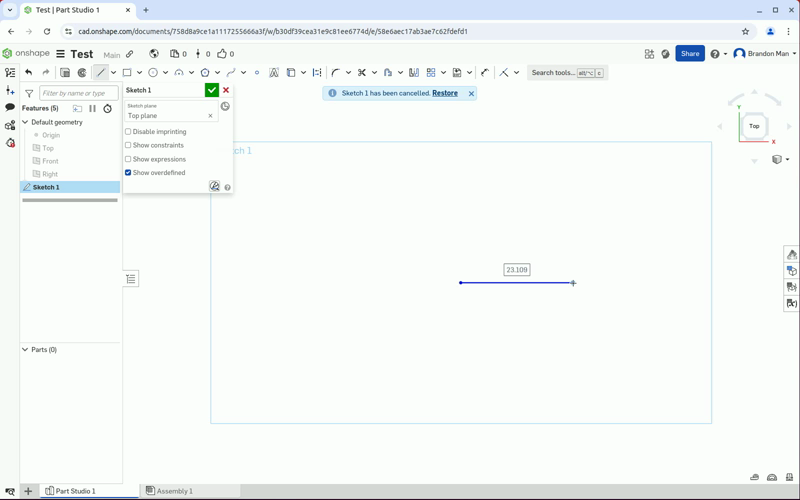
key_down(shift)
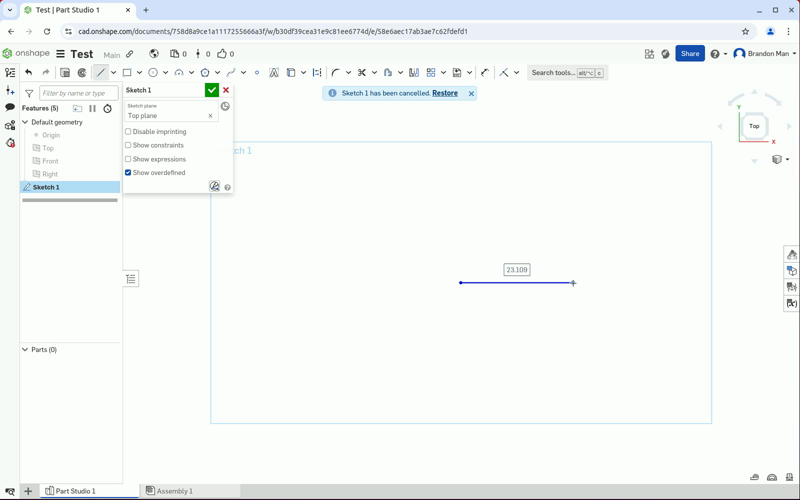
mouse_move(589, 282)
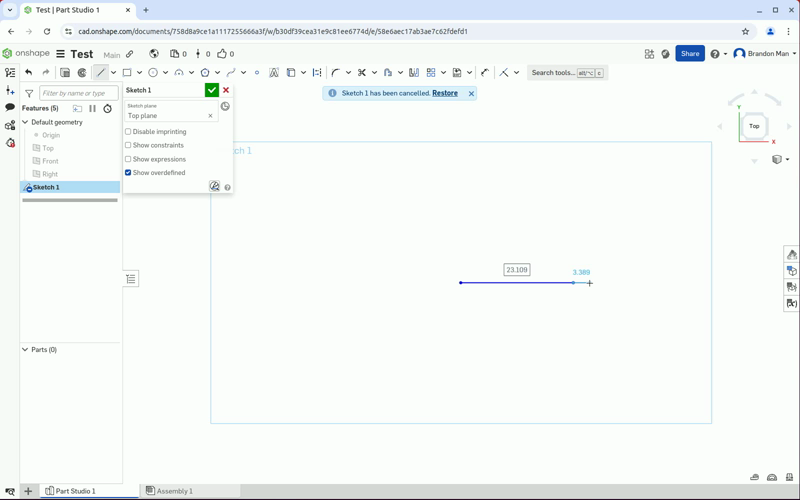
mouse_move(573, 260)
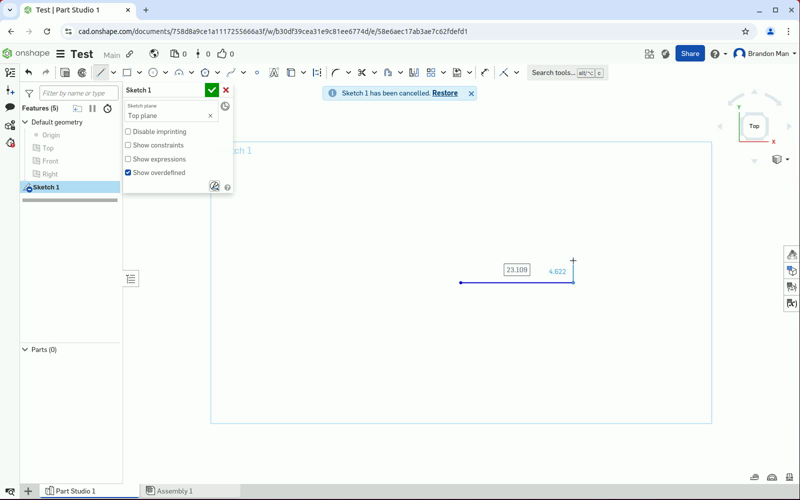
click(573, 260)
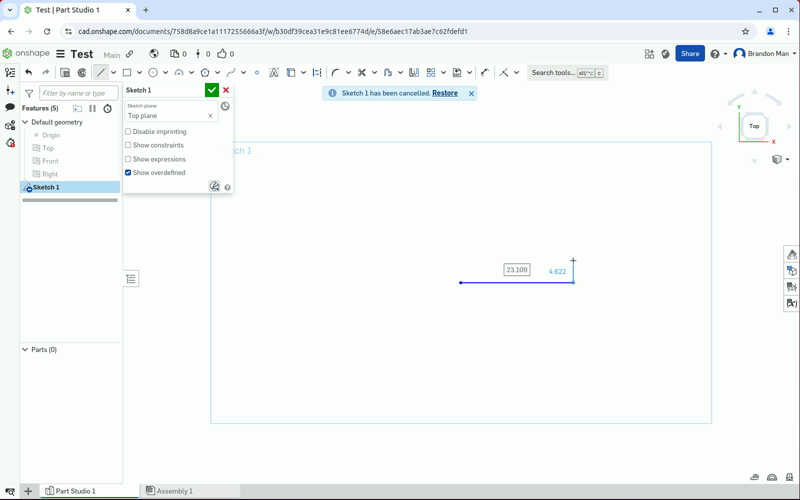
key_up(shift)
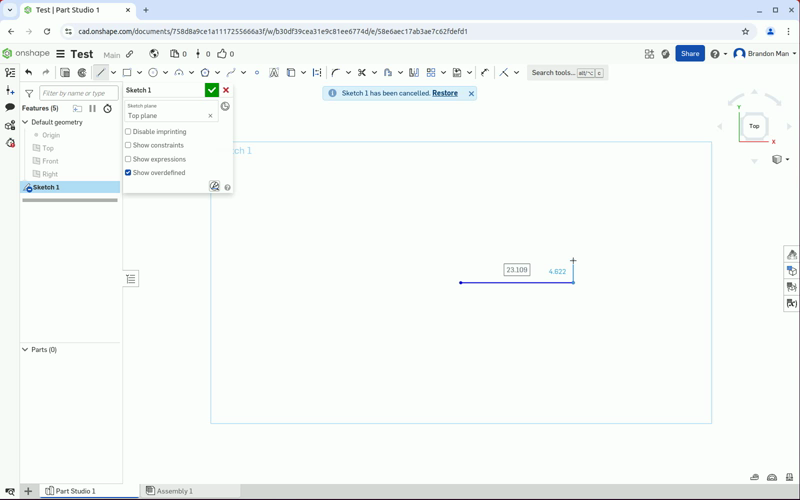
key_down(shift)
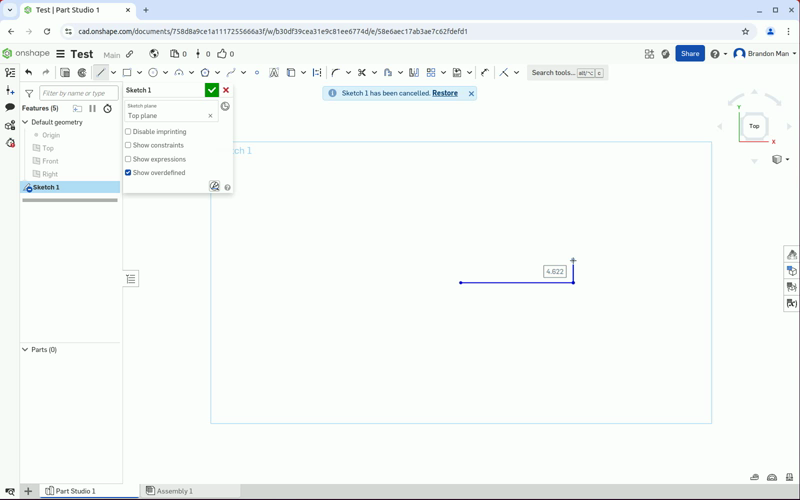
mouse_move(589, 260)
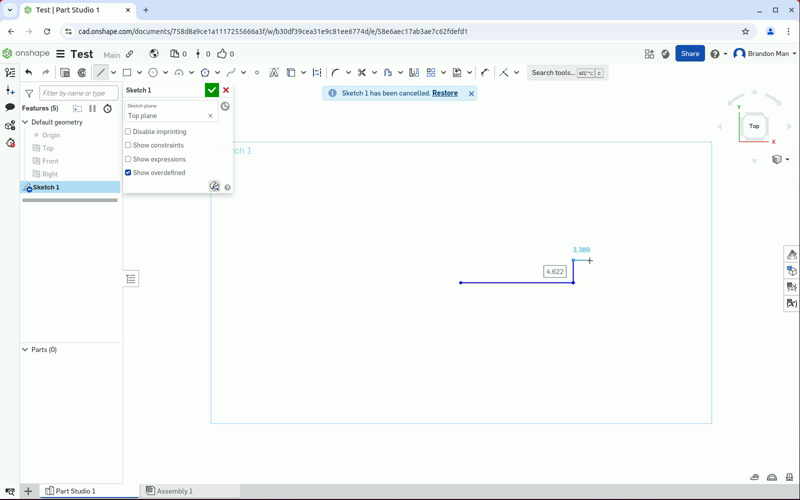
mouse_move(536, 260)
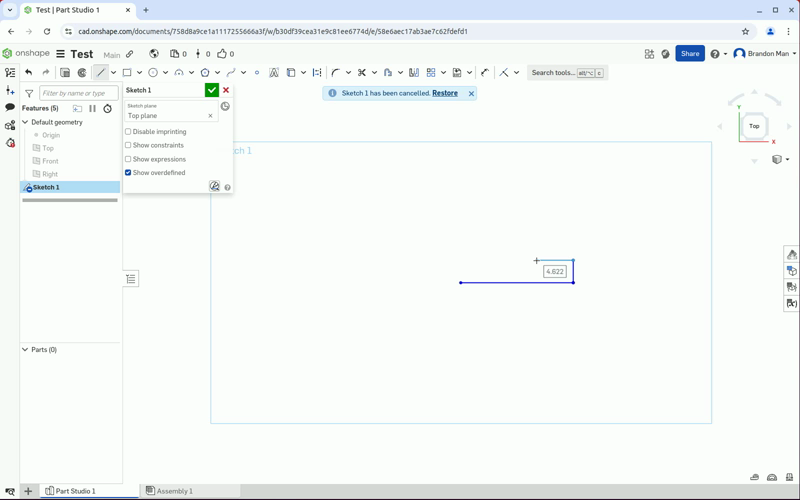
click(536, 260)
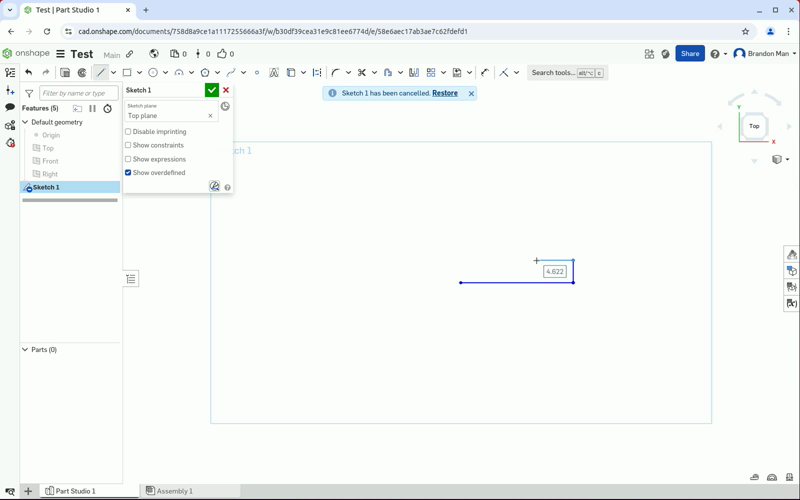
key_up(shift)
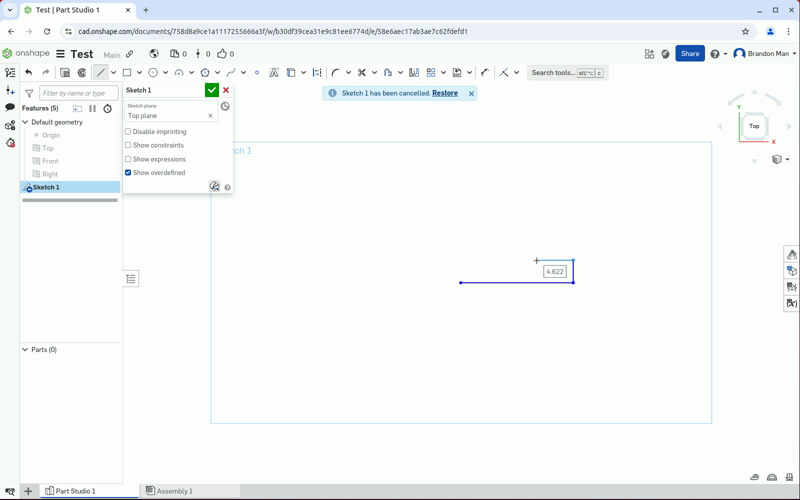
key_down(shift)
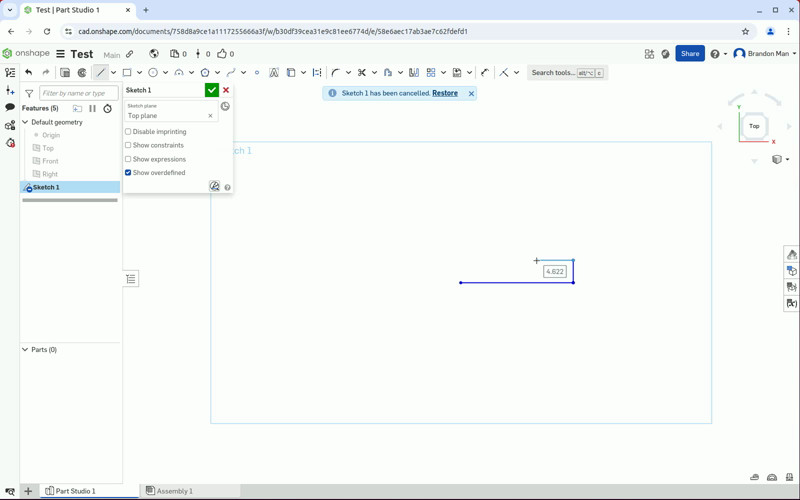
mouse_move(566, 260)
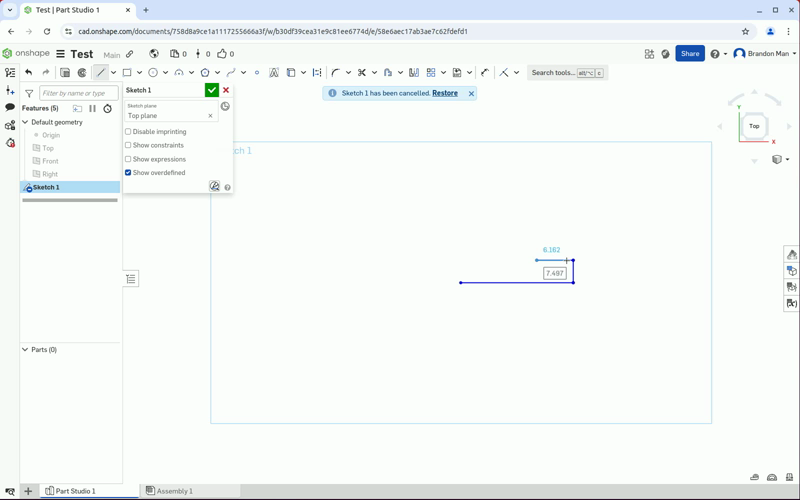
mouse_move(536, 272)
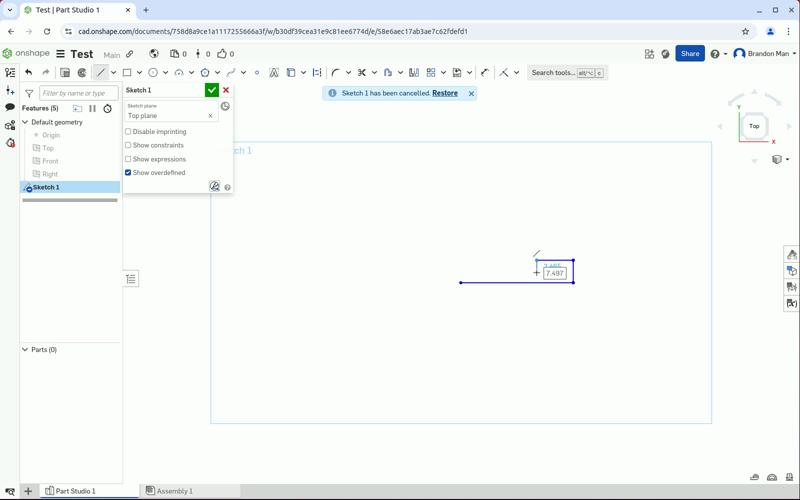
click(536, 272)
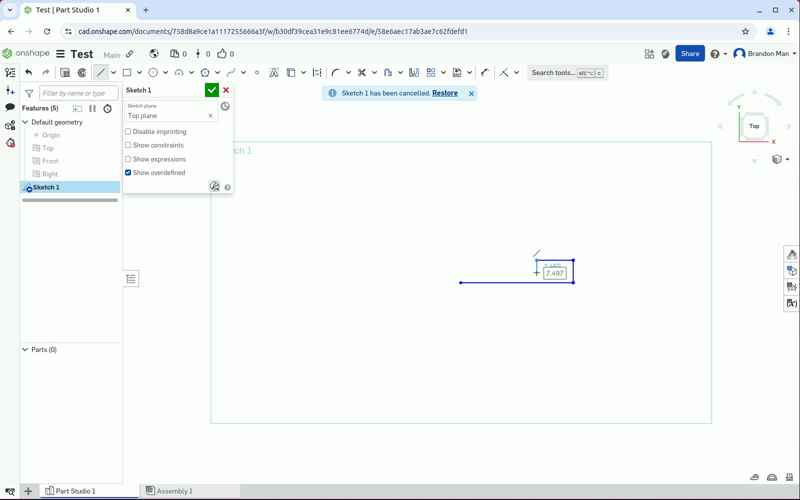
key_up(shift)
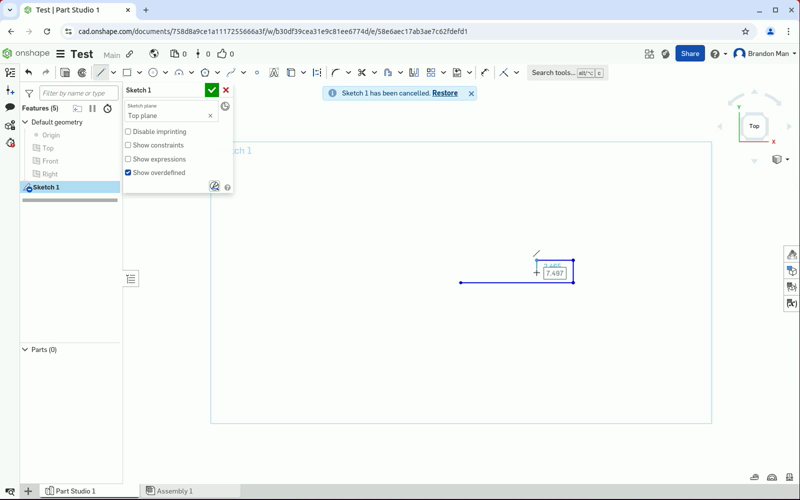
key_down(shift)
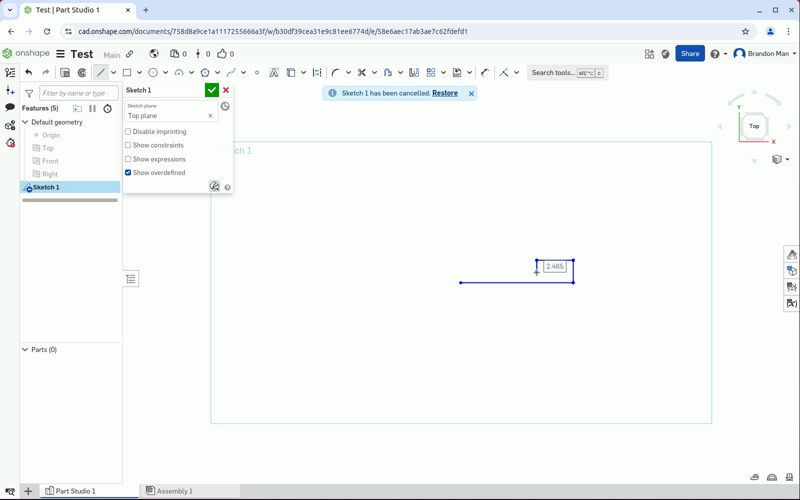
mouse_move(566, 272)
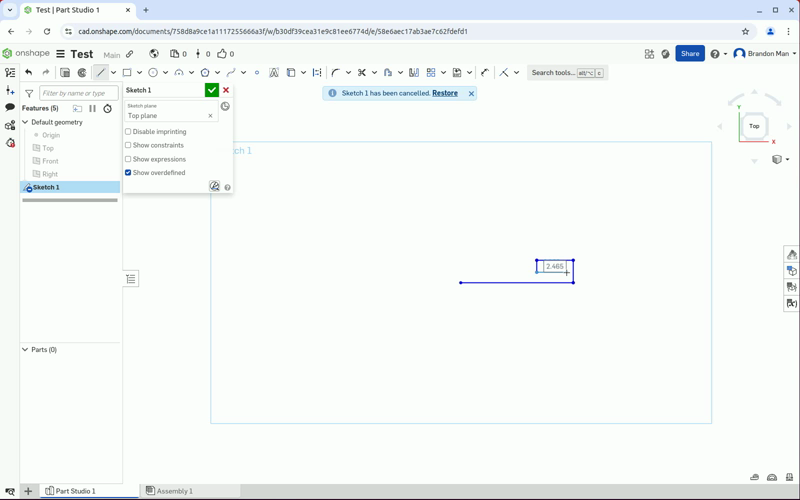
mouse_move(535, 272)
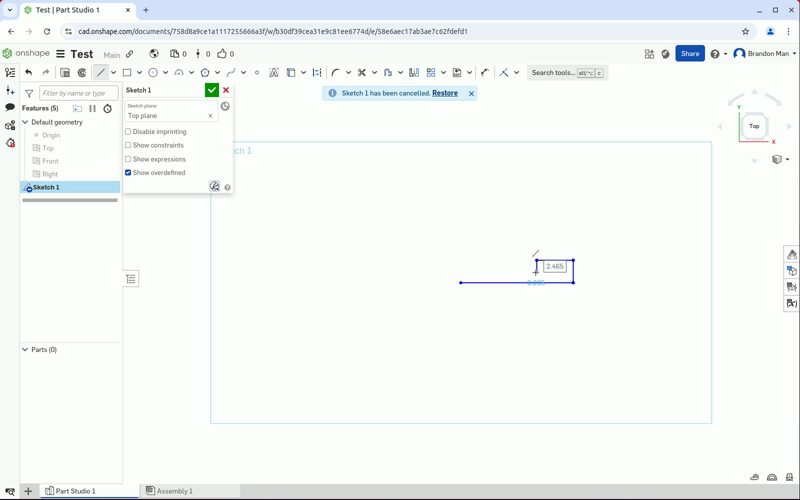
scroll(6)
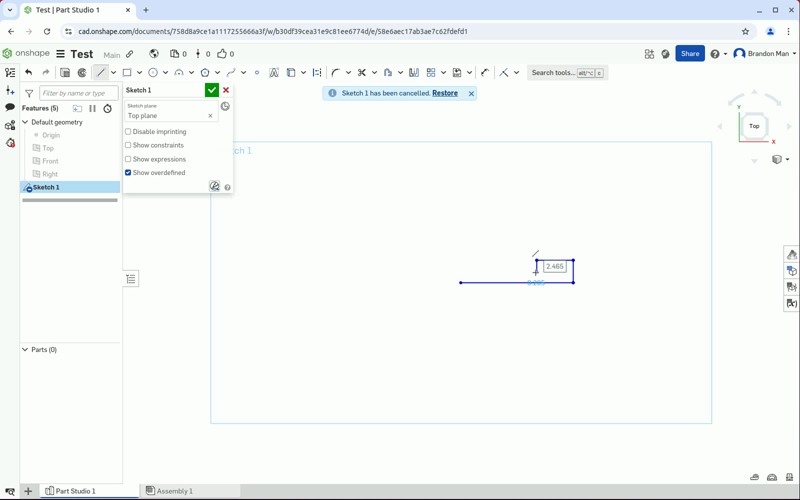
scroll(6)
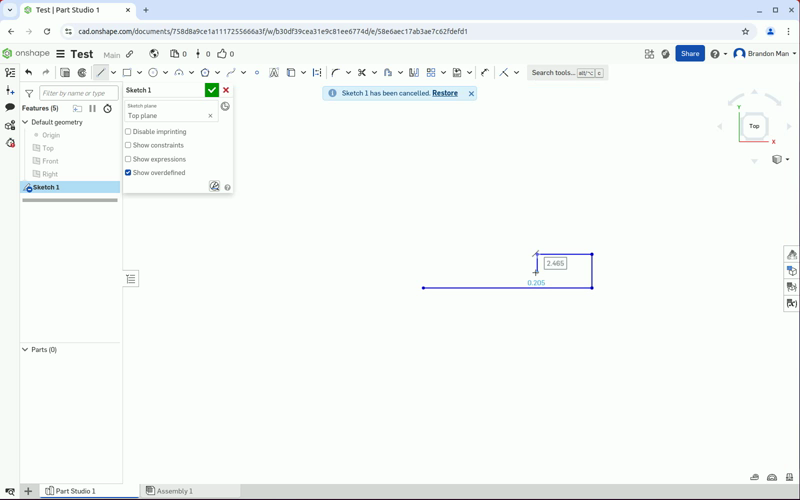
scroll(6)
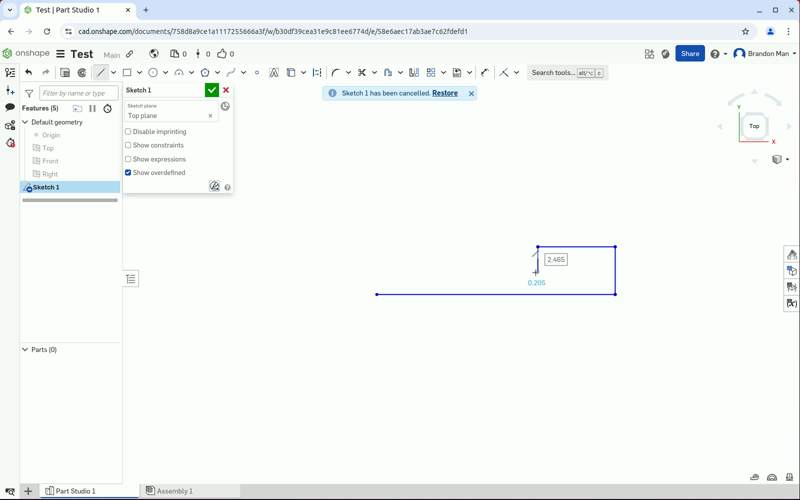
scroll(6)
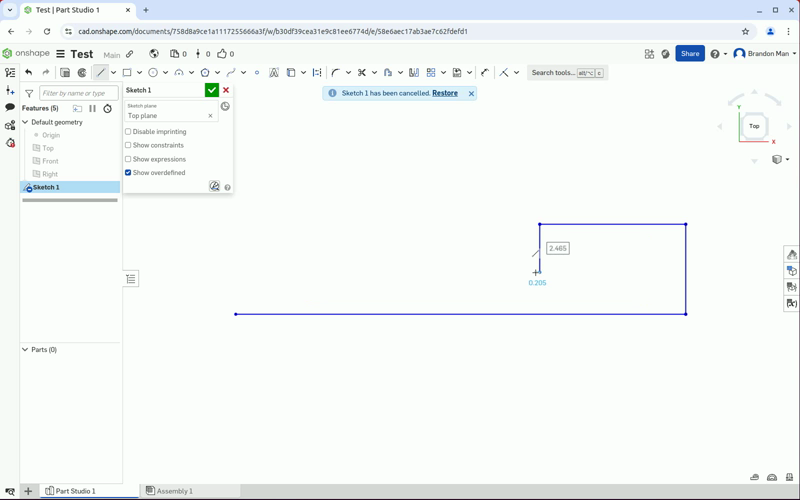
scroll(6)
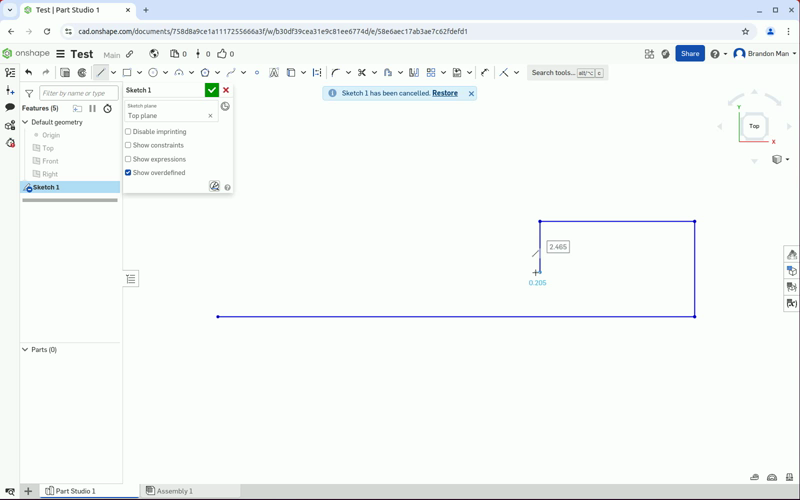
scroll(6)
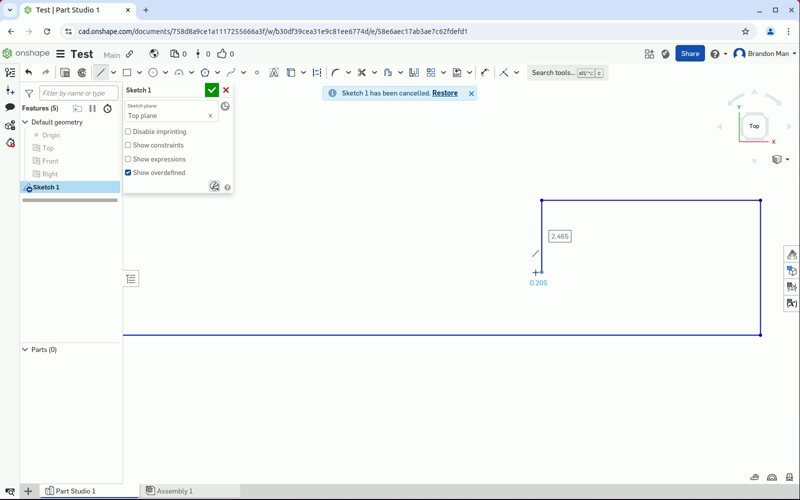
scroll(6)
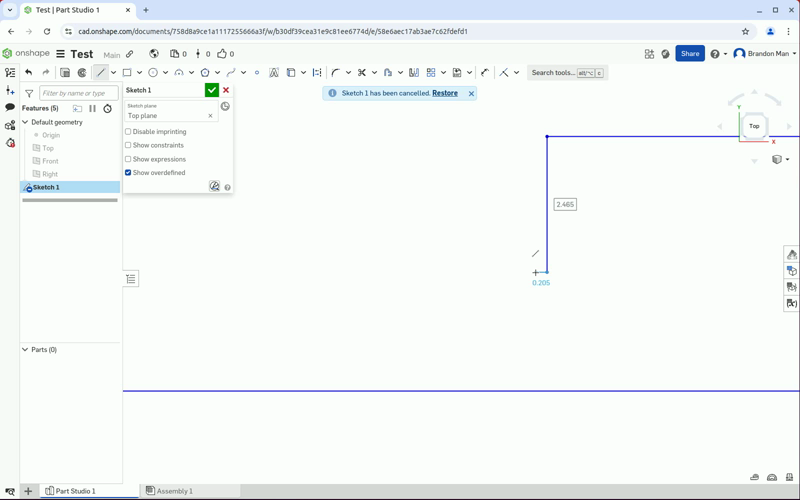
click(535, 272)
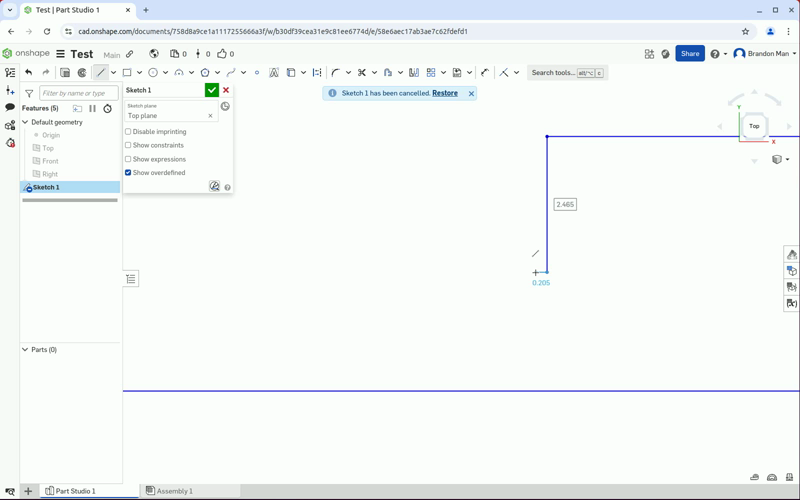
scroll(-6)
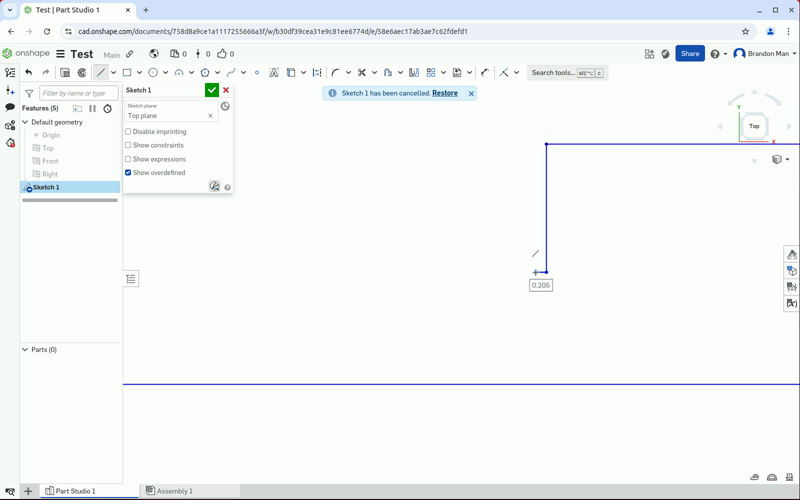
scroll(-6)
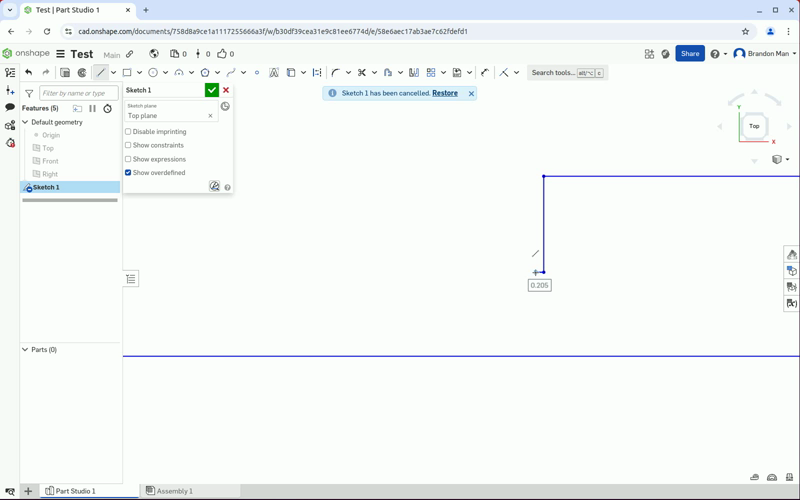
scroll(-6)
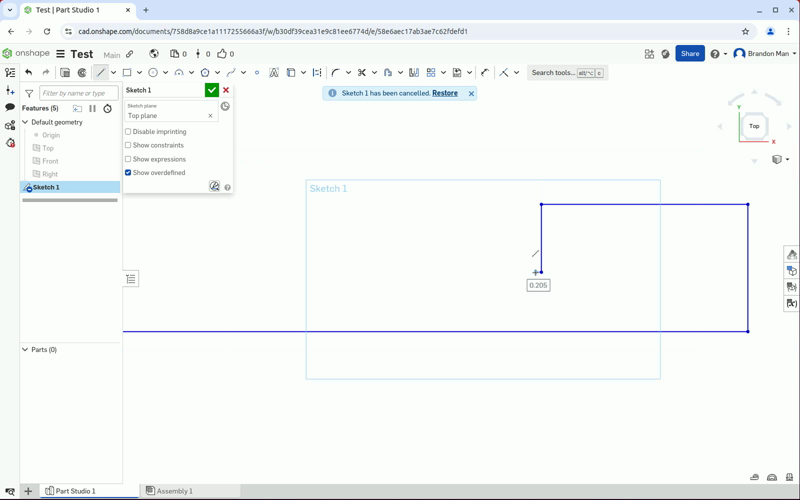
scroll(-6)
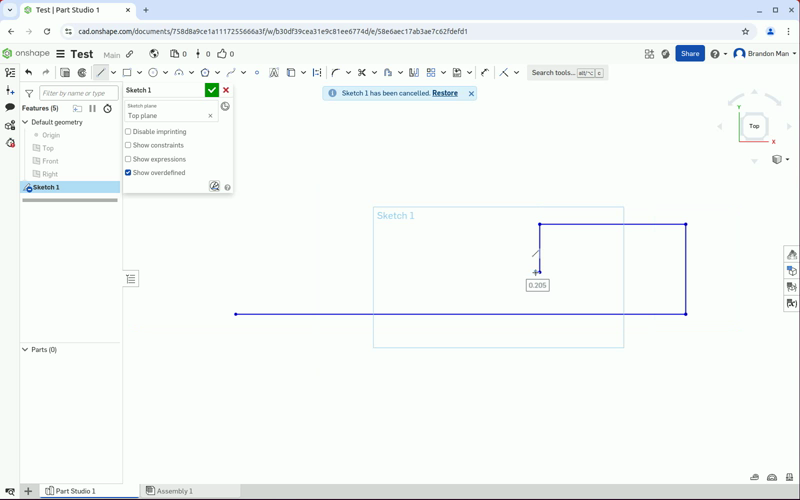
scroll(-6)
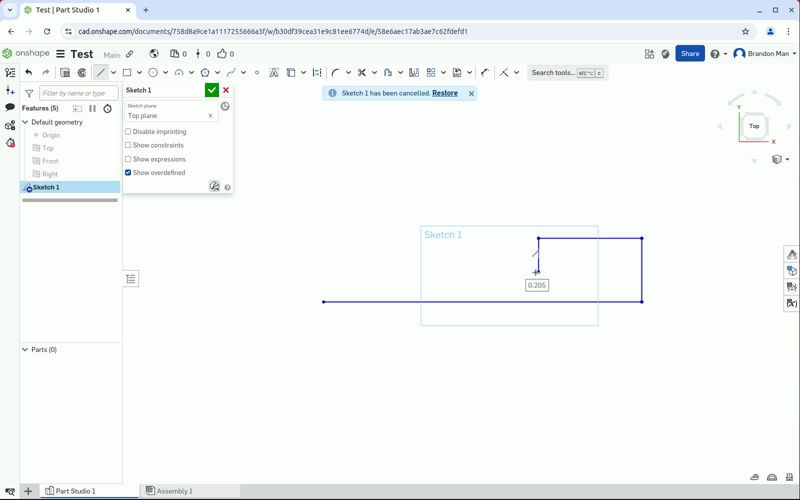
scroll(-6)
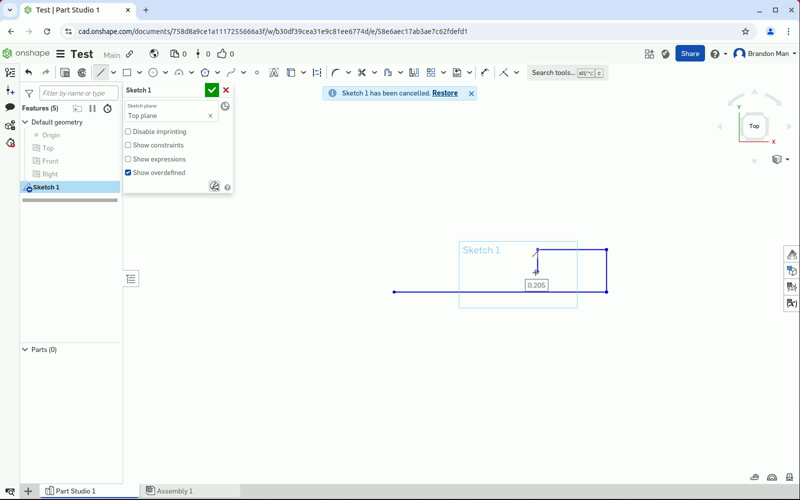
scroll(-6)
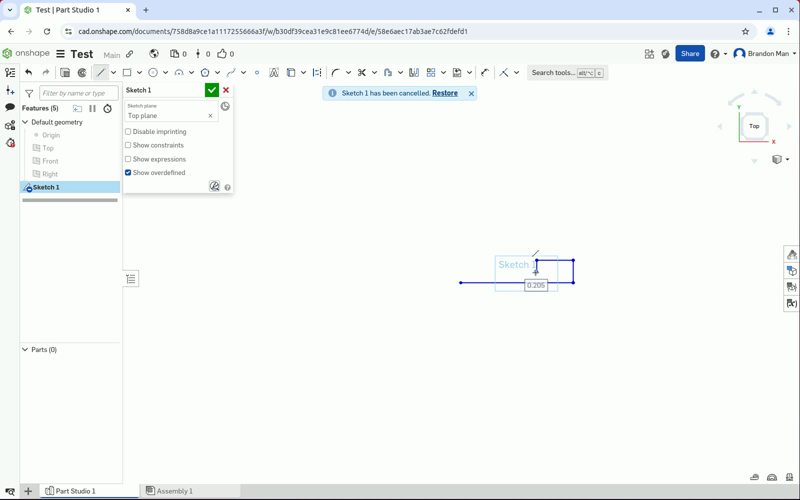
key_up(shift)
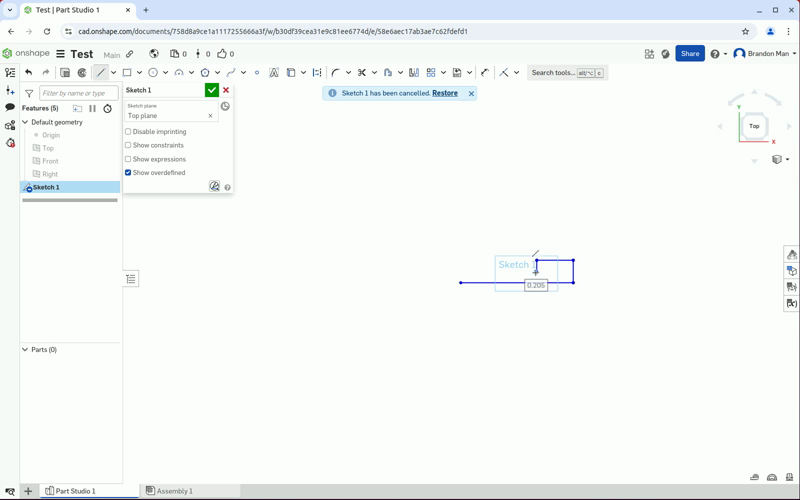
key_down(shift)
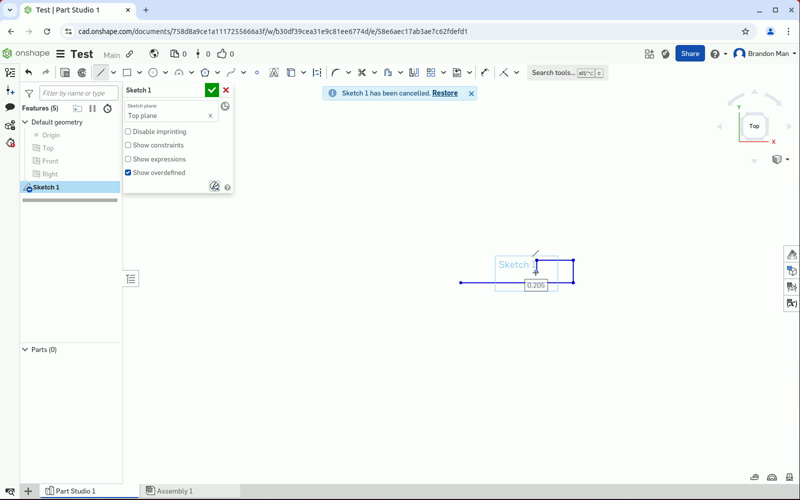
mouse_move(565, 272)
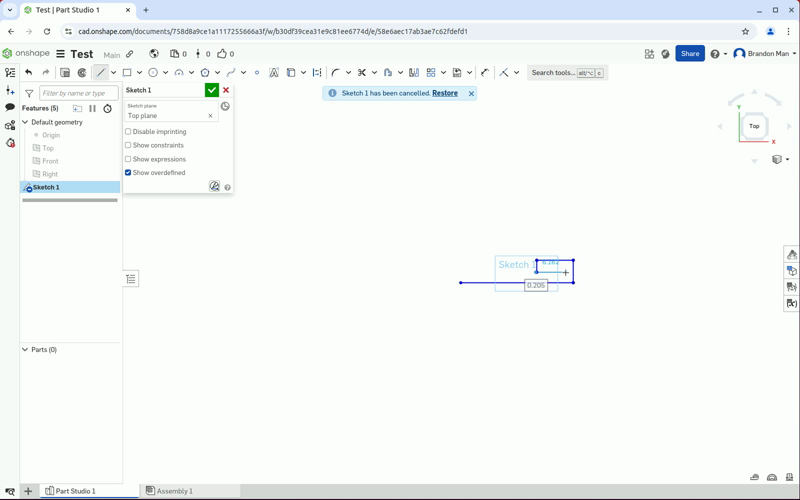
mouse_move(535, 260)
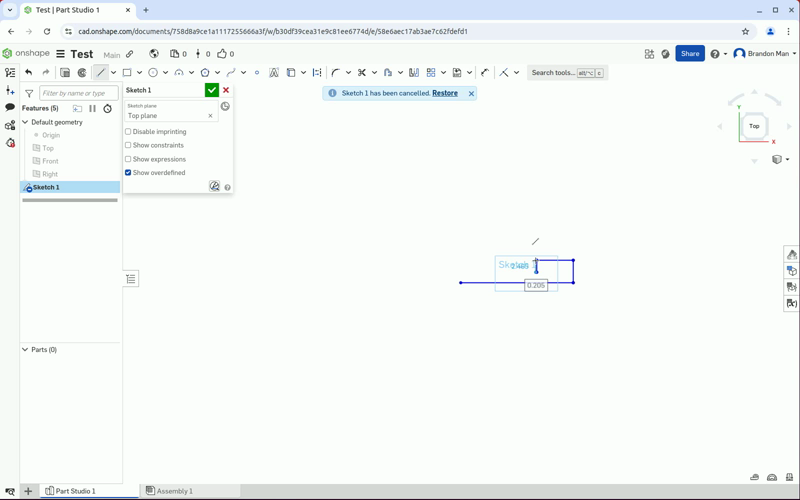
scroll(6)
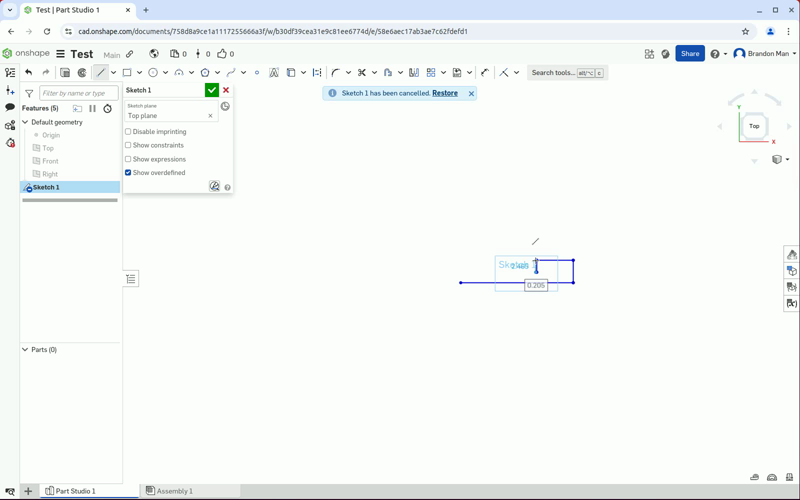
scroll(6)
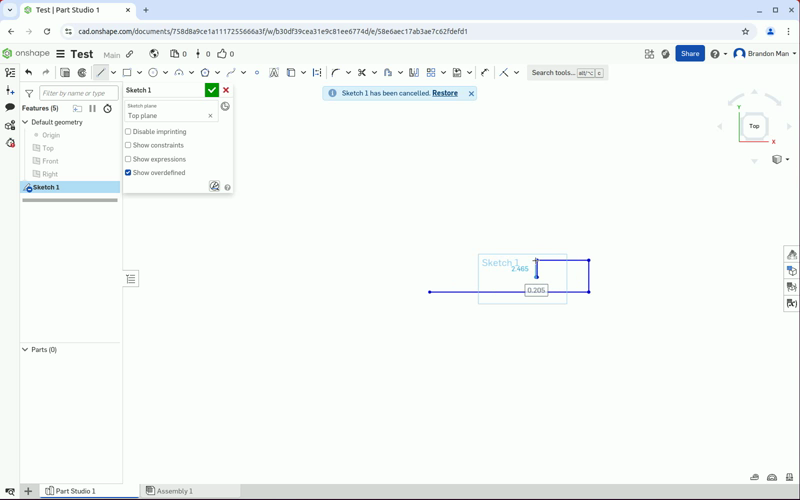
scroll(6)
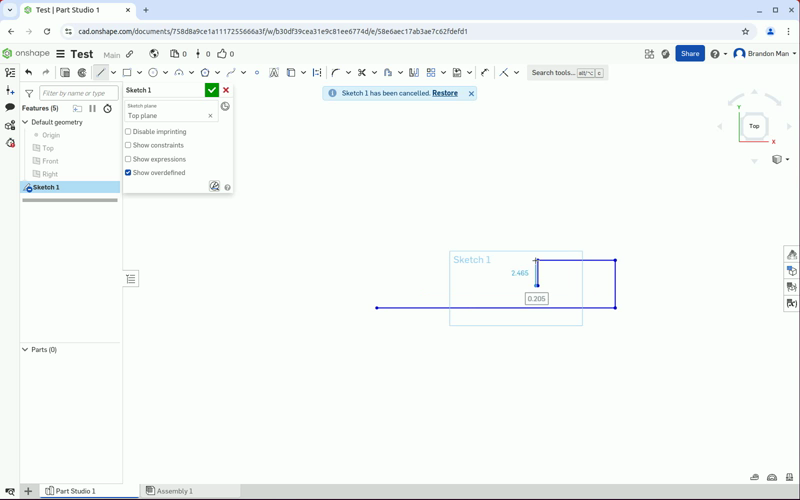
scroll(6)
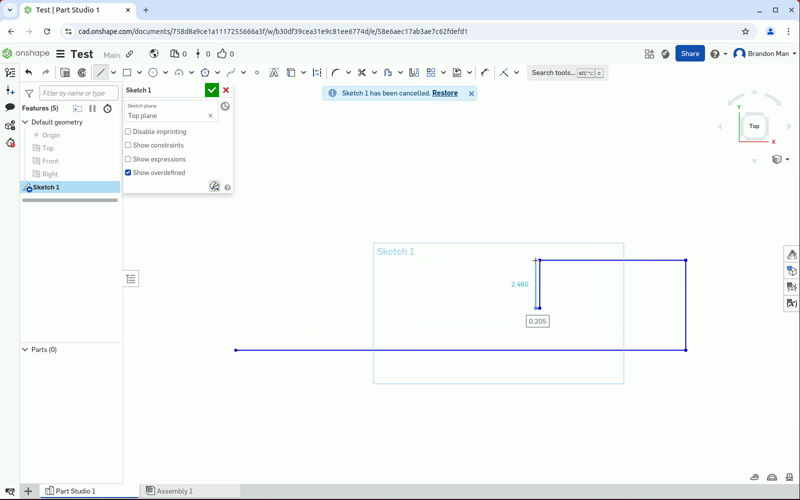
scroll(6)
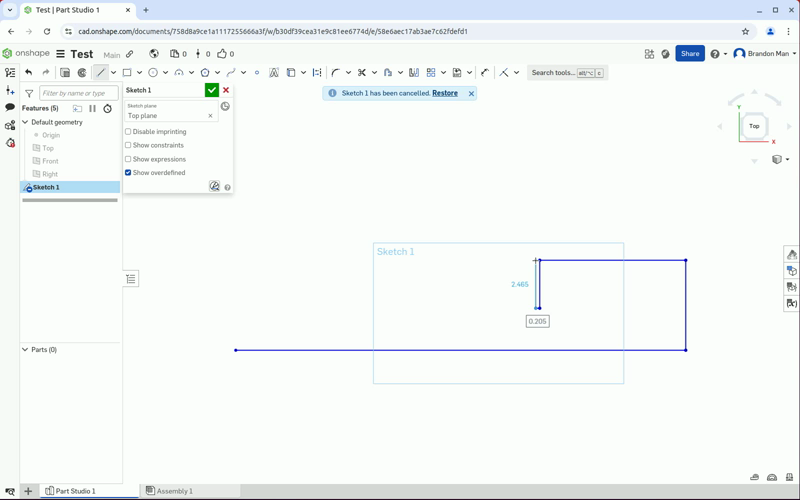
scroll(6)
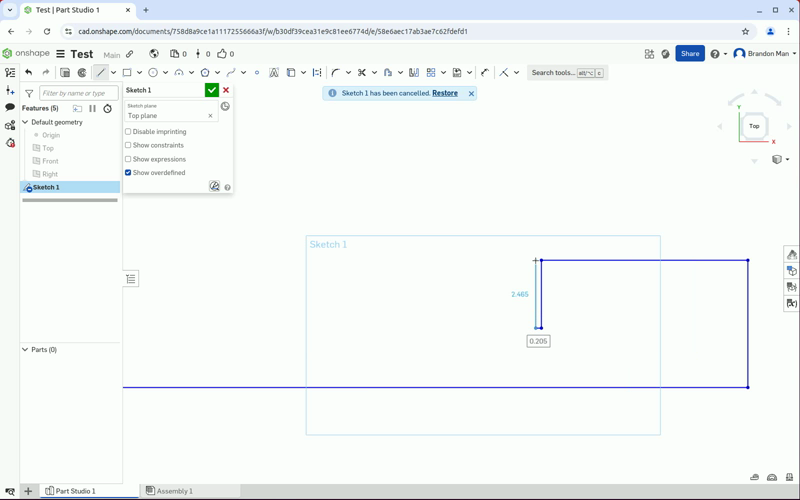
scroll(6)
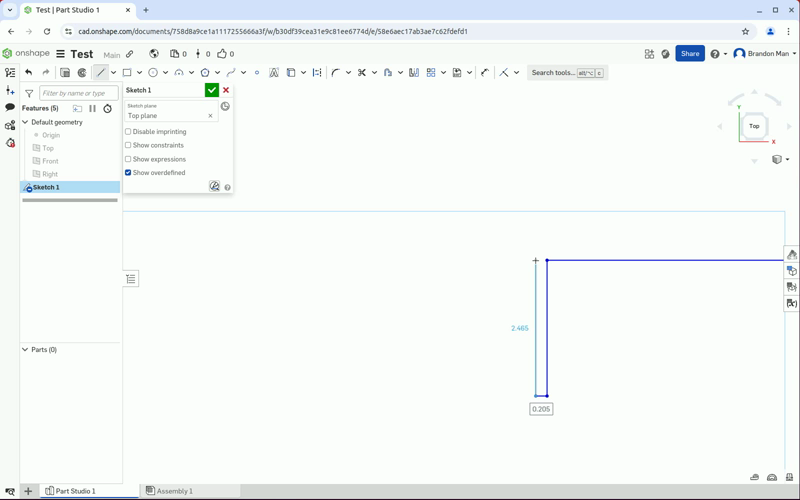
click(535, 260)
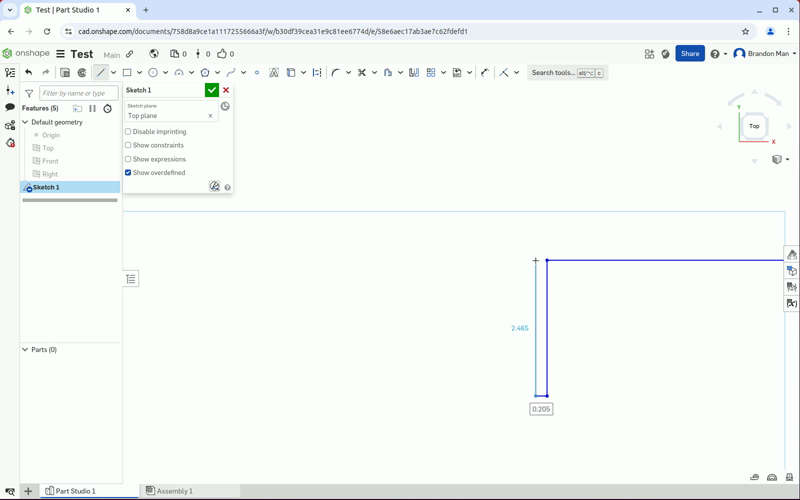
scroll(-6)
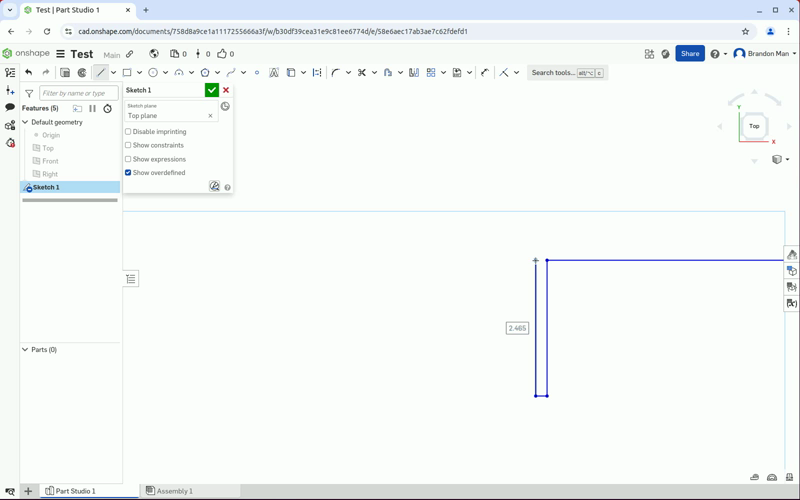
scroll(-6)
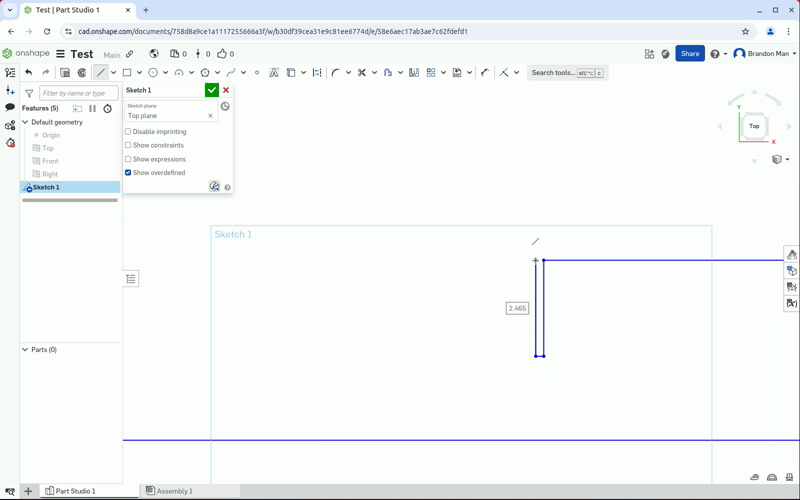
scroll(-6)
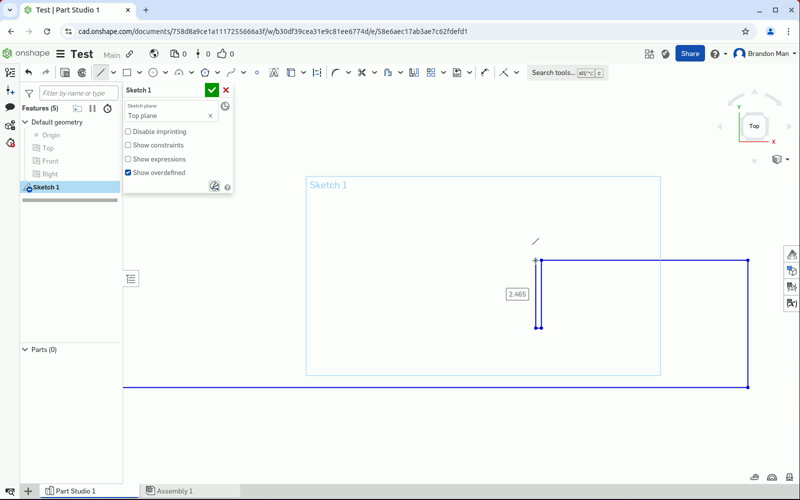
scroll(-6)
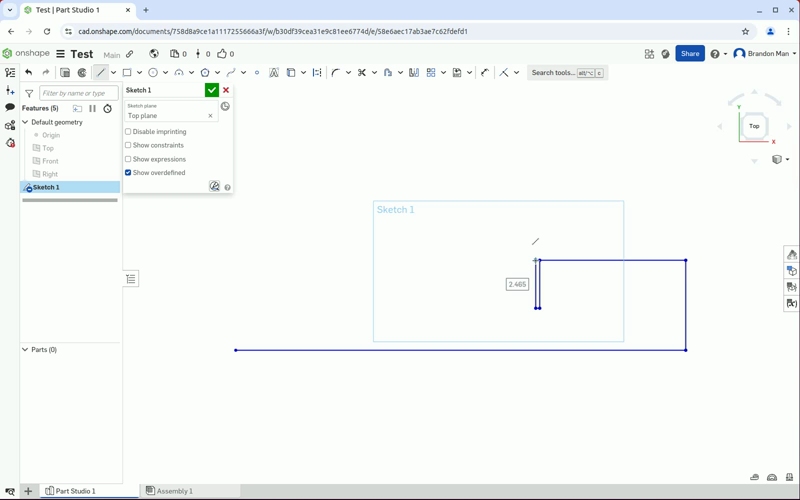
scroll(-6)
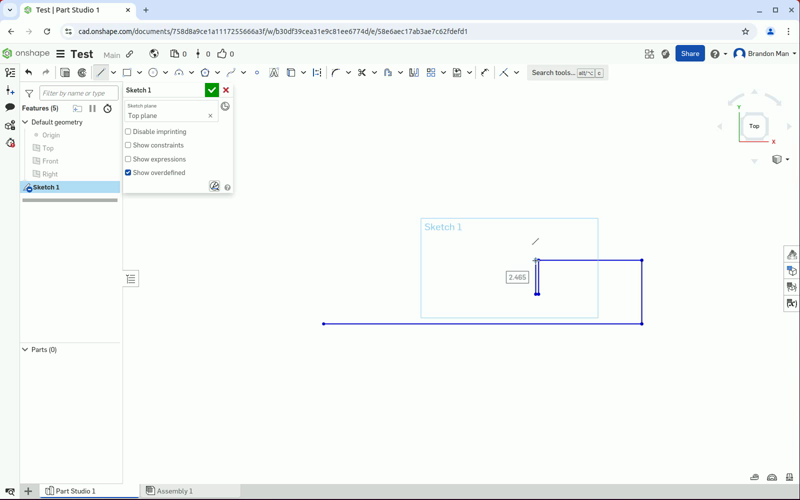
scroll(-6)
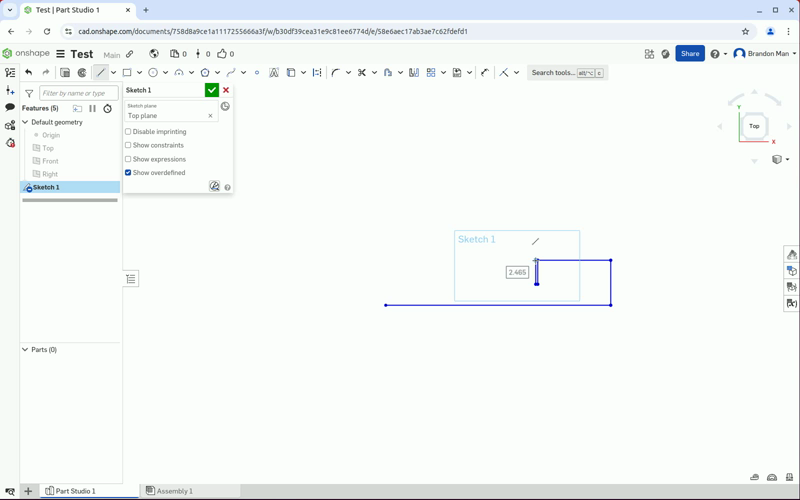
scroll(-6)
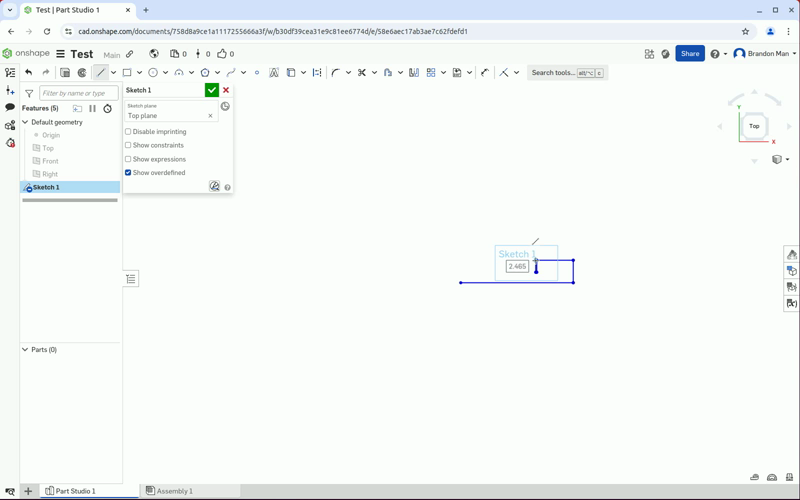
key_up(shift)
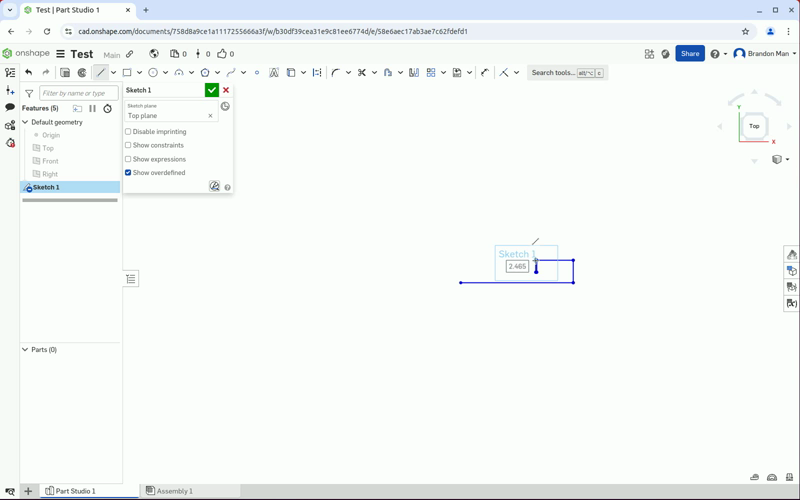
key_down(shift)
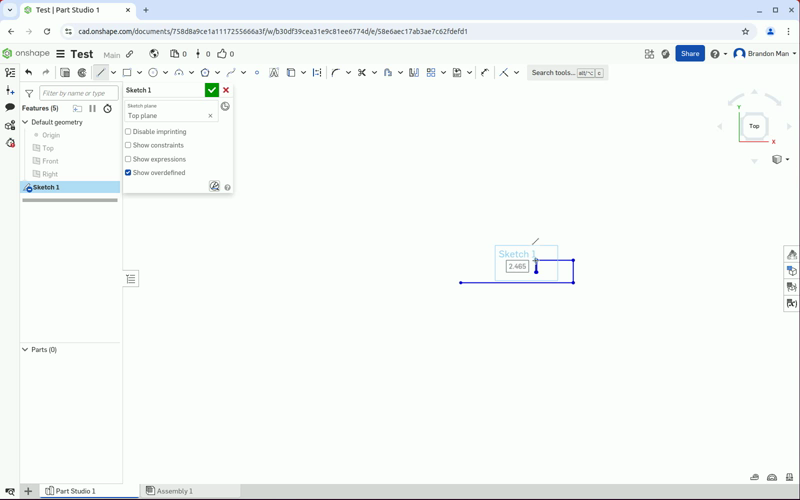
mouse_move(565, 260)
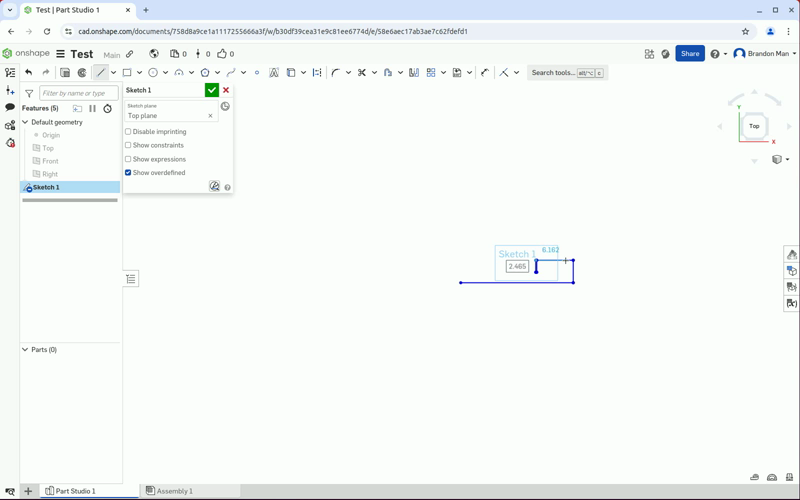
mouse_move(498, 260)
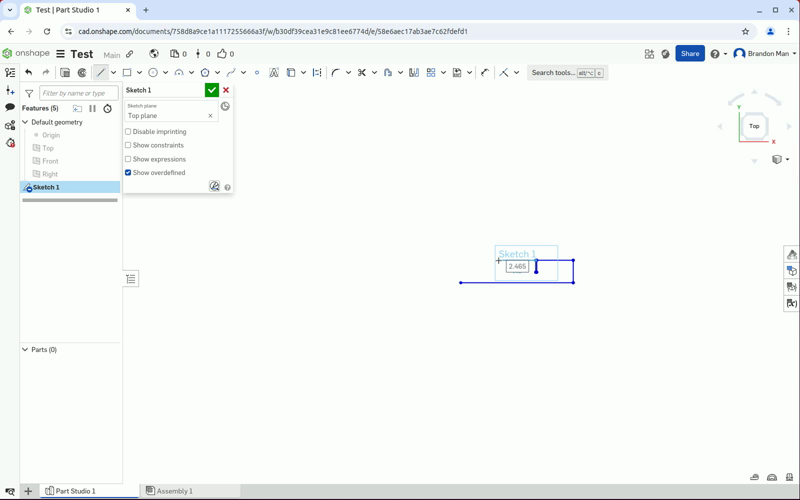
click(498, 260)
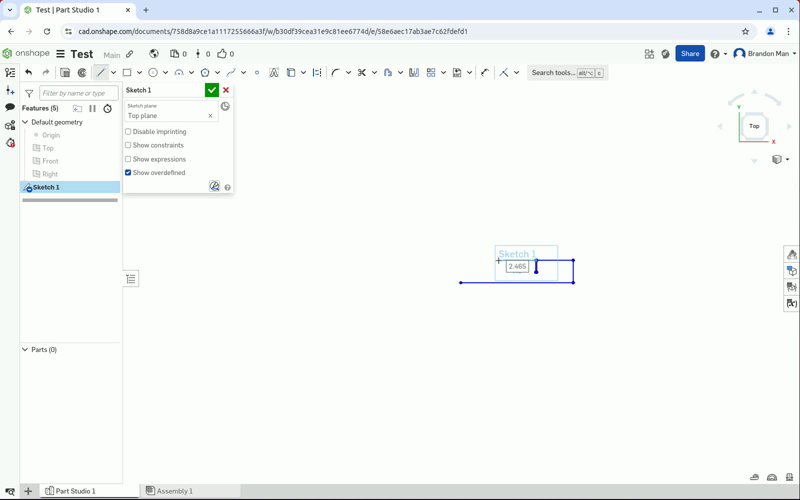
key_up(shift)
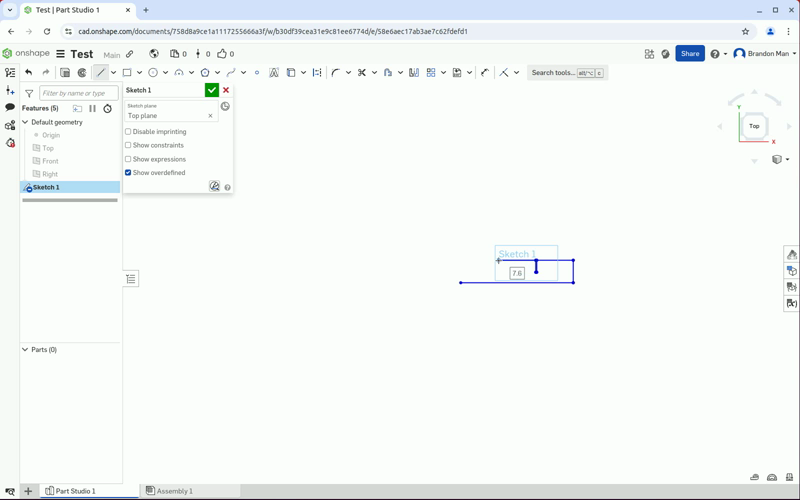
key_down(shift)
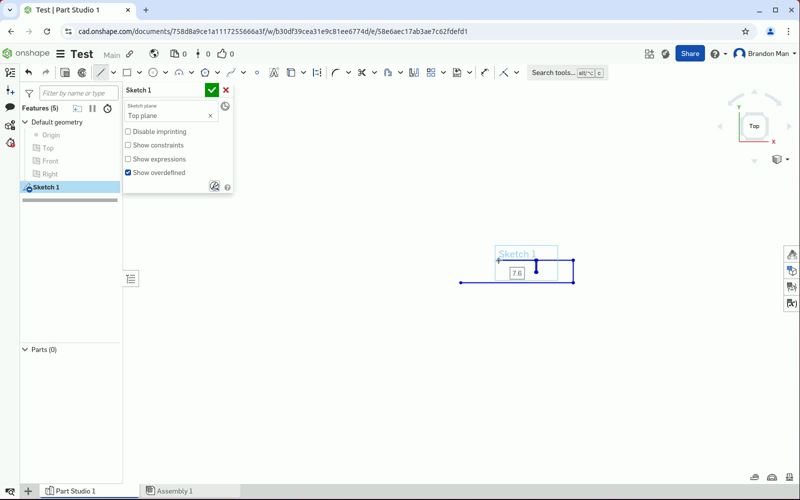
mouse_move(528, 260)
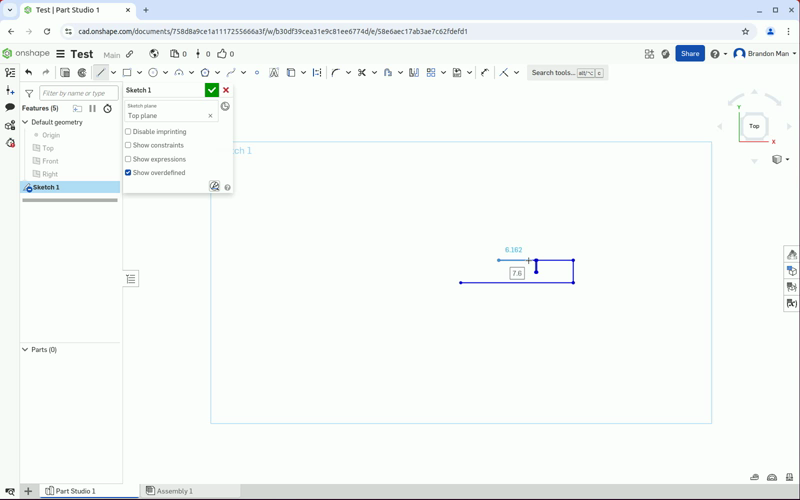
mouse_move(498, 272)
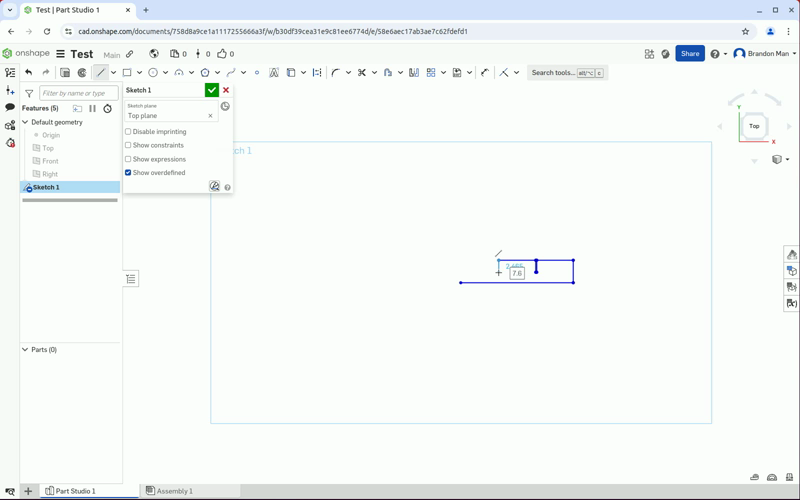
click(498, 272)
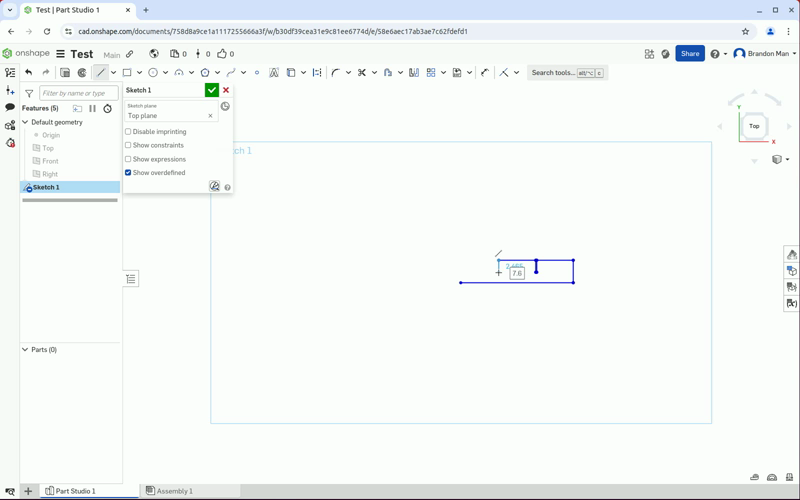
key_up(shift)
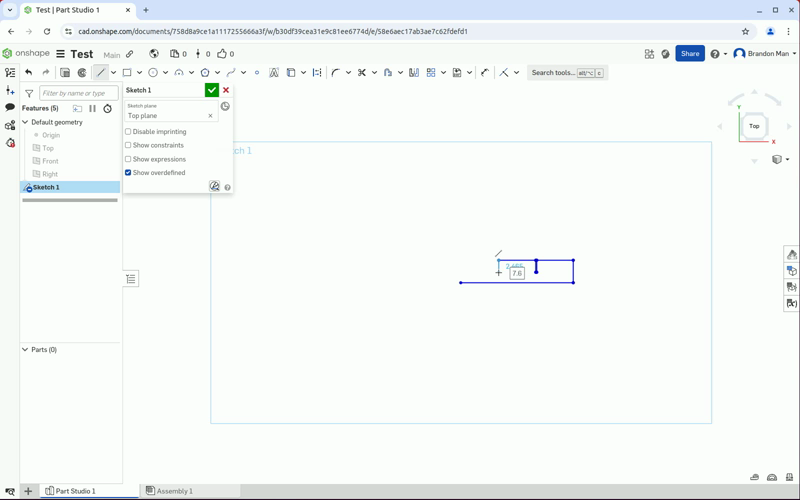
key_down(shift)
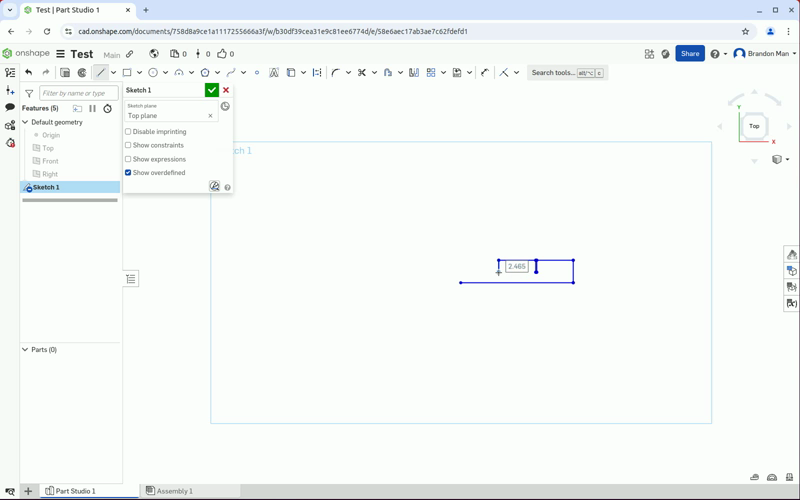
mouse_move(528, 272)
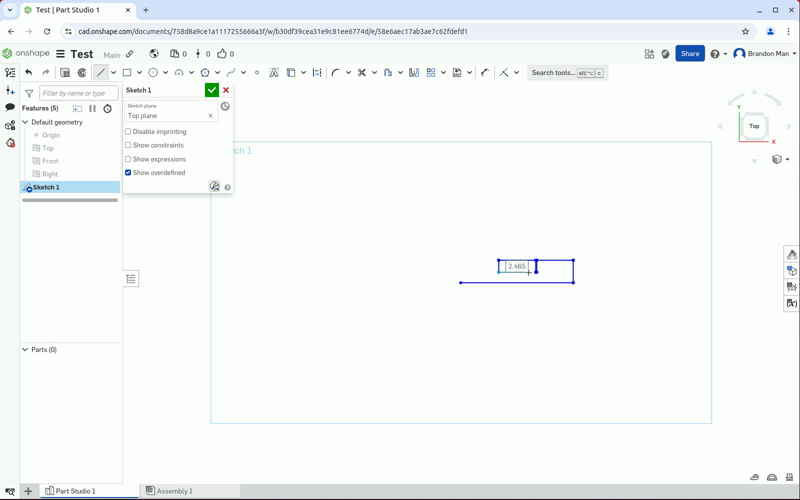
mouse_move(497, 272)
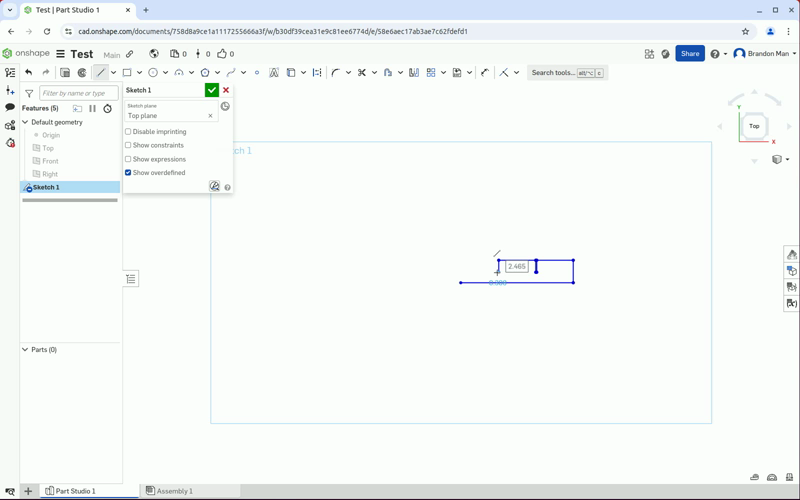
scroll(6)
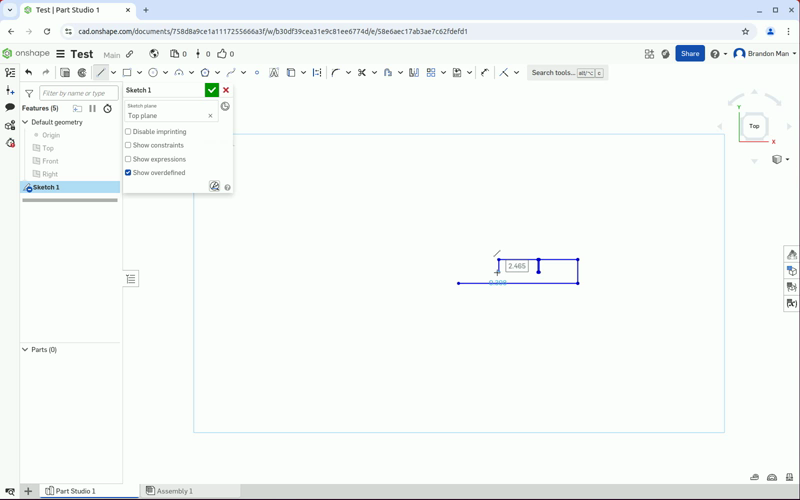
scroll(6)
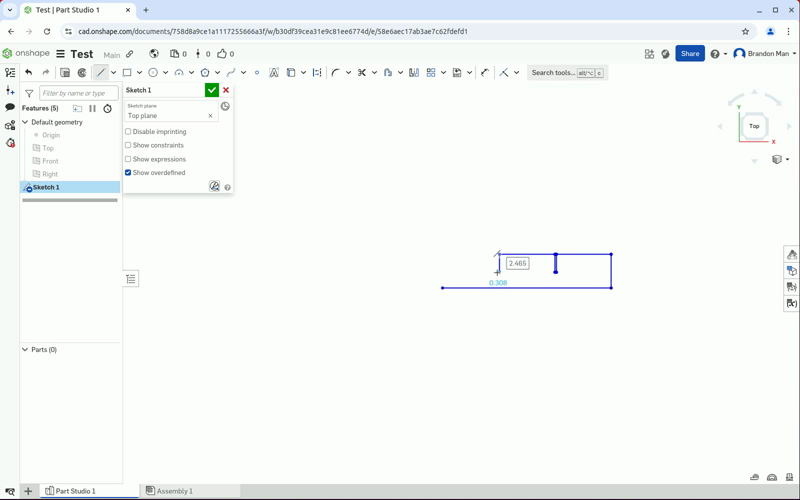
scroll(6)
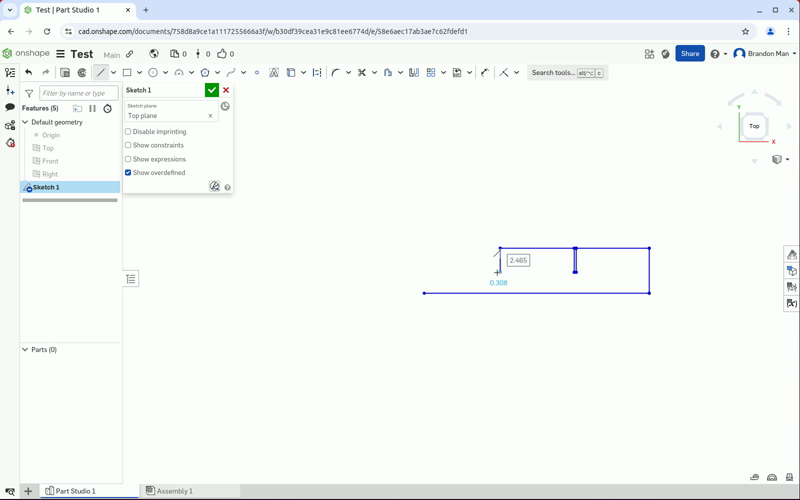
scroll(6)
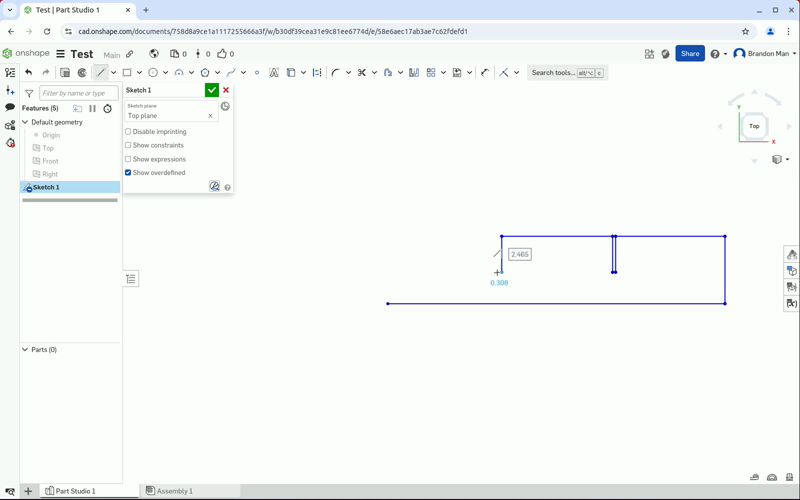
scroll(6)
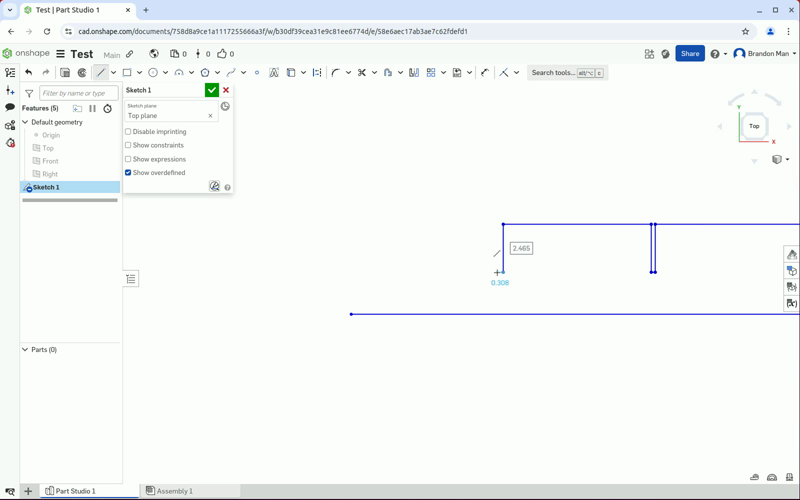
scroll(6)
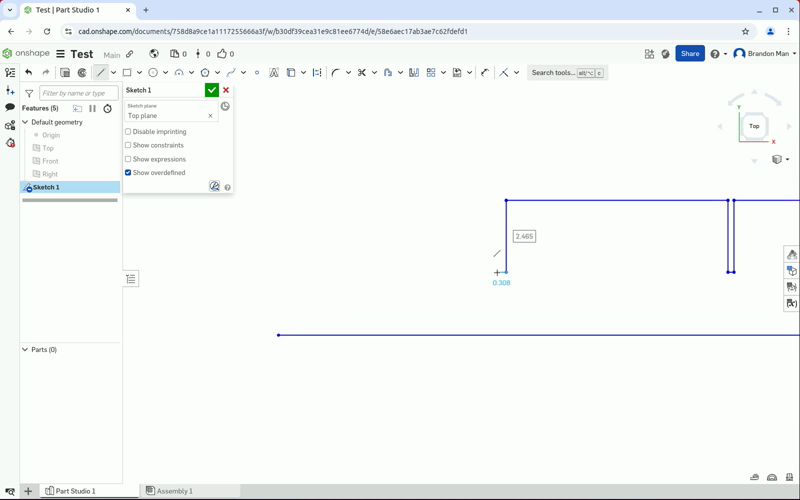
scroll(6)
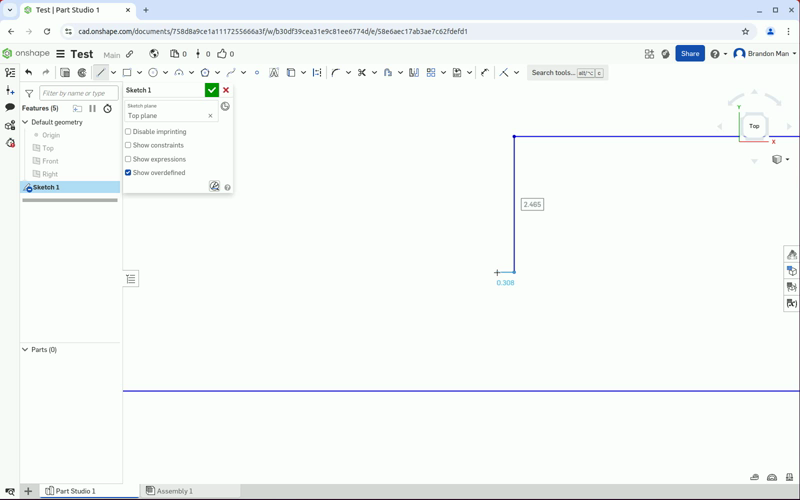
click(497, 272)
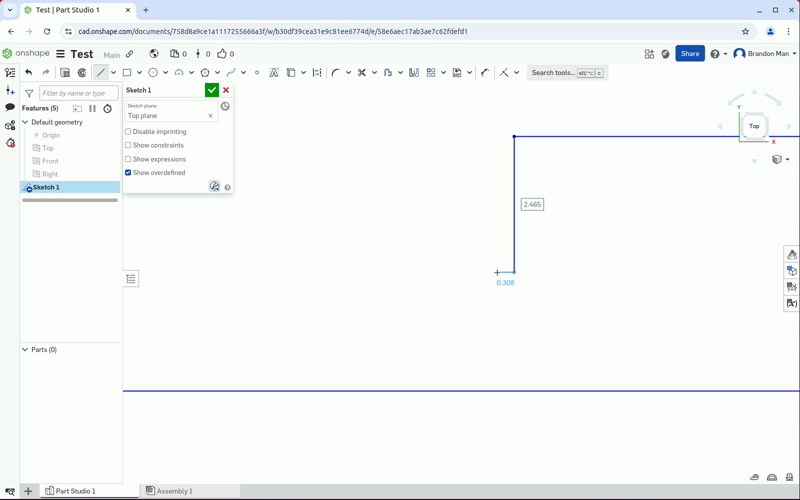
scroll(-6)
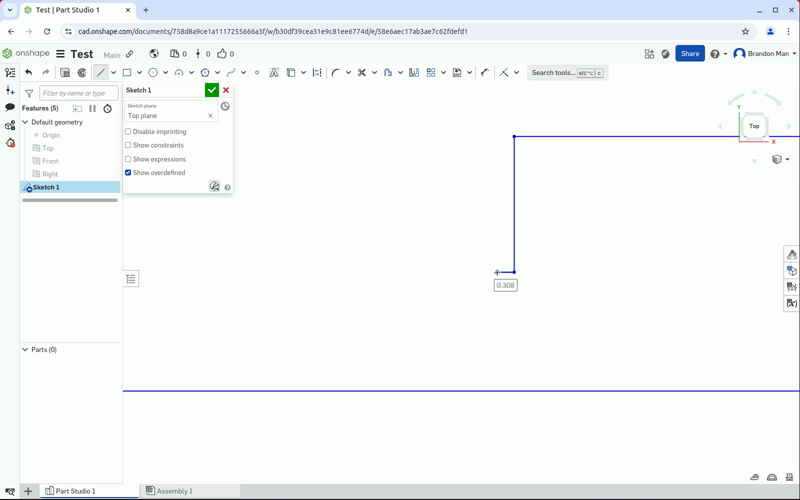
scroll(-6)
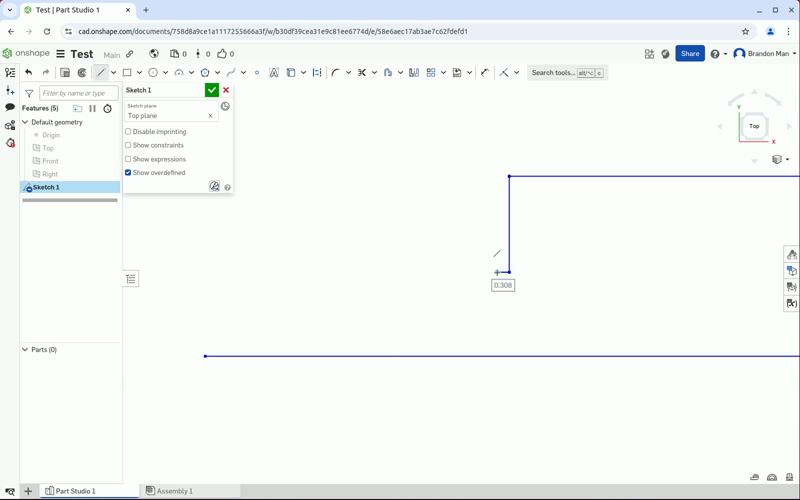
scroll(-6)
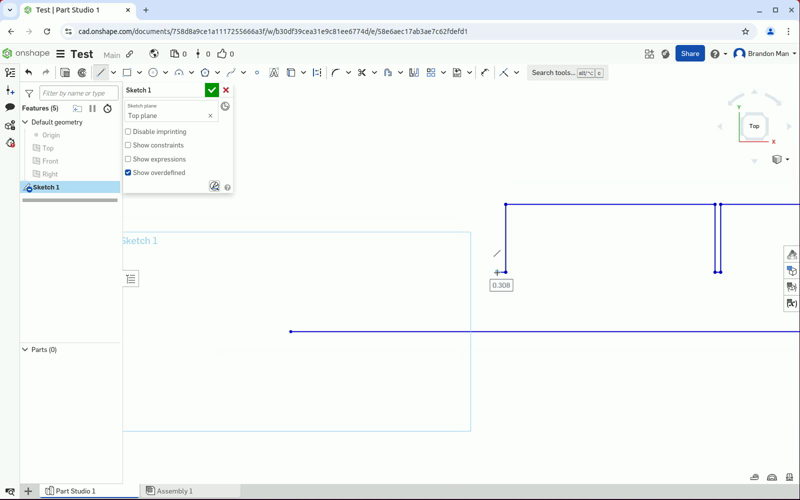
scroll(-6)
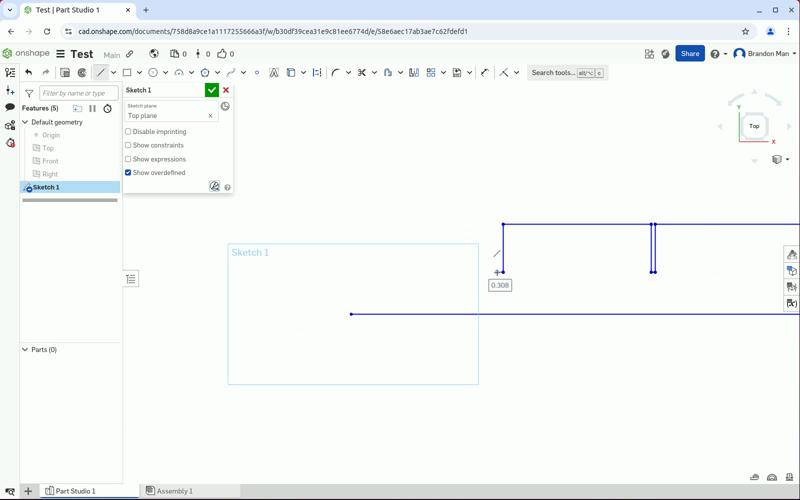
scroll(-6)
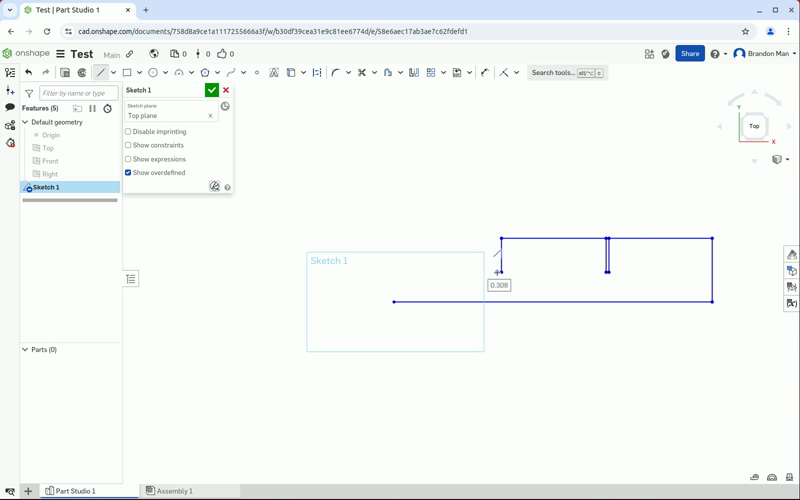
scroll(-6)
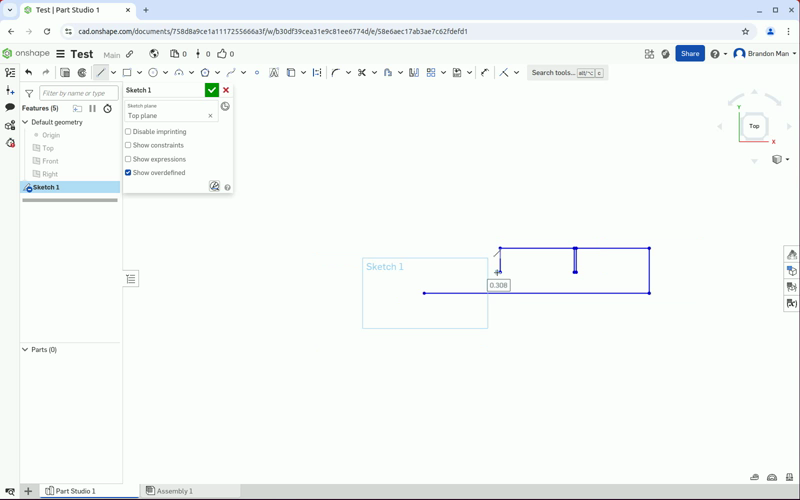
scroll(-6)
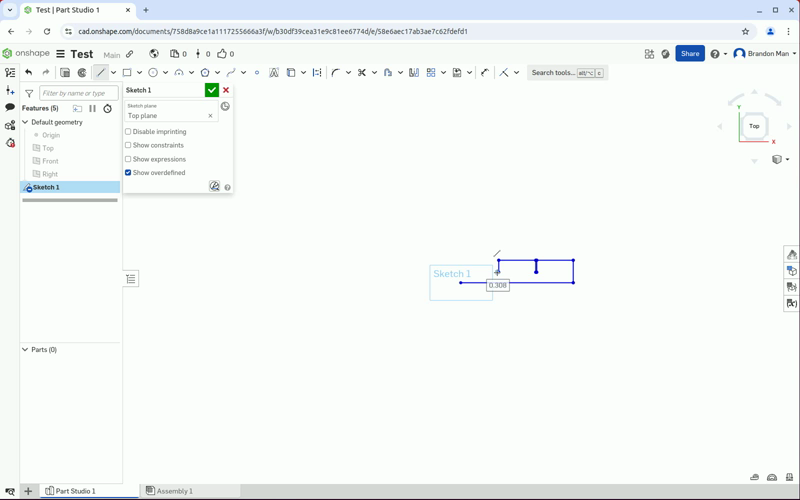
key_up(shift)
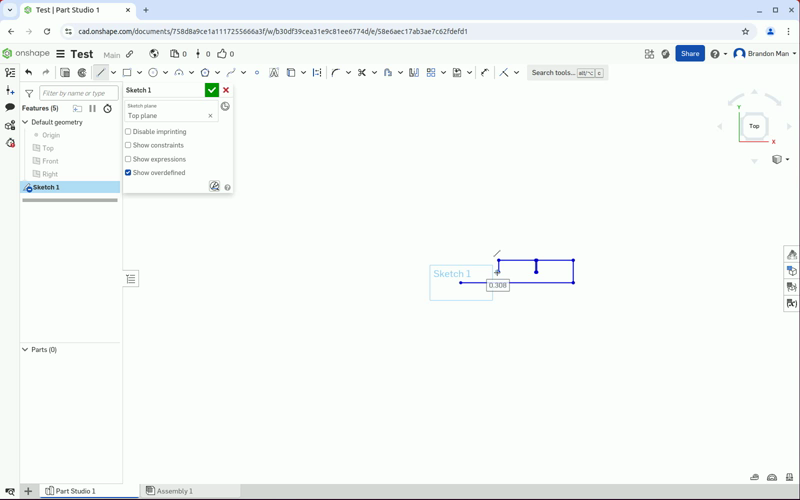
key_down(shift)
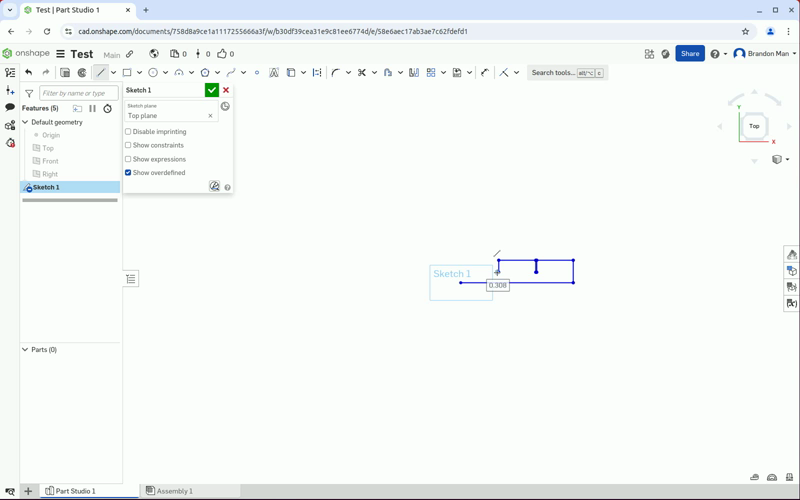
mouse_move(527, 272)
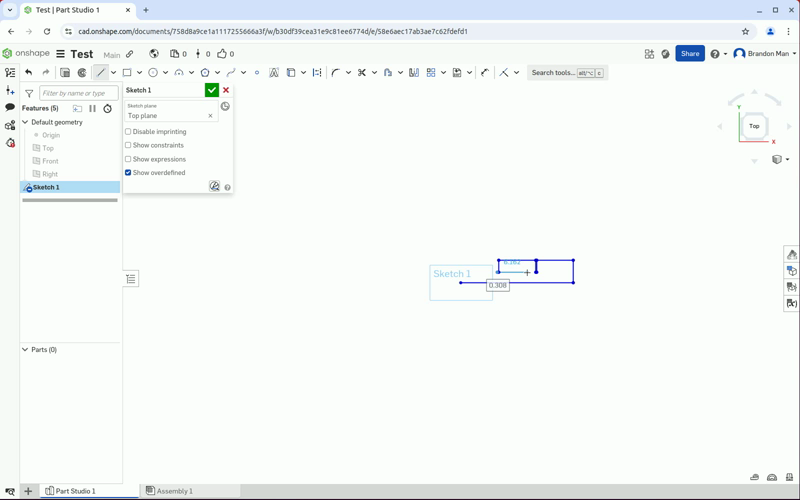
mouse_move(497, 260)
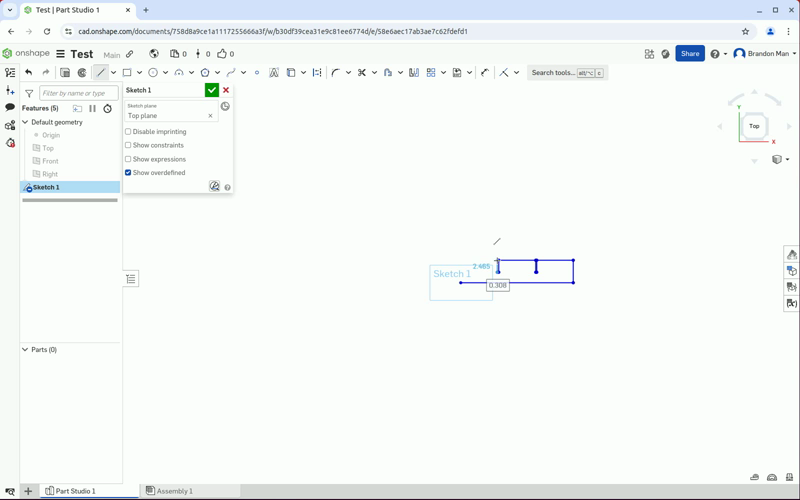
scroll(6)
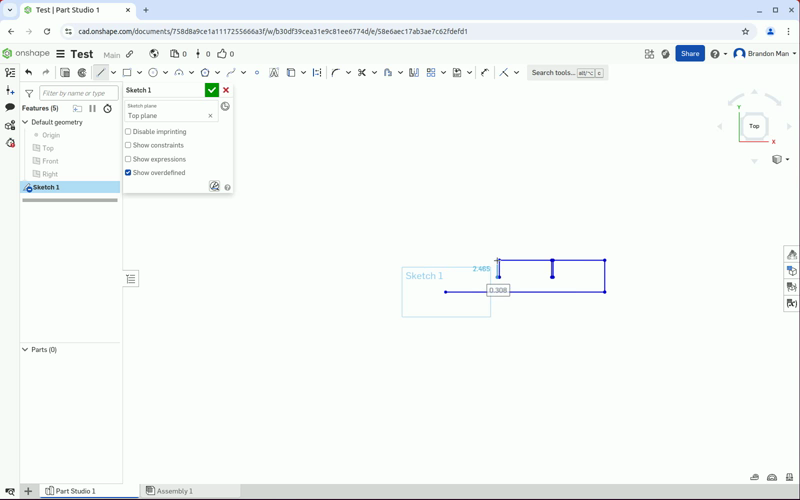
scroll(6)
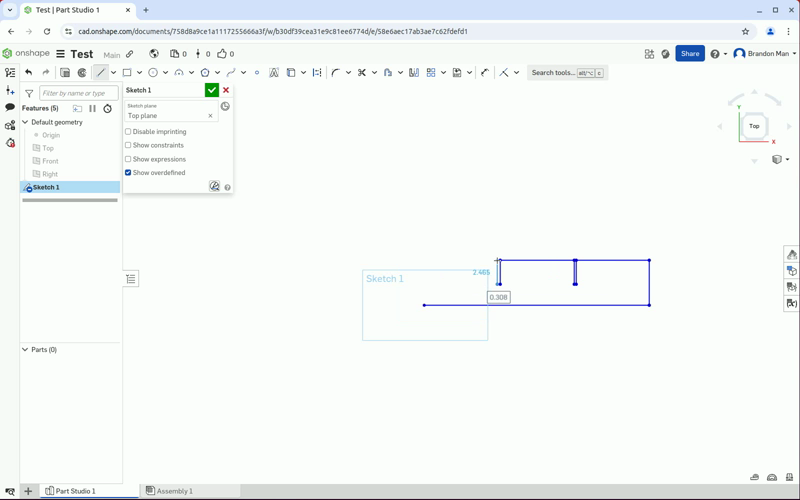
scroll(6)
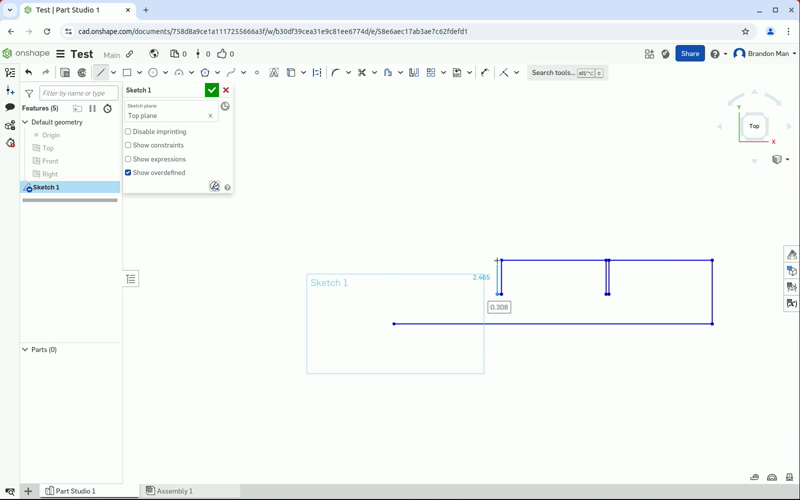
scroll(6)
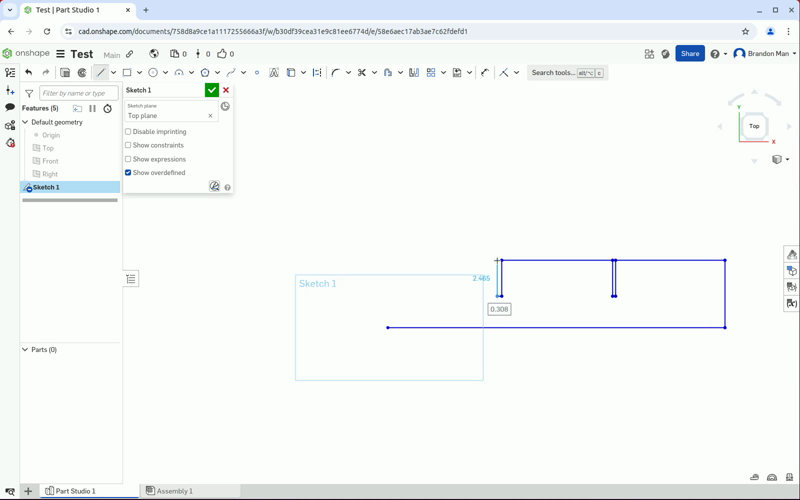
scroll(6)
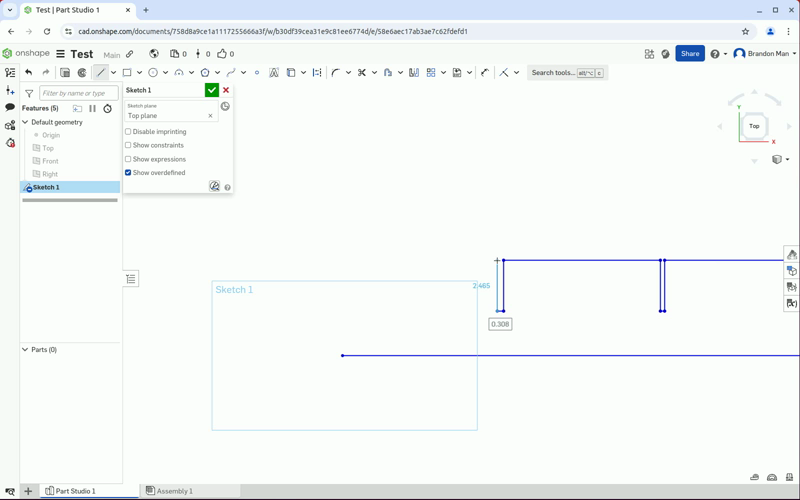
scroll(6)
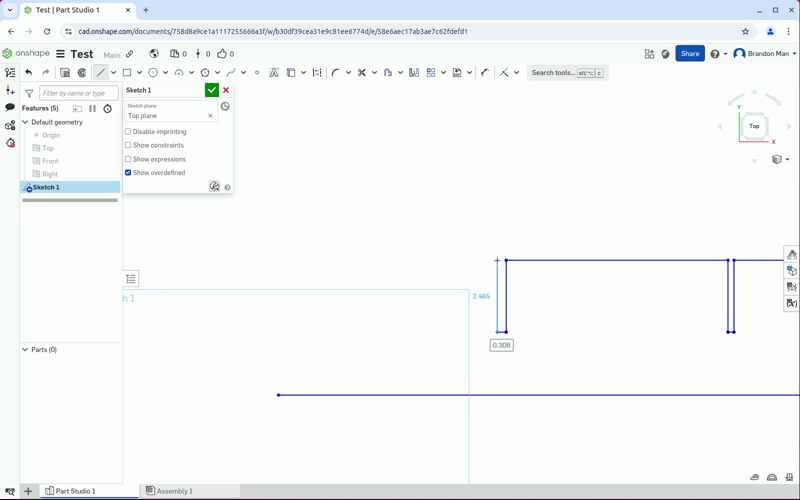
scroll(6)
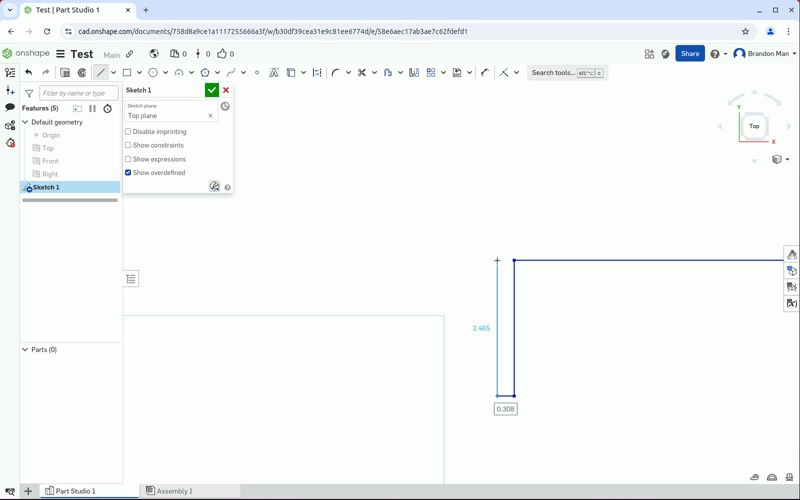
click(497, 260)
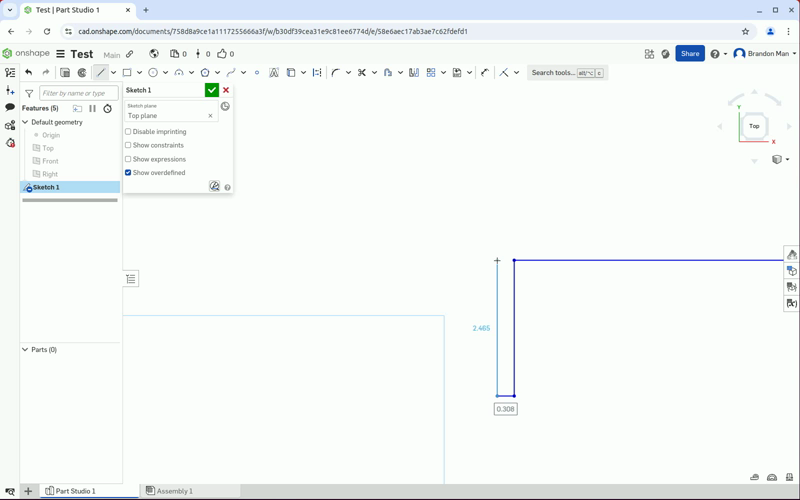
scroll(-6)
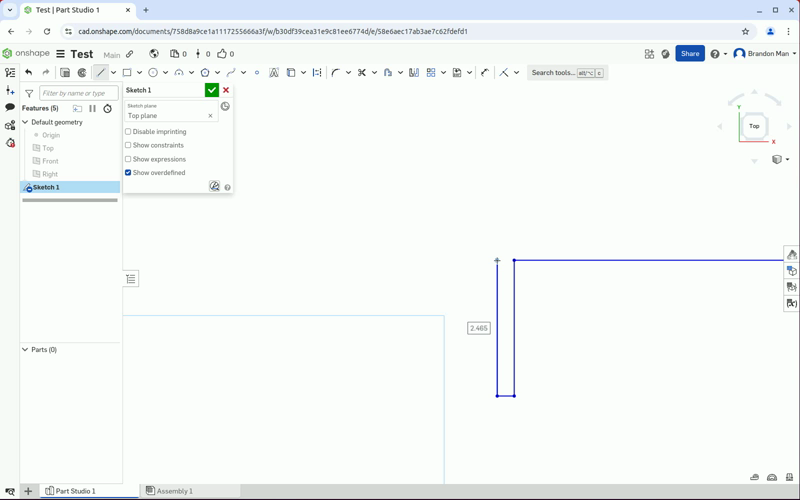
scroll(-6)
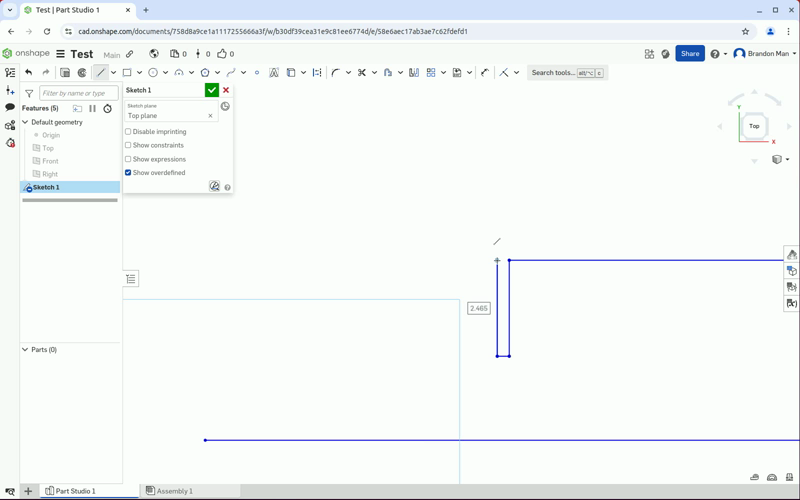
scroll(-6)
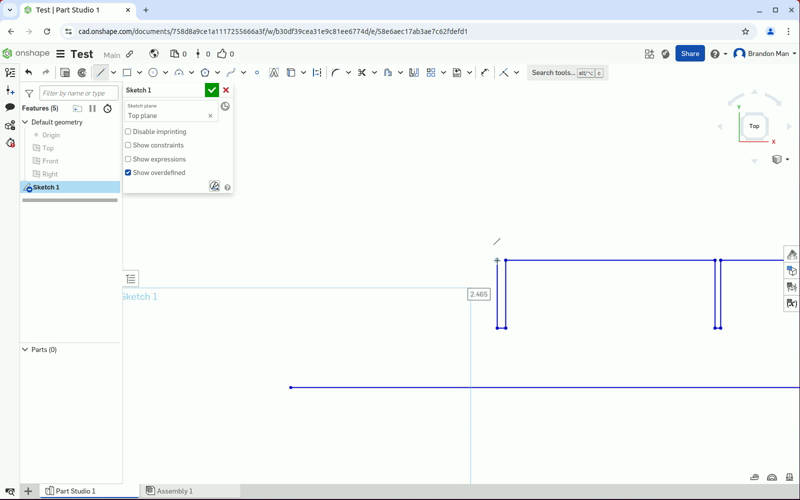
scroll(-6)
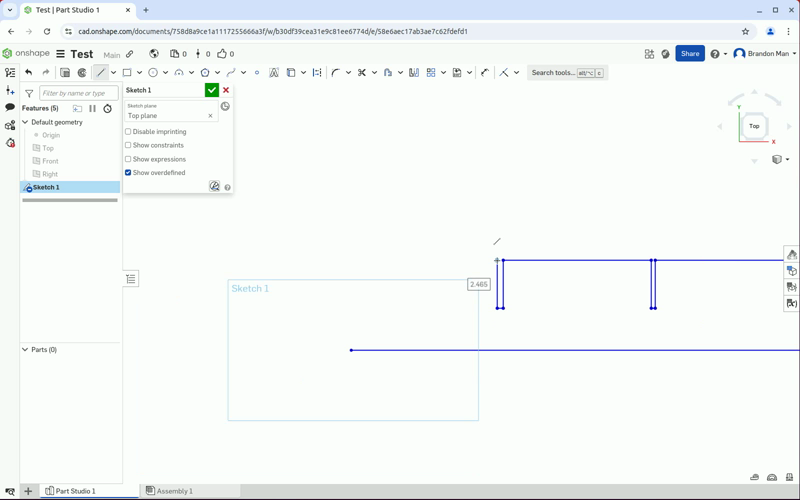
scroll(-6)
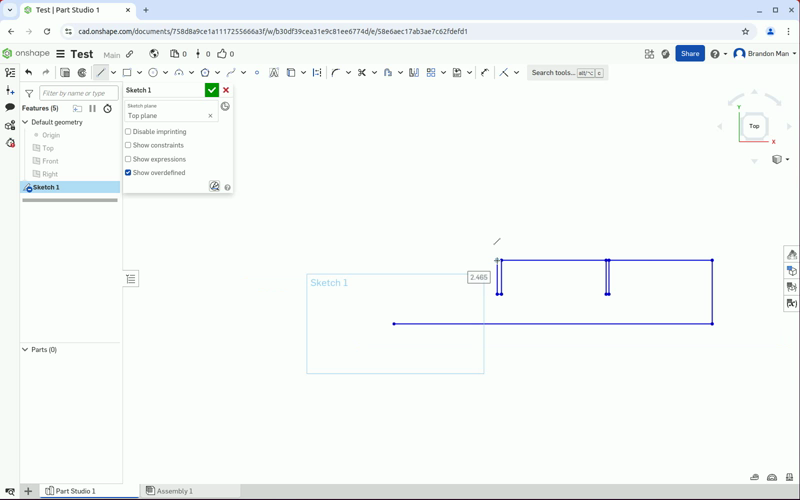
scroll(-6)
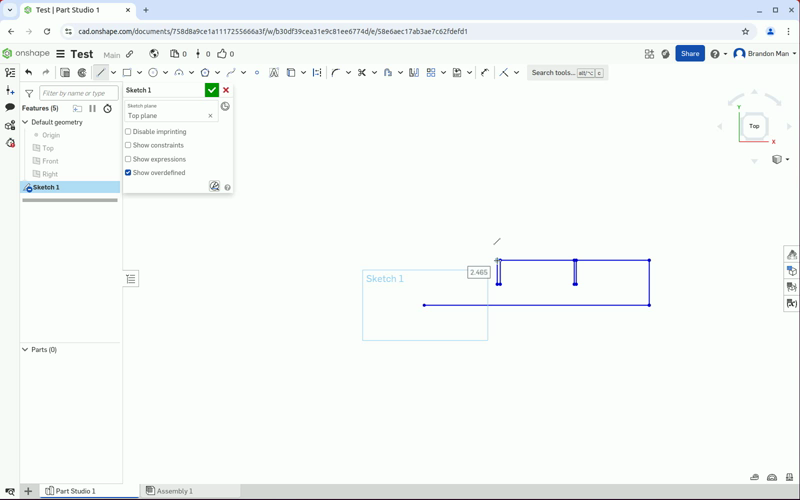
scroll(-6)
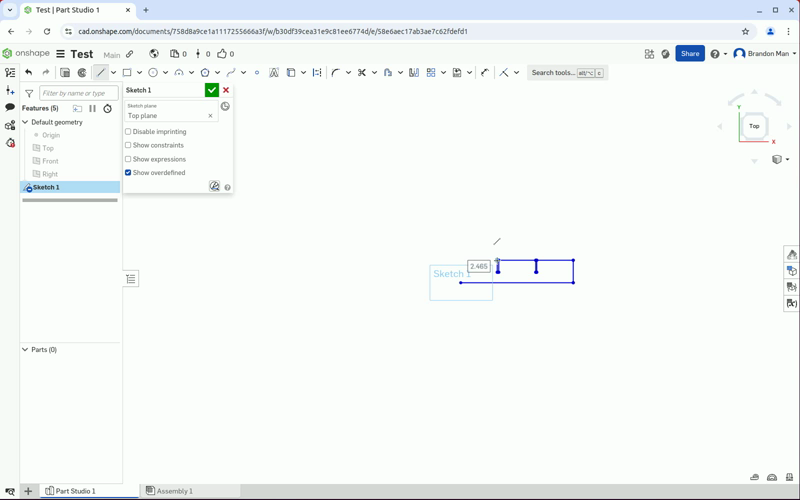
key_up(shift)
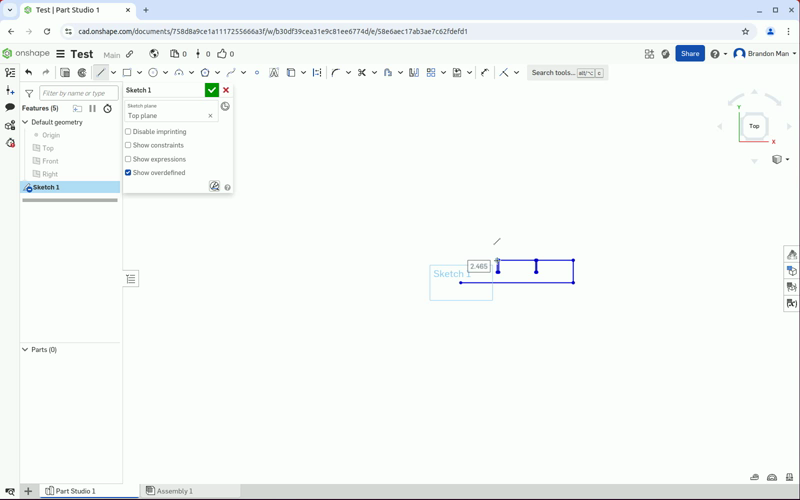
key_down(shift)
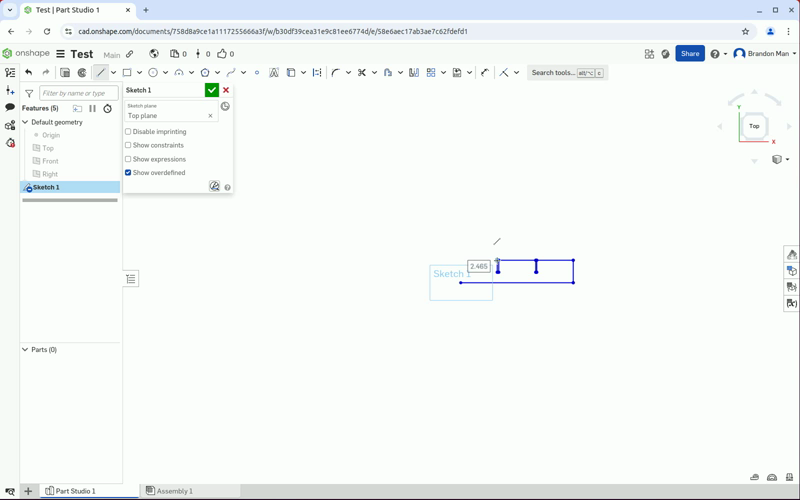
mouse_move(527, 260)
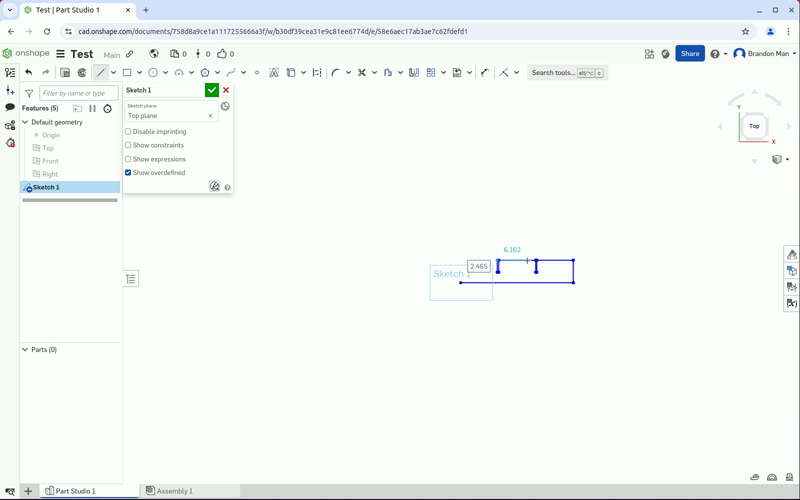
mouse_move(460, 260)
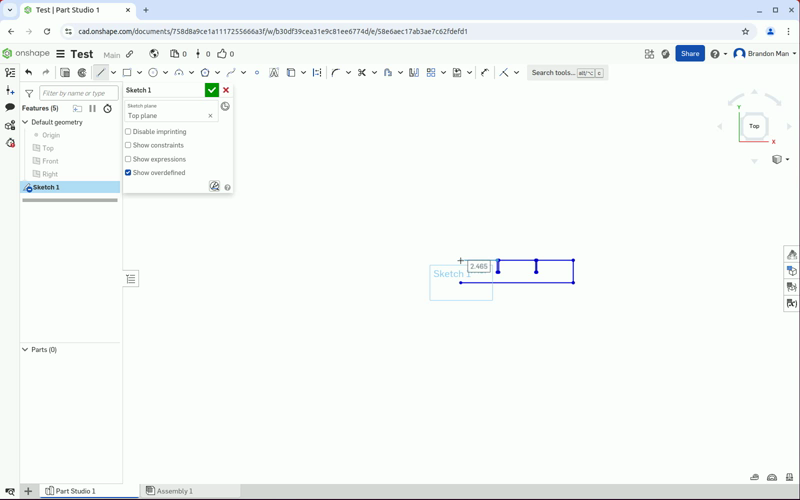
click(460, 260)
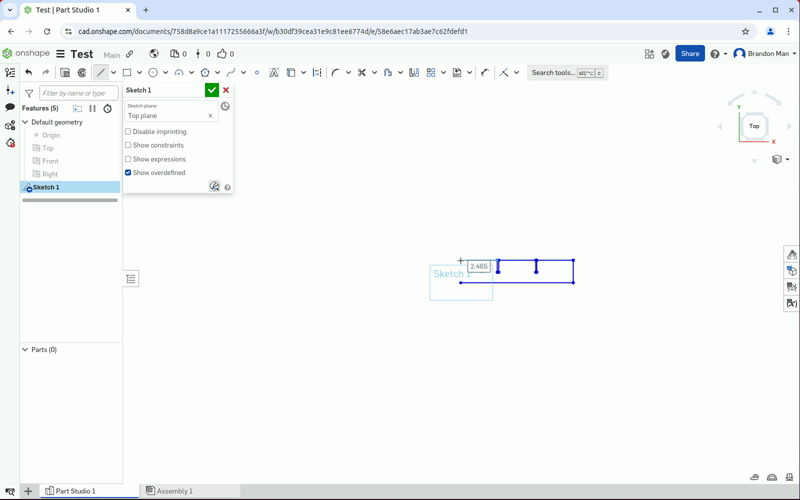
key_up(shift)
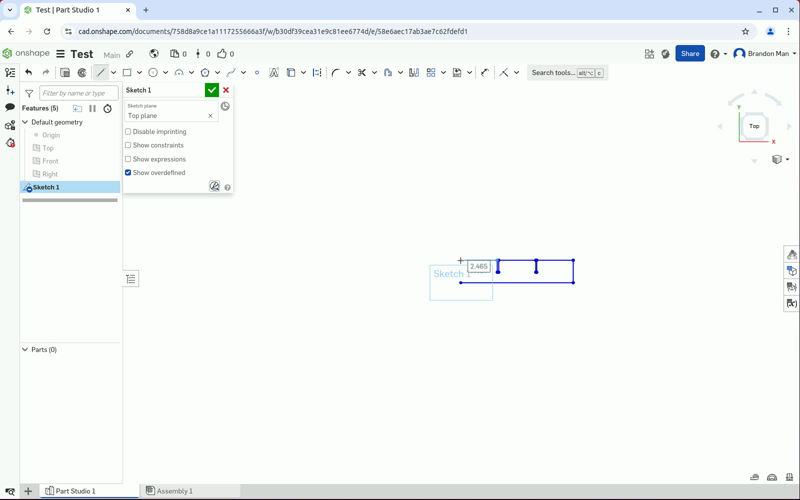
mouse_move(490, 260)
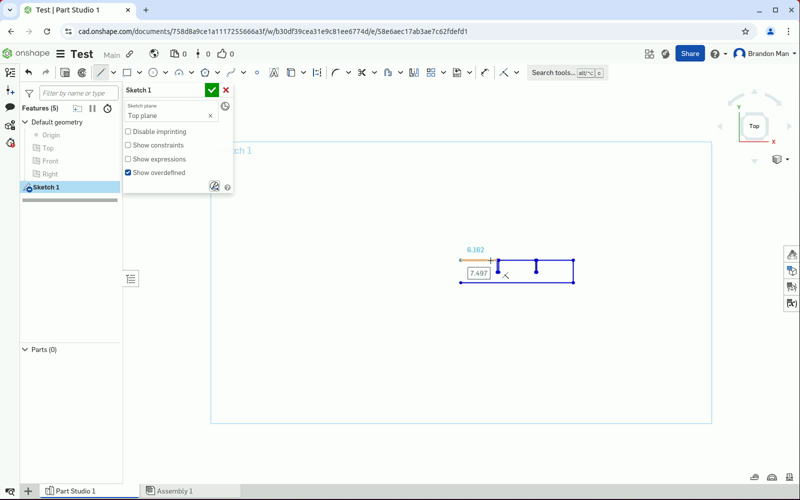
key_down(shift)
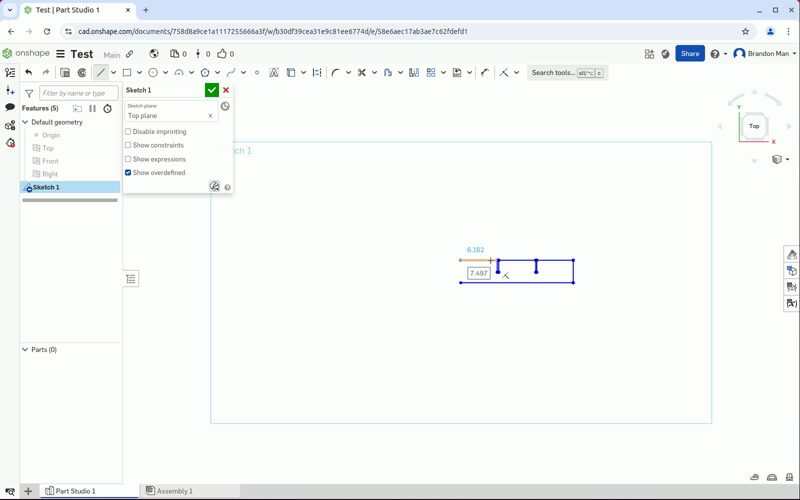
mouse_move(460, 282)
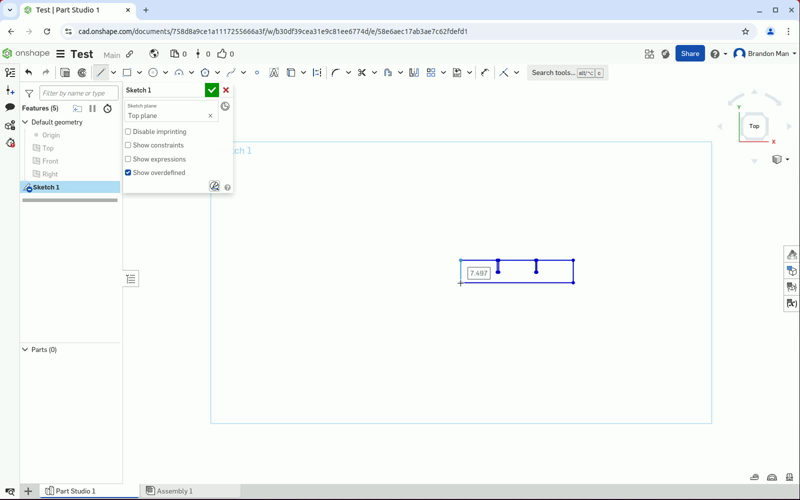
key_up(shift)
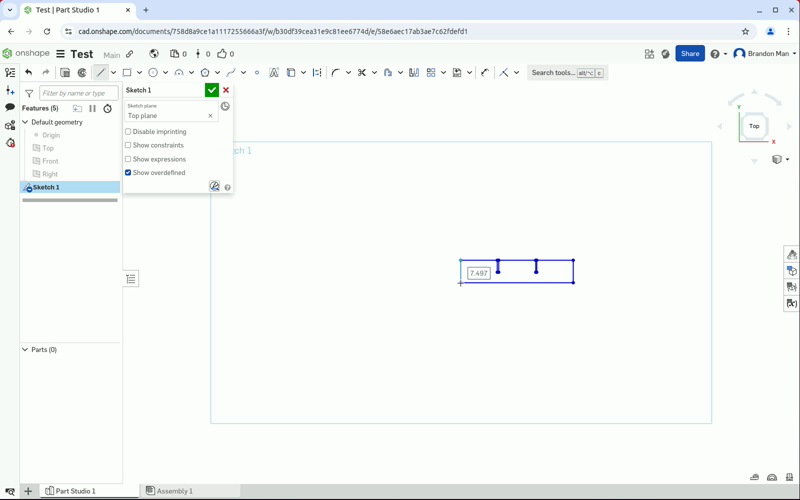
click(460, 282)
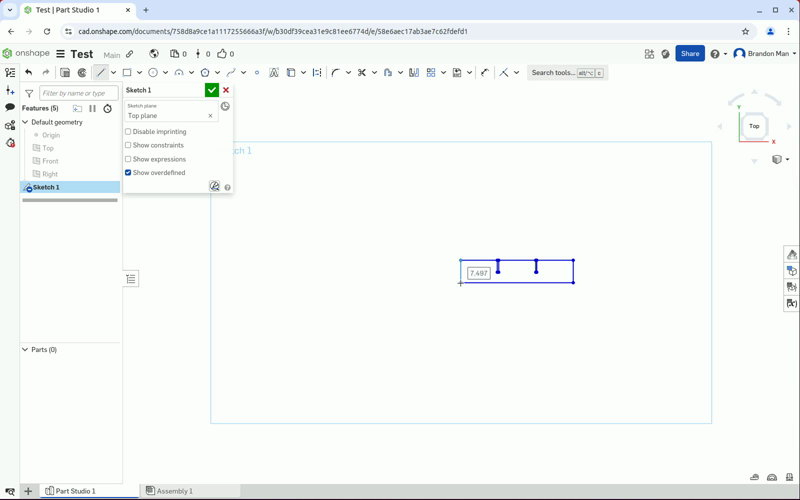
key(esc)
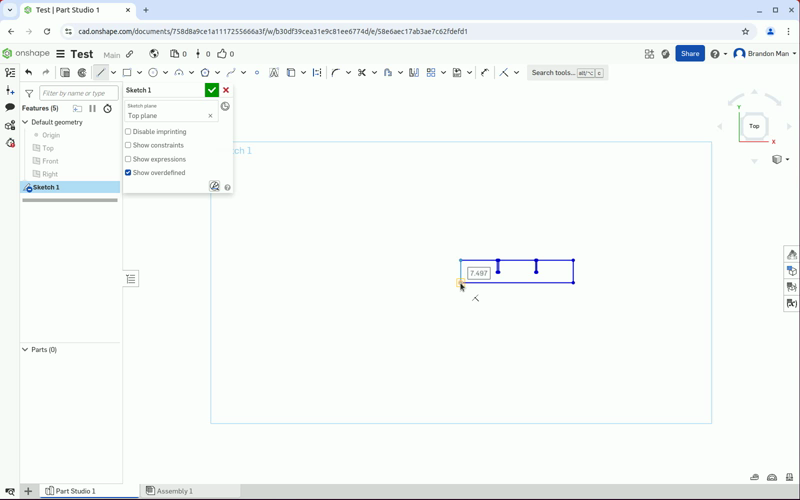
mouse_move(528, 267)
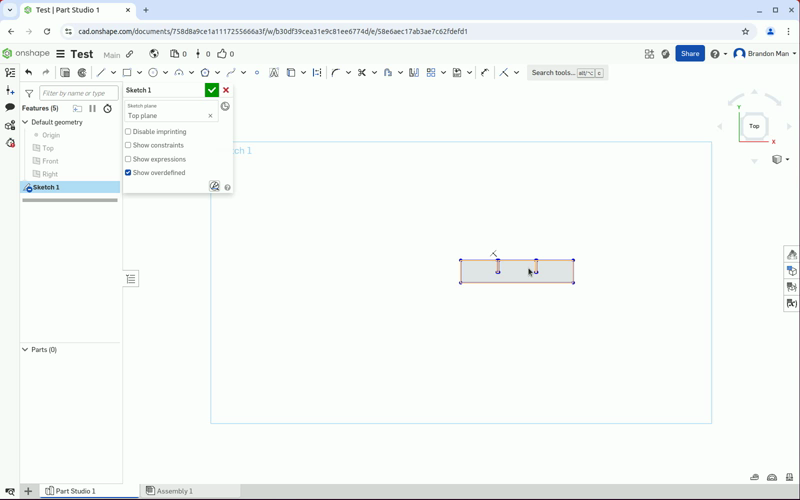
click(528, 267)
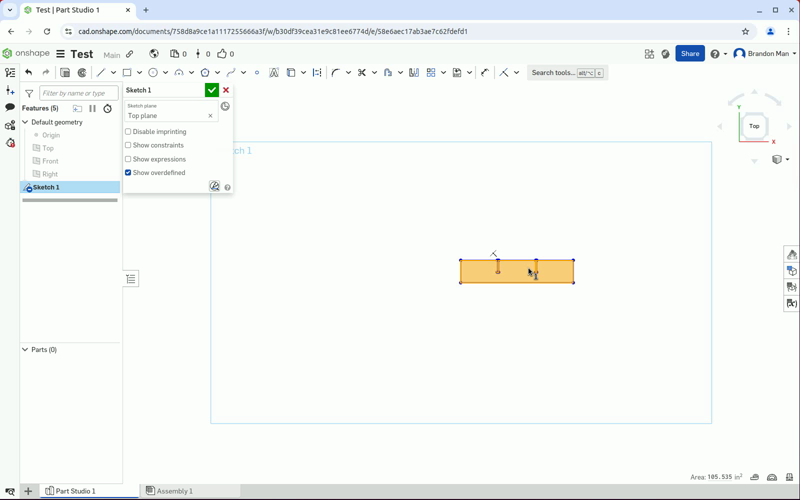
mouse_move(73, 352)
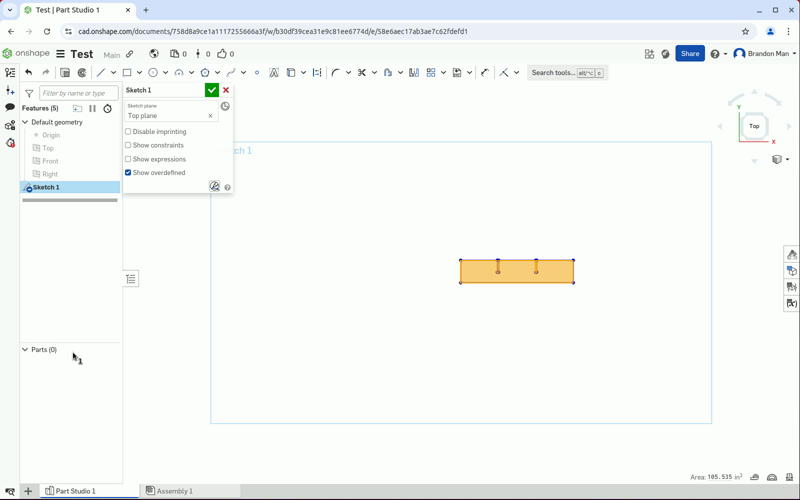
key(shift+y)
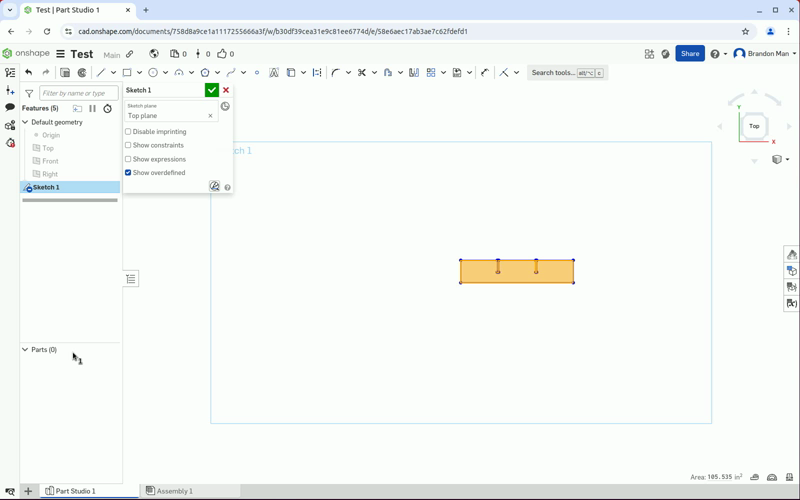
key(shift+e)
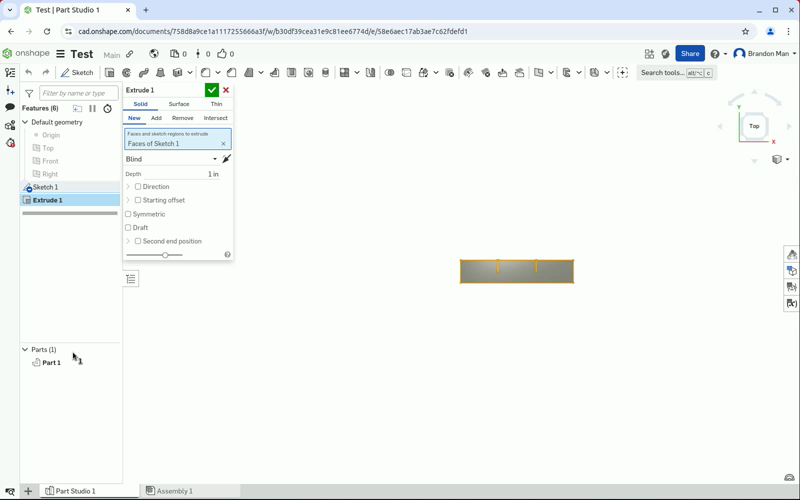
mouse_move(143, 106)
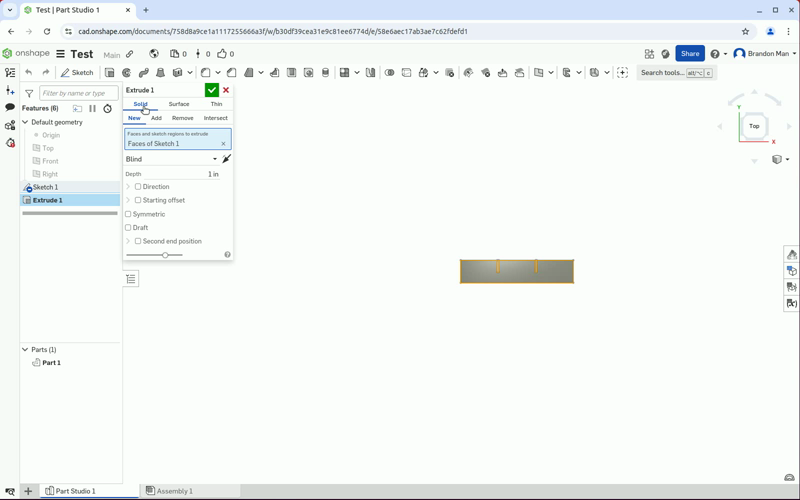
click(143, 106)
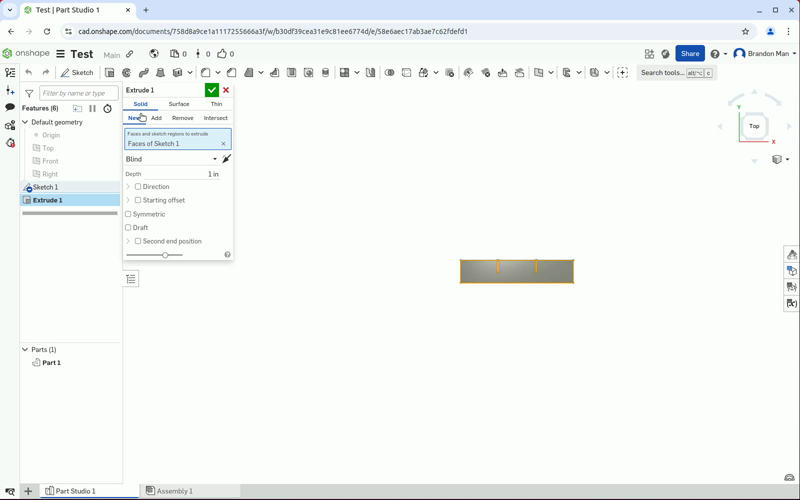
mouse_move(137, 120)
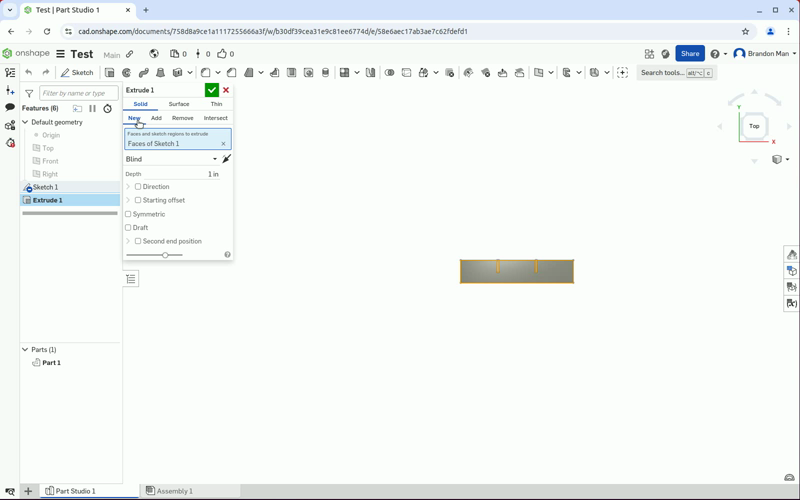
click(137, 120)
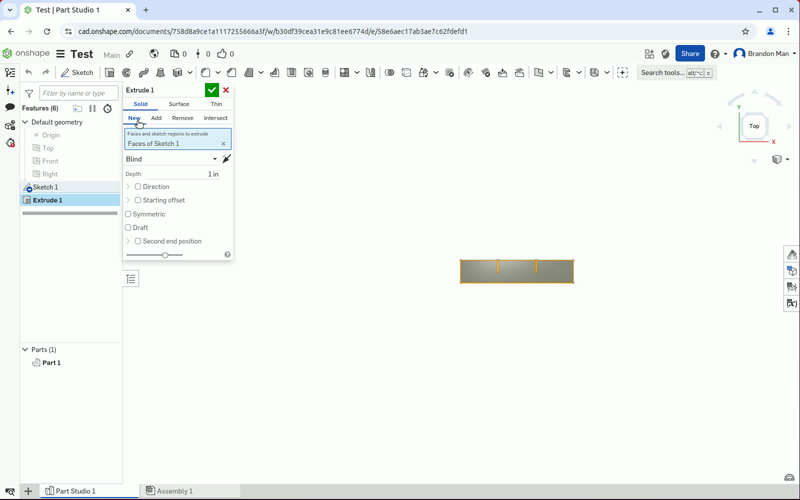
key(tab, 4)
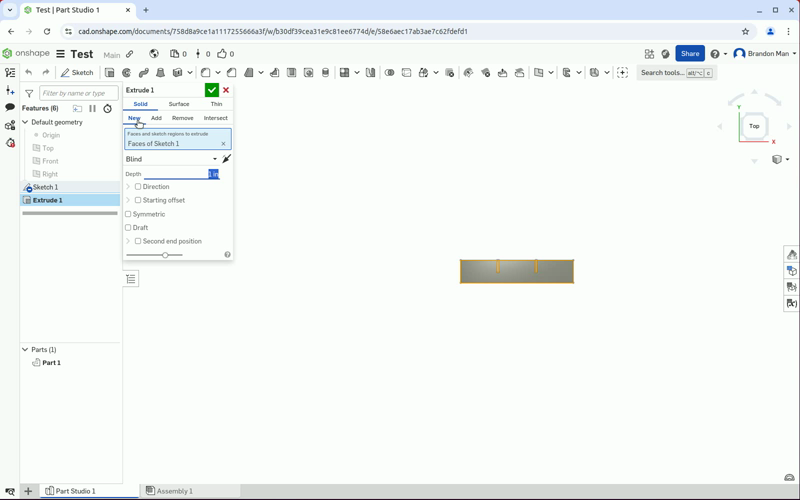
text(0.241)
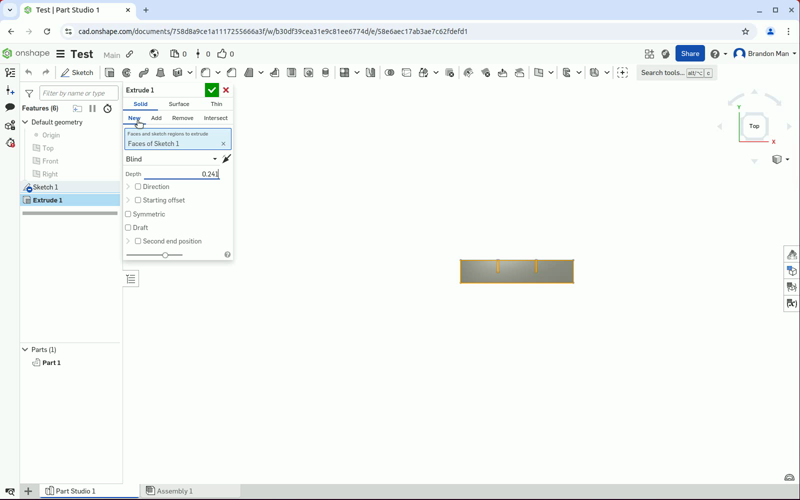
key(enter)
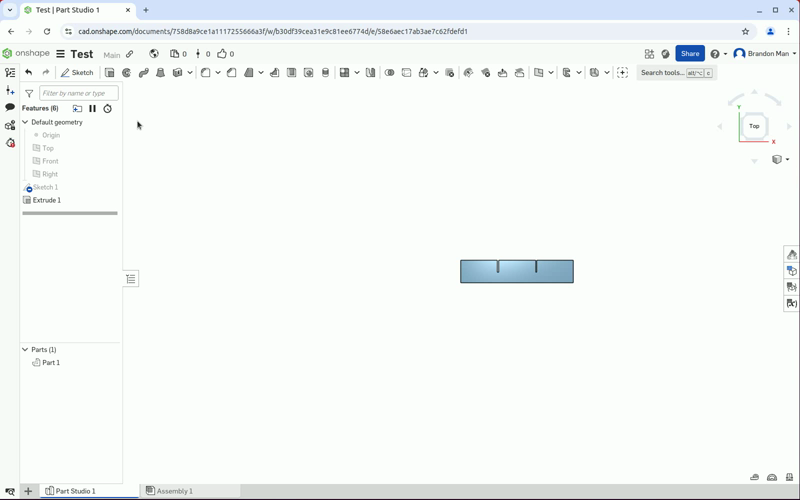
key(shift+h)
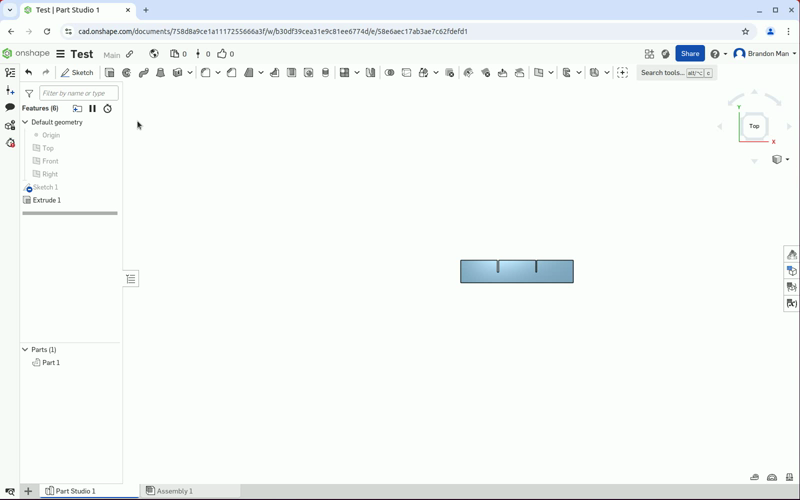
key(shift+h)
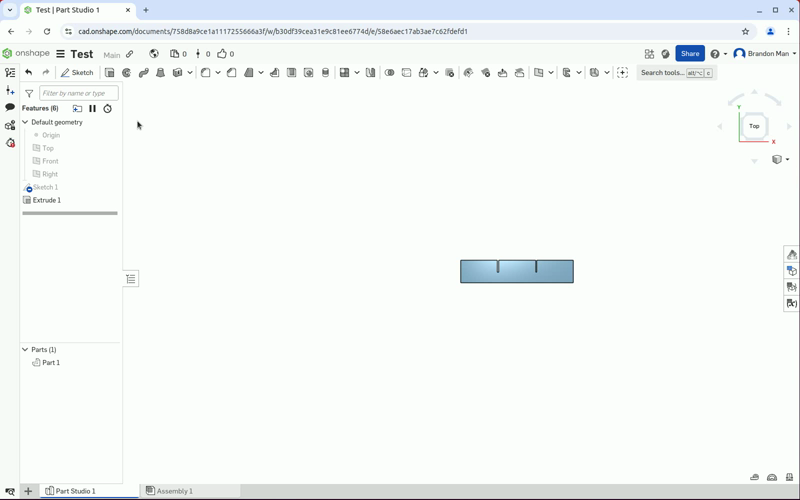
mouse_move(73, 189)
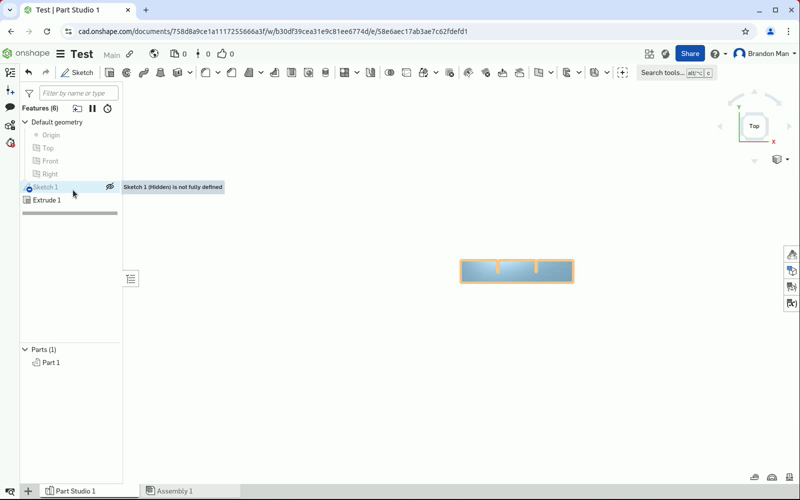
click(73, 189)
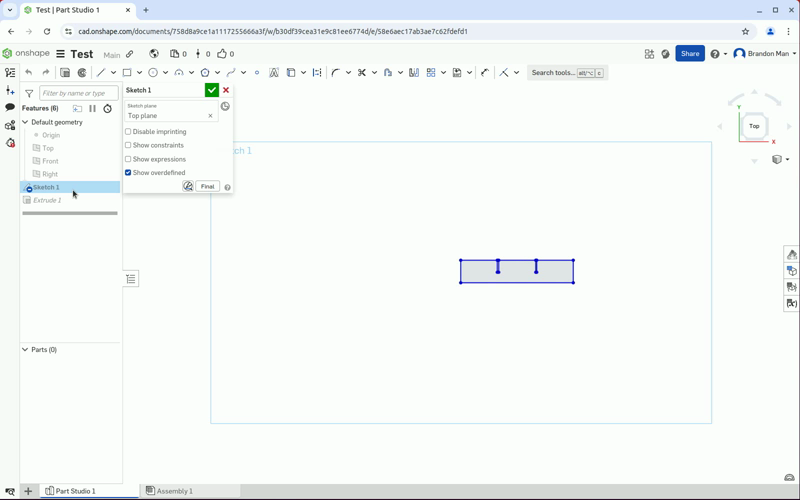
mouse_move(229, 92)
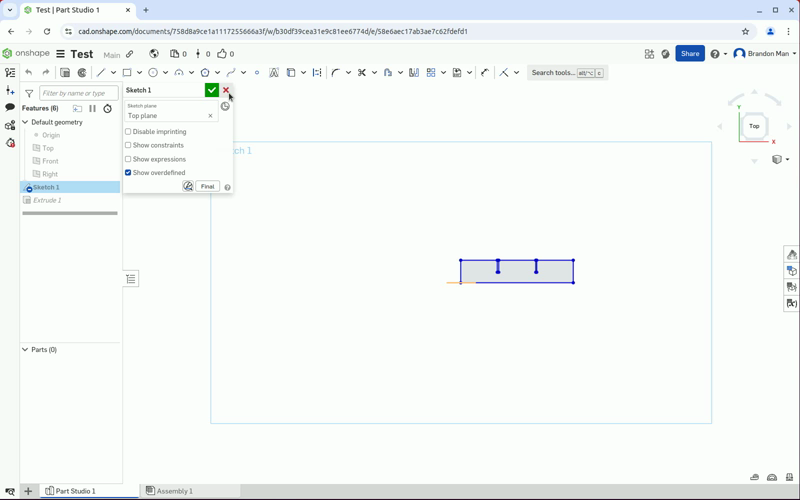
click(229, 92)
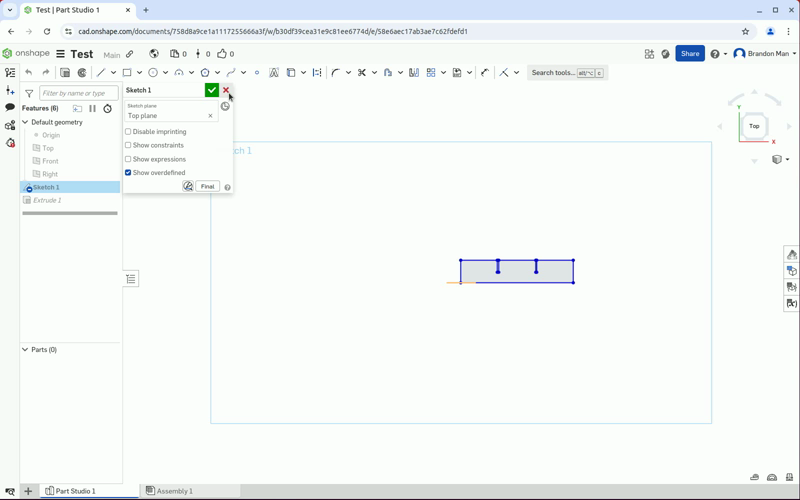
key(shift+s)
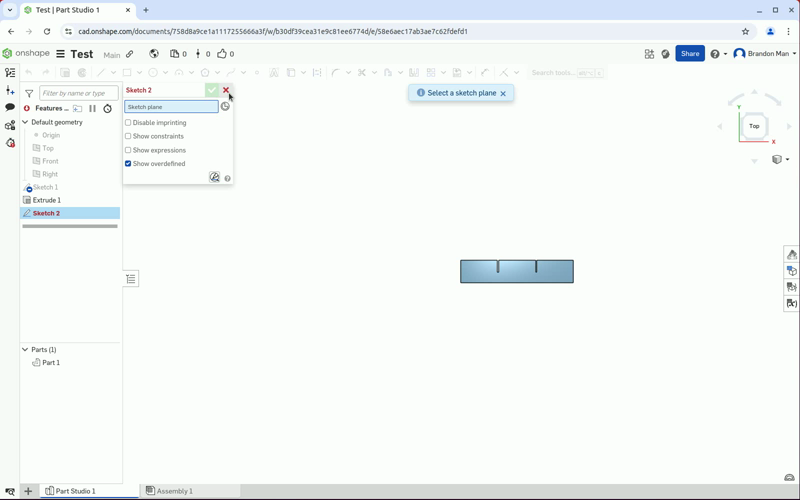
mouse_move(73, 150)
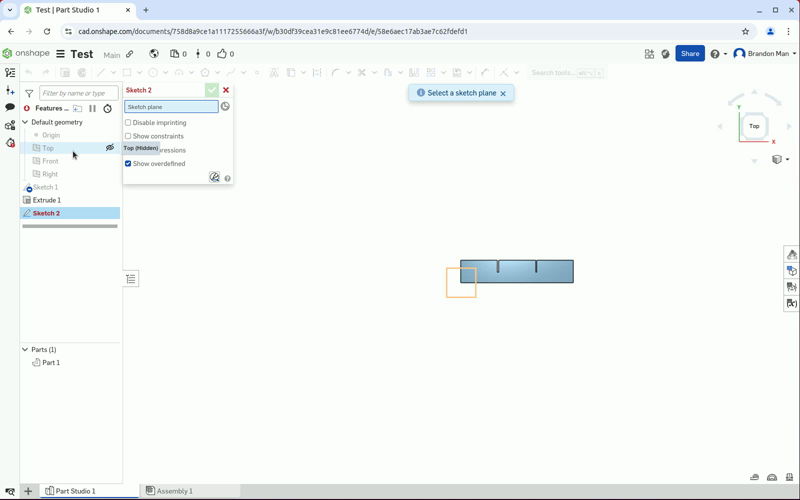
click(73, 150)
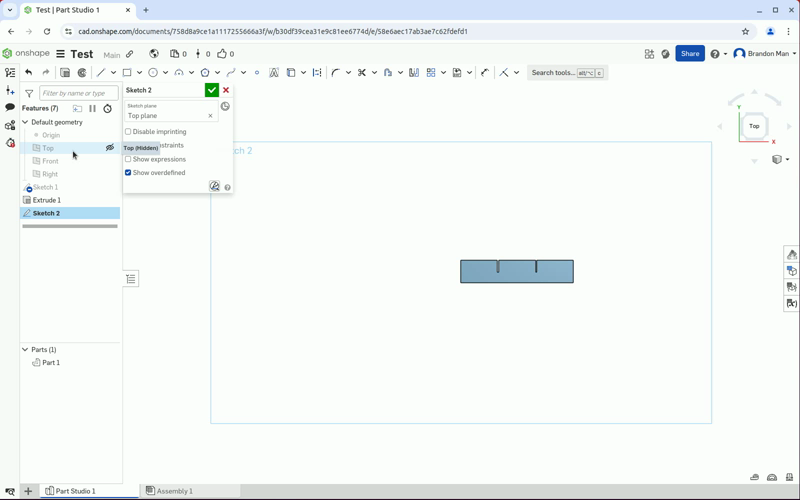
mouse_move(73, 352)
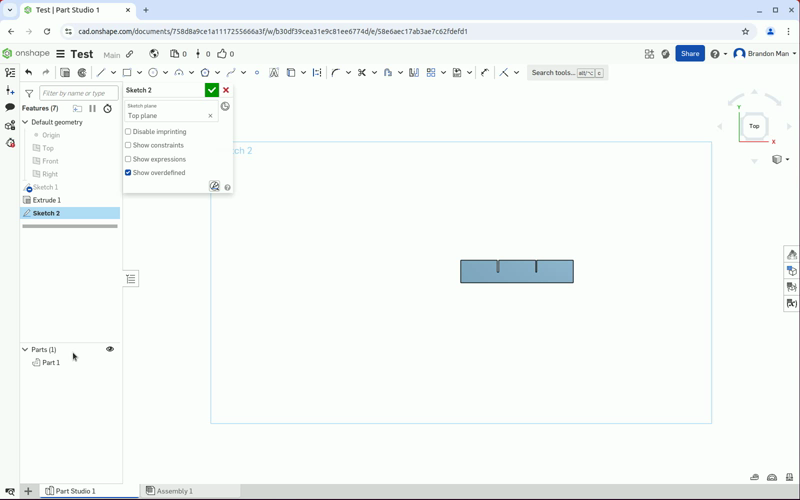
key(y)
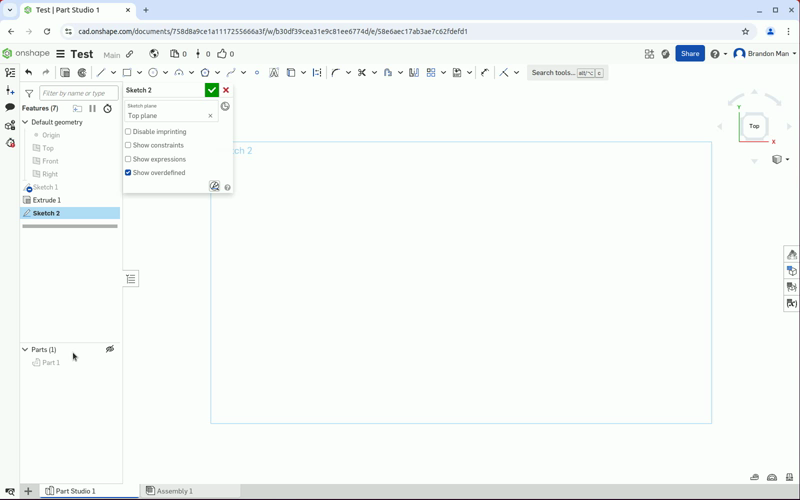
key(l)
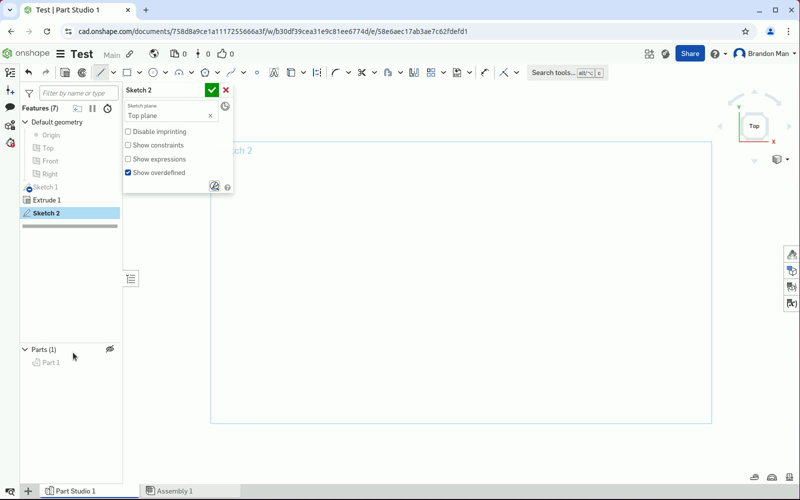
key_down(shift)
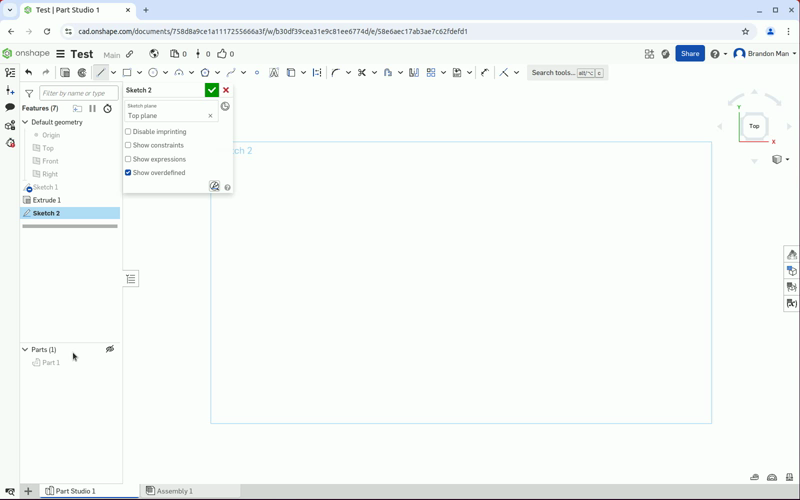
mouse_move(390, 305)
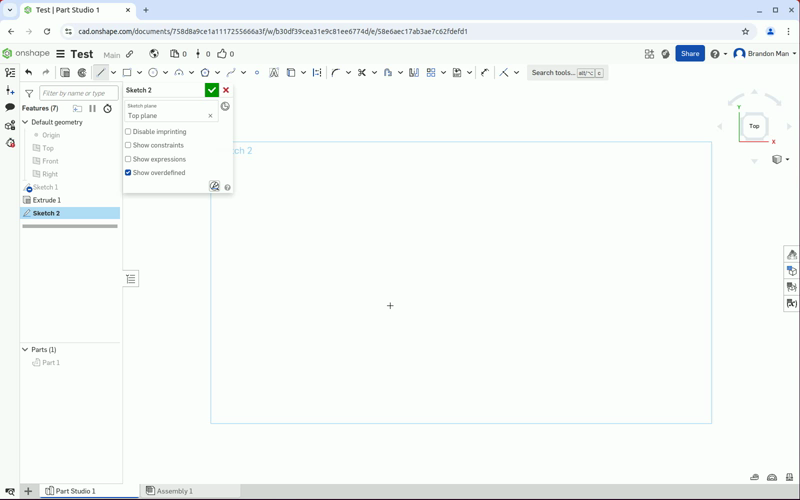
click(390, 305)
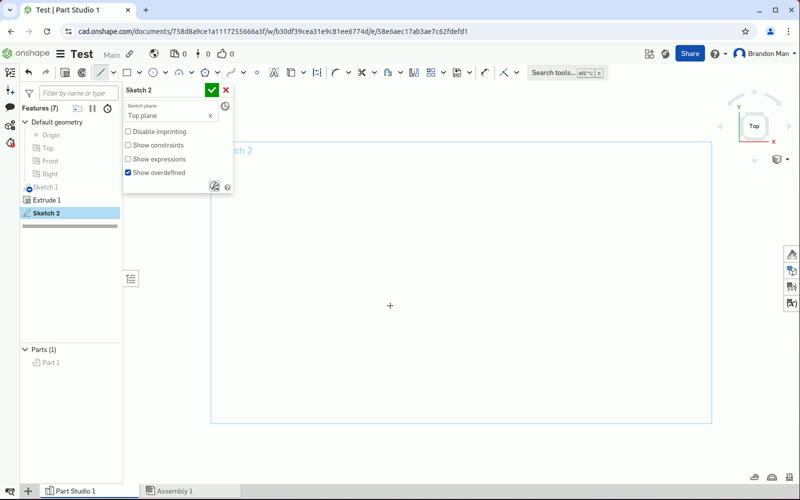
key_up(shift)
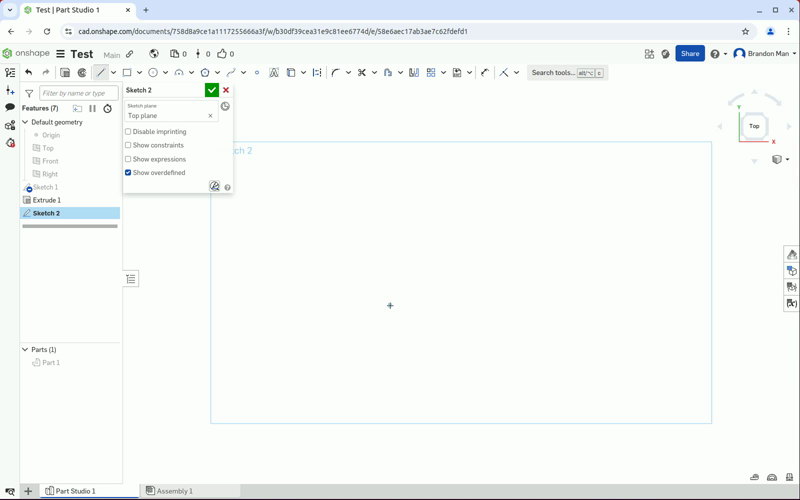
key_down(shift)
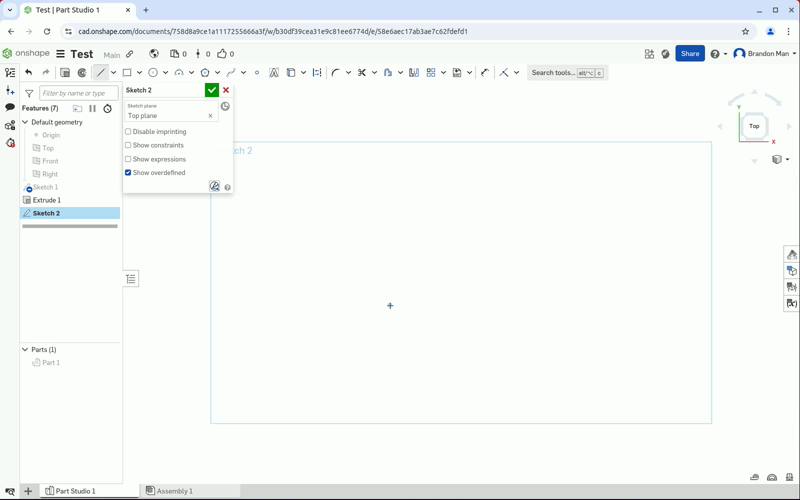
mouse_move(420, 305)
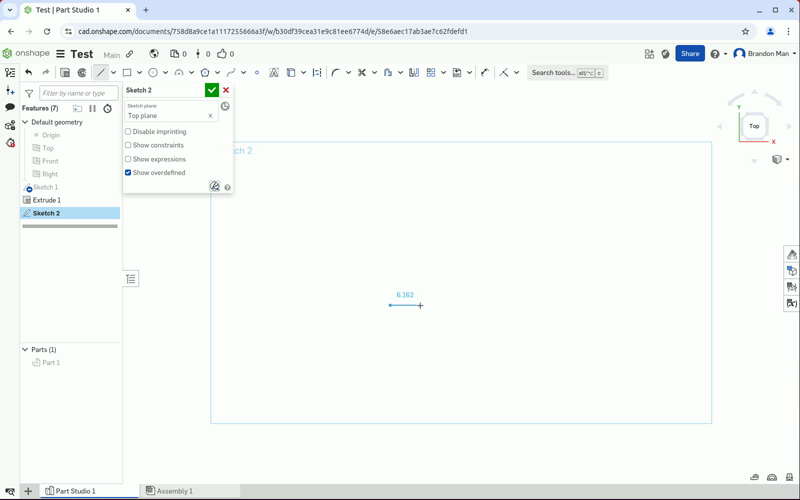
mouse_move(425, 305)
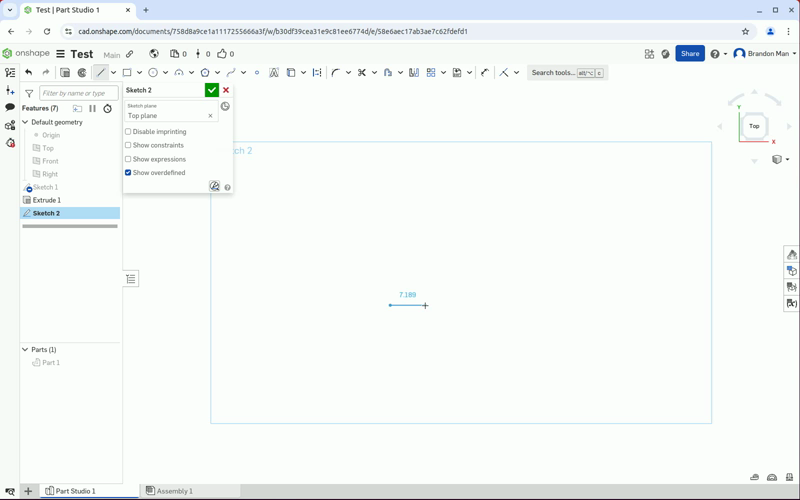
click(425, 305)
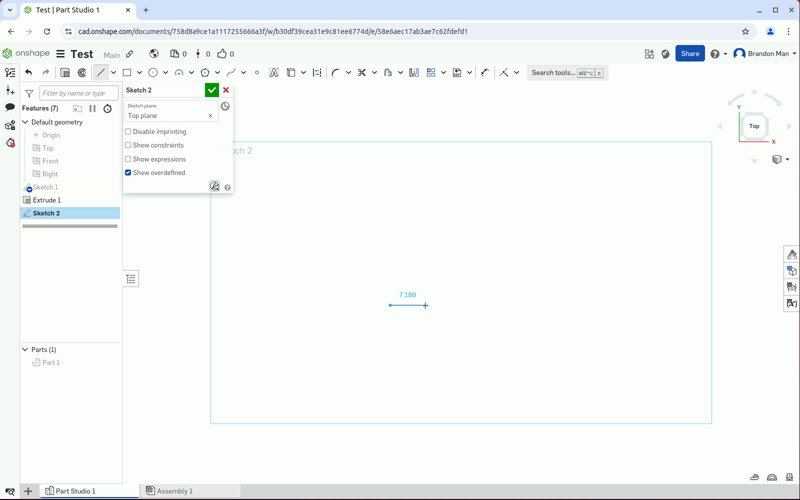
key_up(shift)
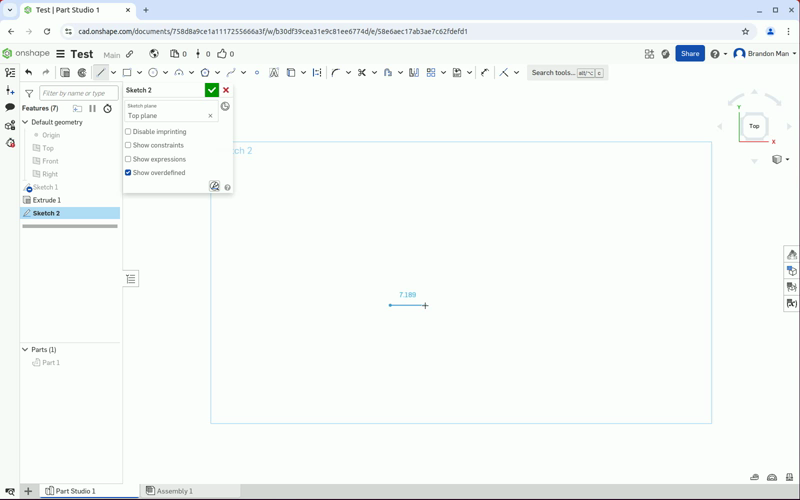
key_down(shift)
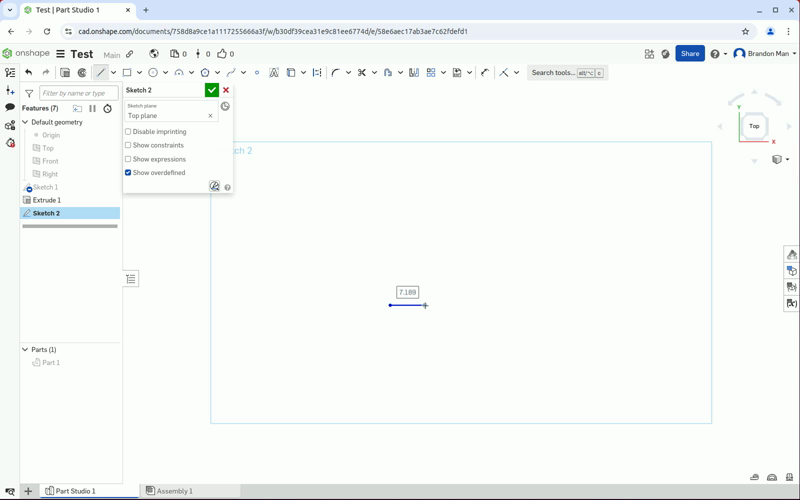
mouse_move(455, 305)
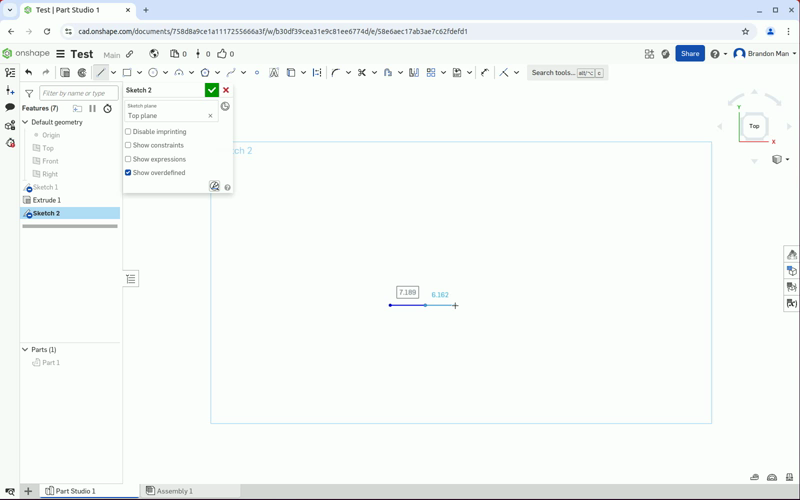
mouse_move(425, 294)
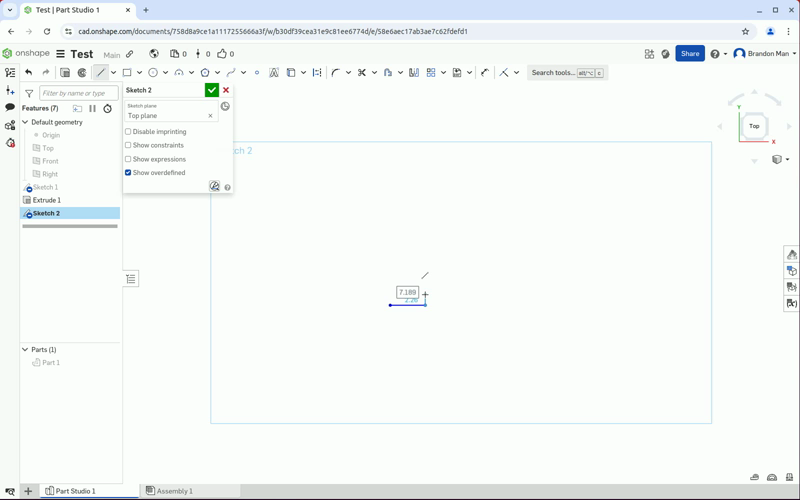
click(425, 294)
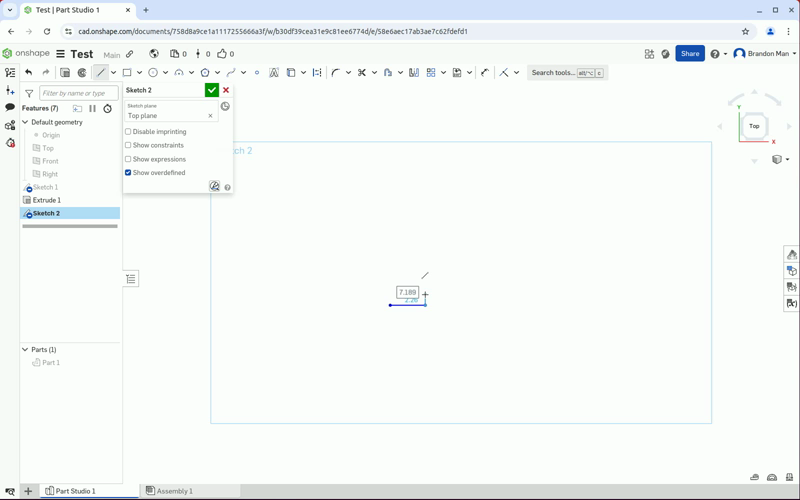
key_up(shift)
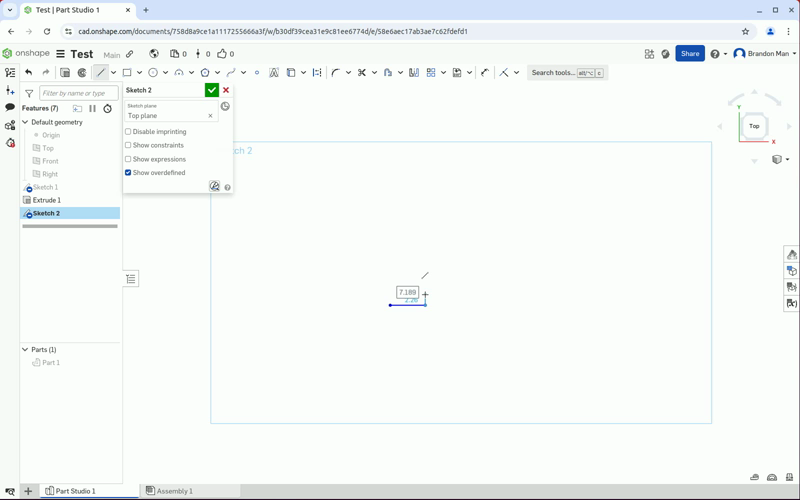
key_down(shift)
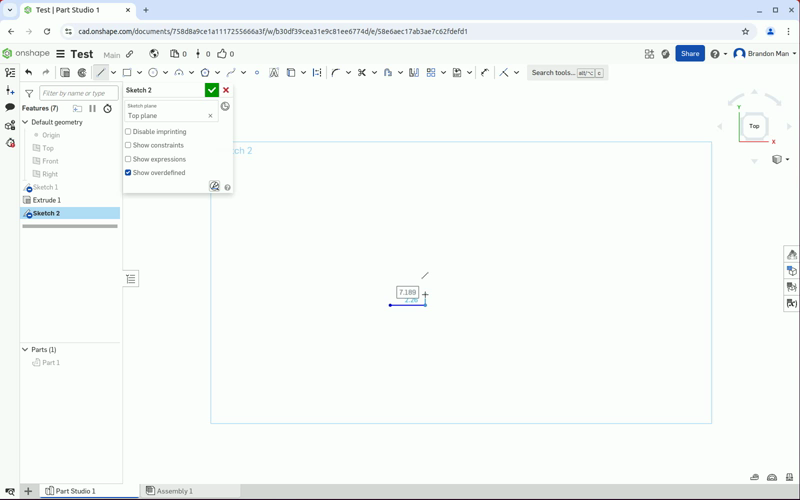
mouse_move(455, 294)
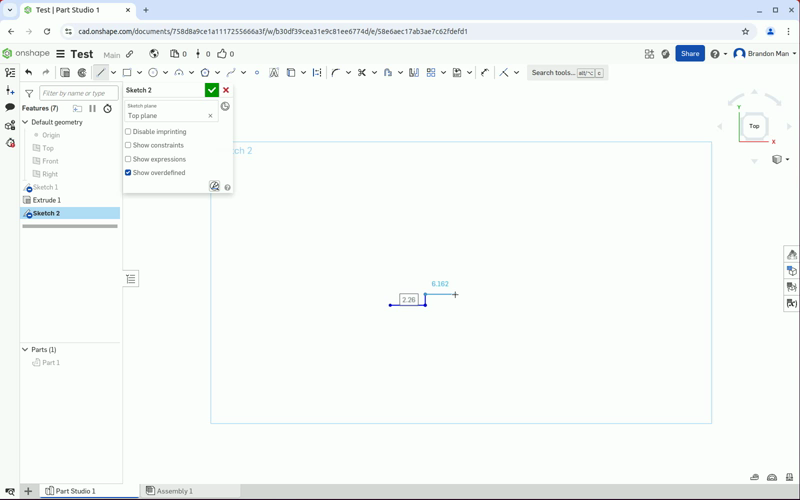
mouse_move(426, 294)
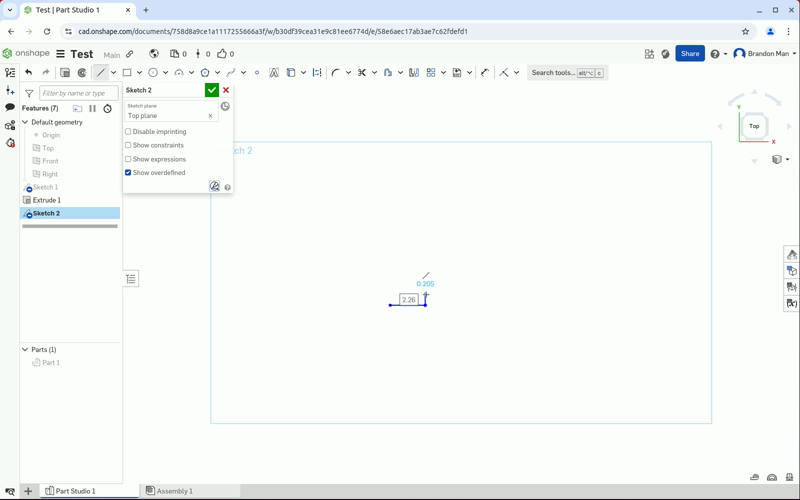
scroll(6)
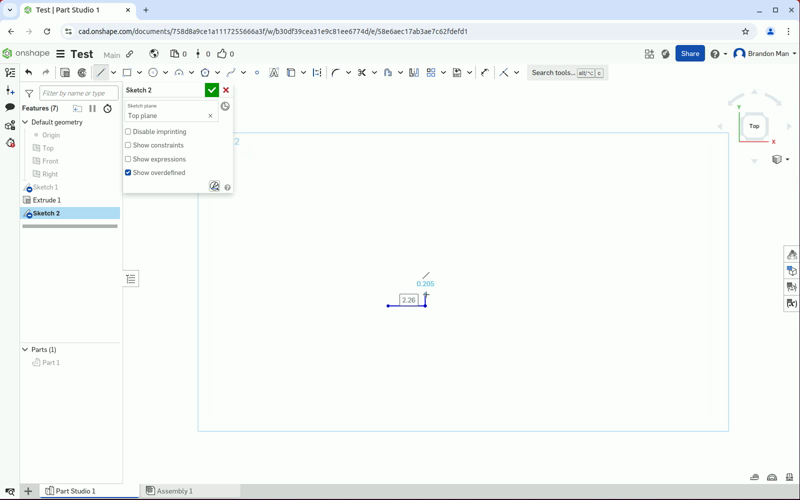
scroll(6)
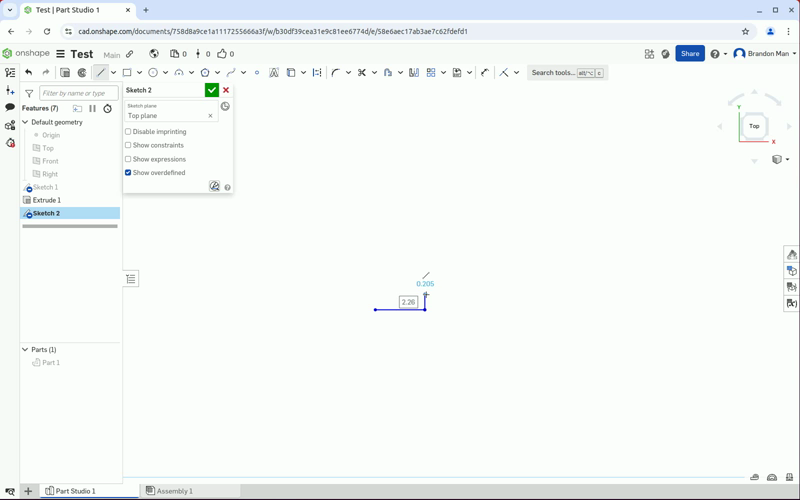
scroll(6)
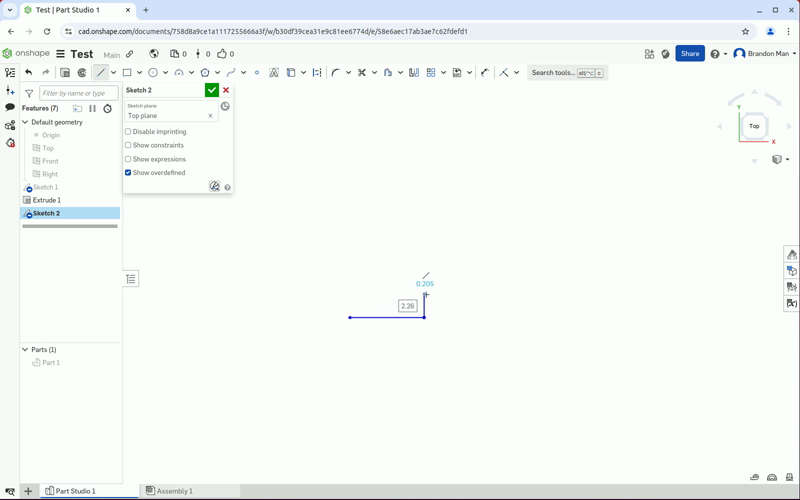
scroll(6)
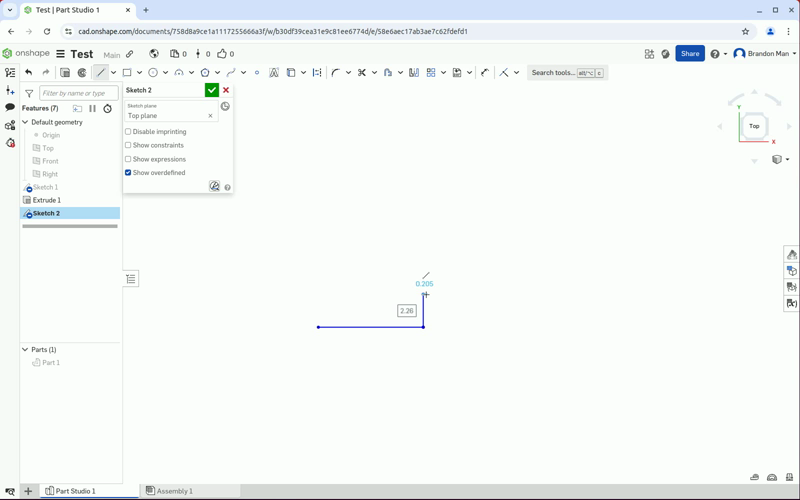
scroll(6)
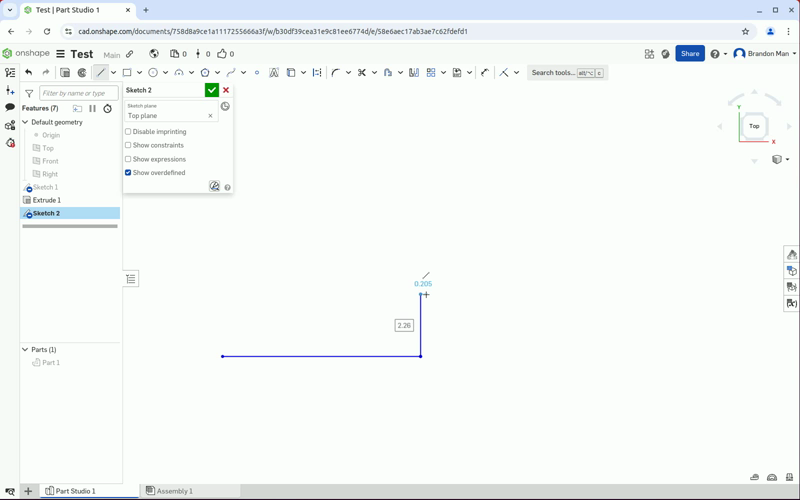
scroll(6)
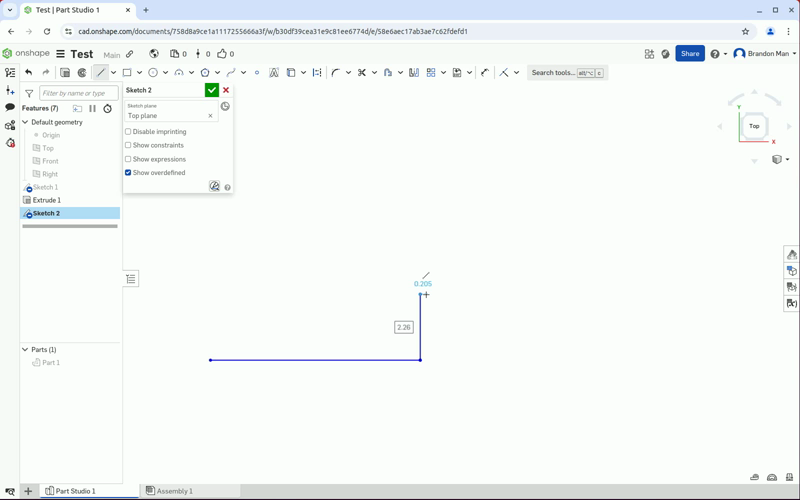
scroll(6)
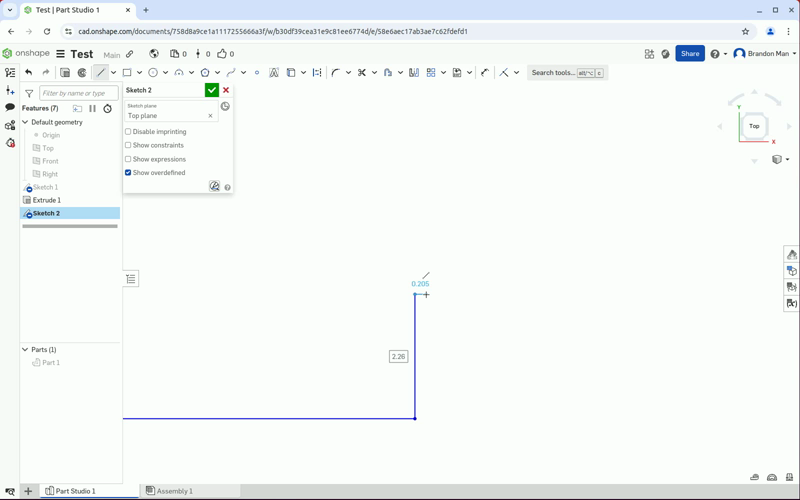
click(426, 294)
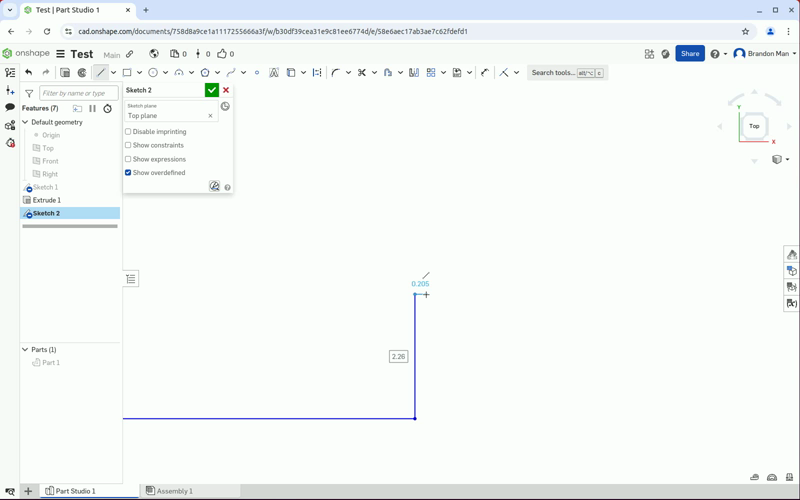
scroll(-6)
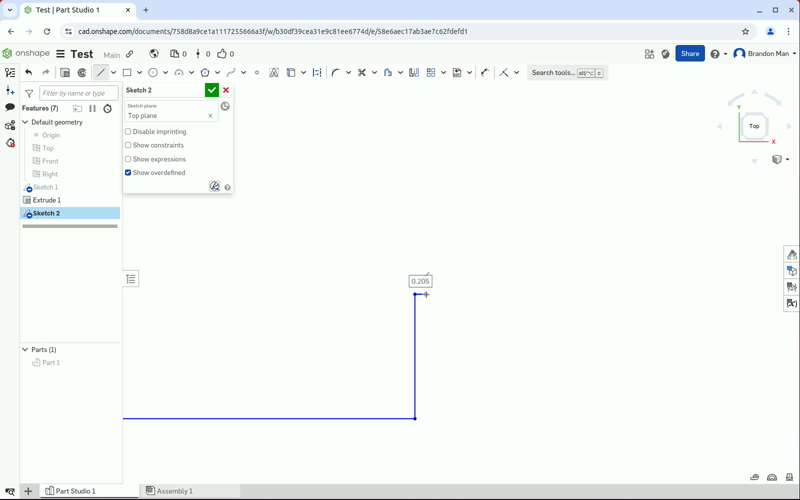
scroll(-6)
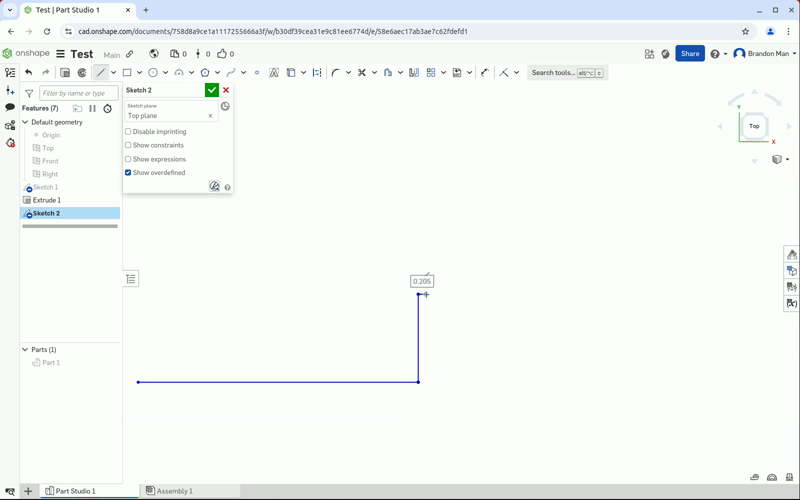
scroll(-6)
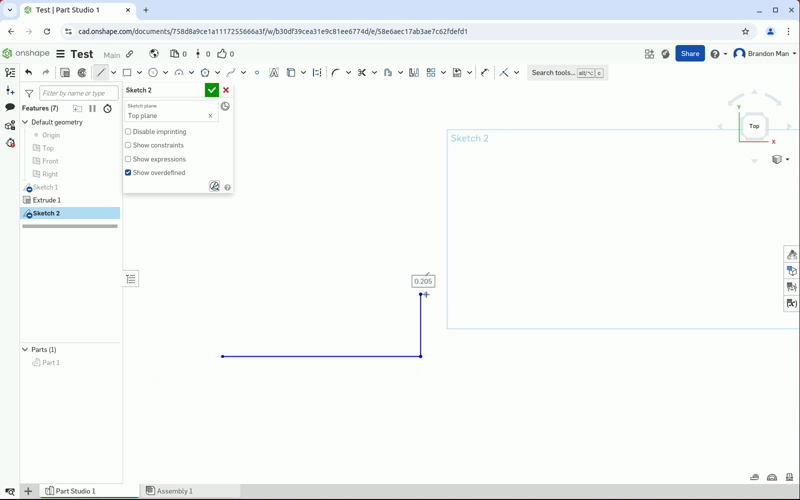
scroll(-6)
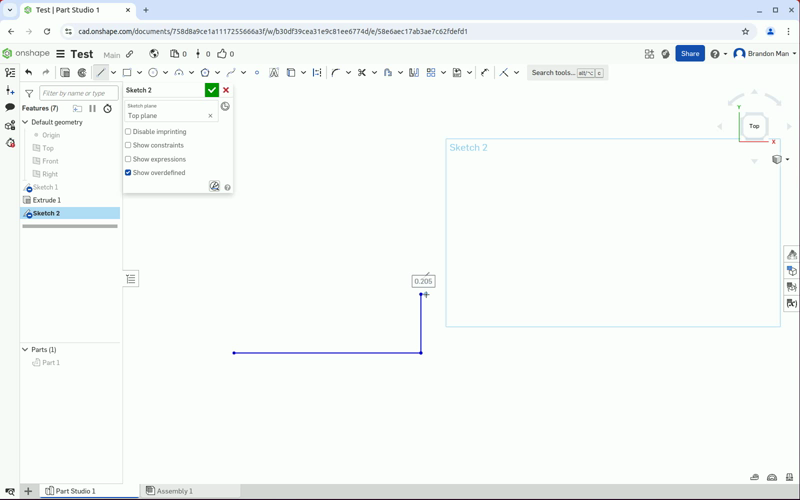
scroll(-6)
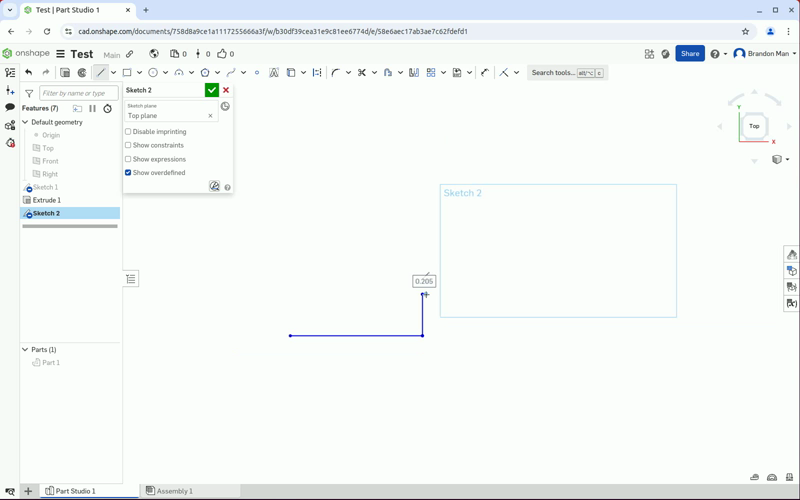
scroll(-6)
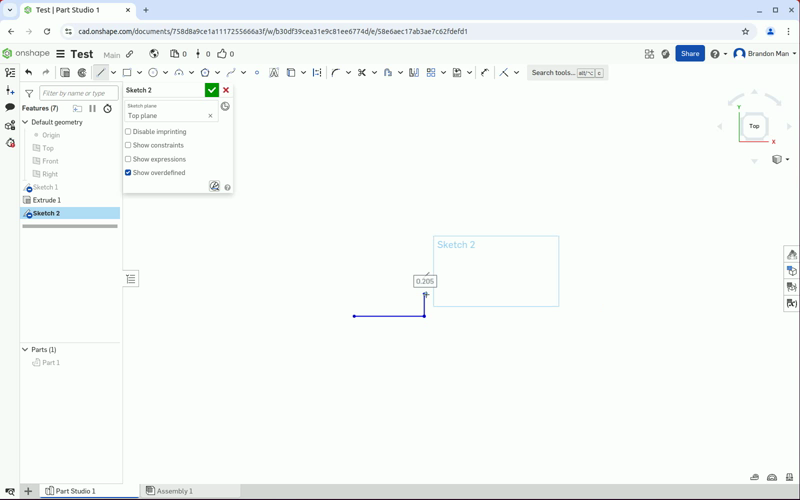
scroll(-6)
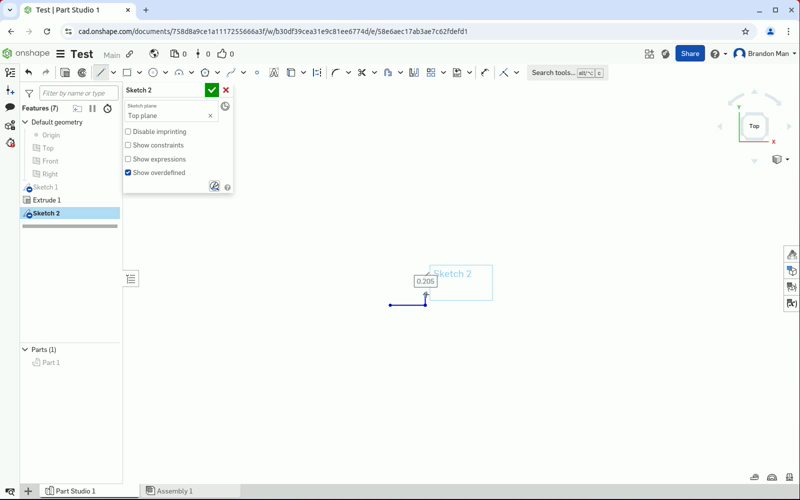
key_up(shift)
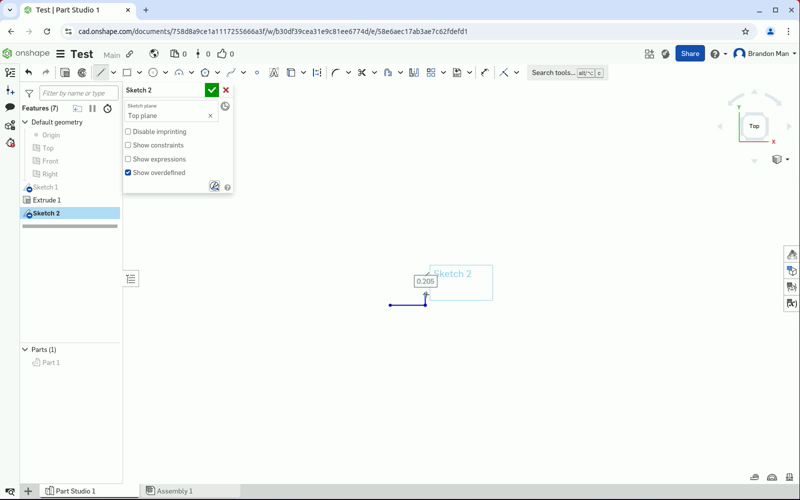
key_down(shift)
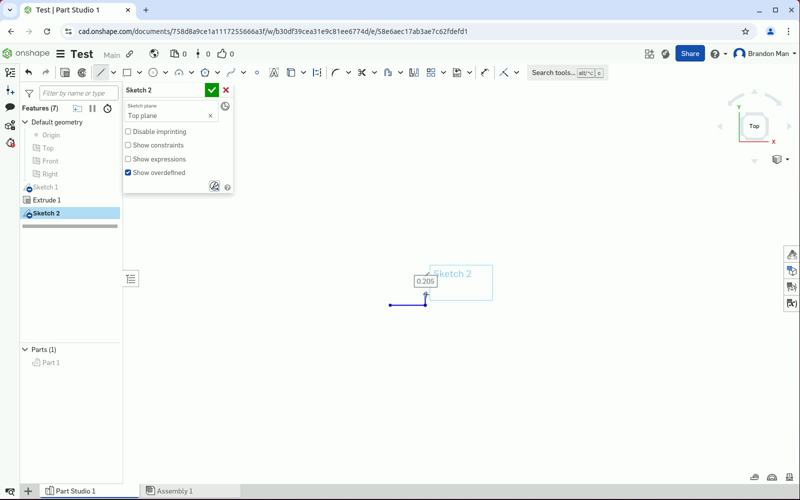
mouse_move(456, 294)
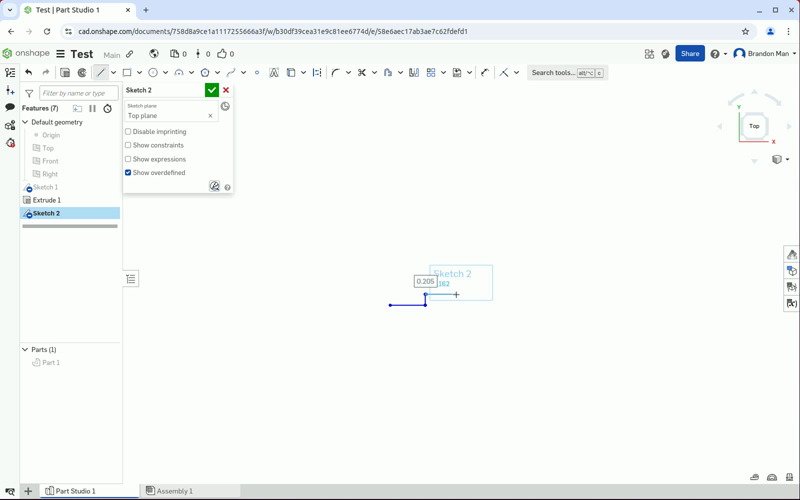
mouse_move(426, 305)
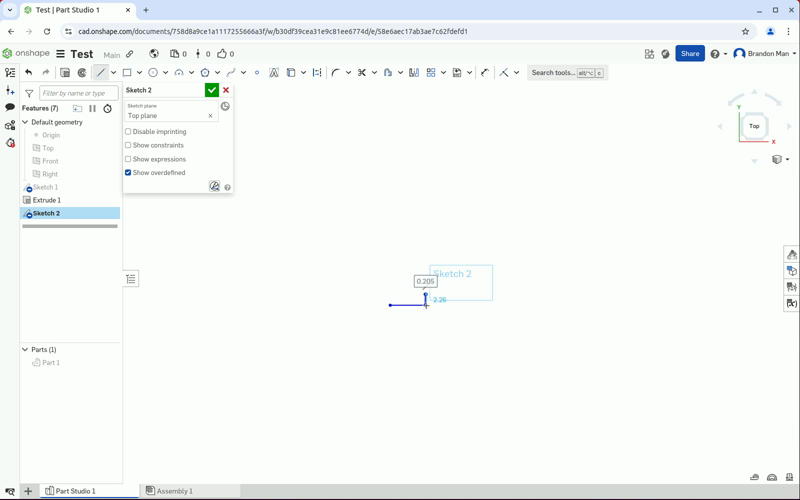
scroll(6)
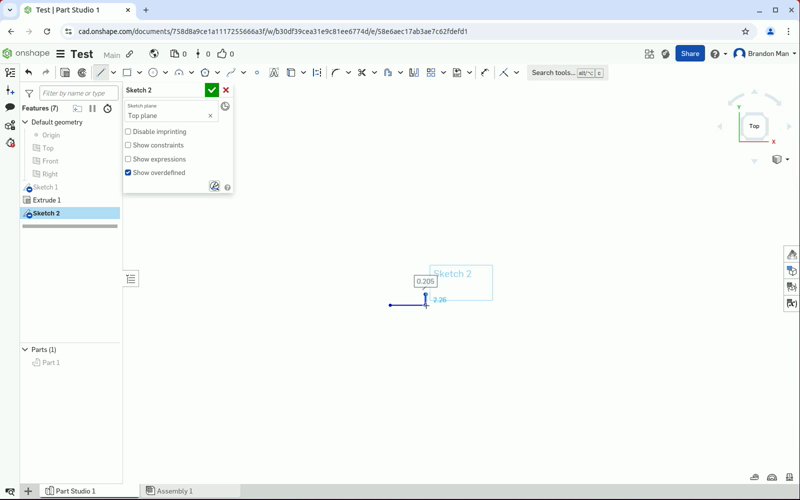
scroll(6)
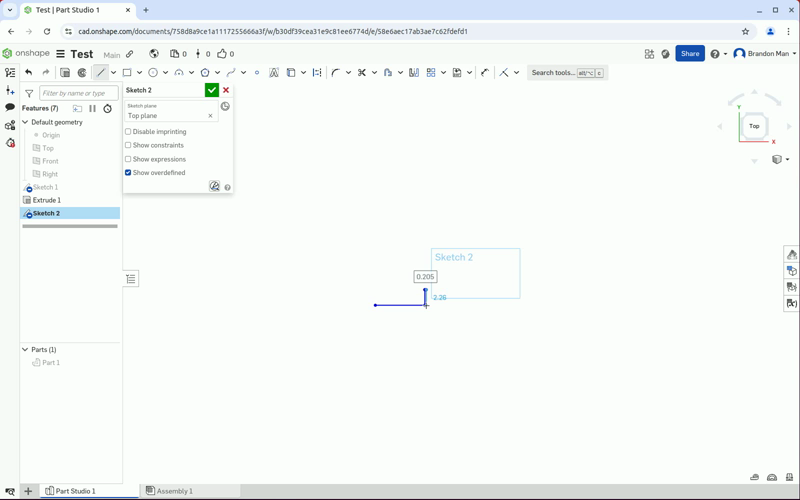
scroll(6)
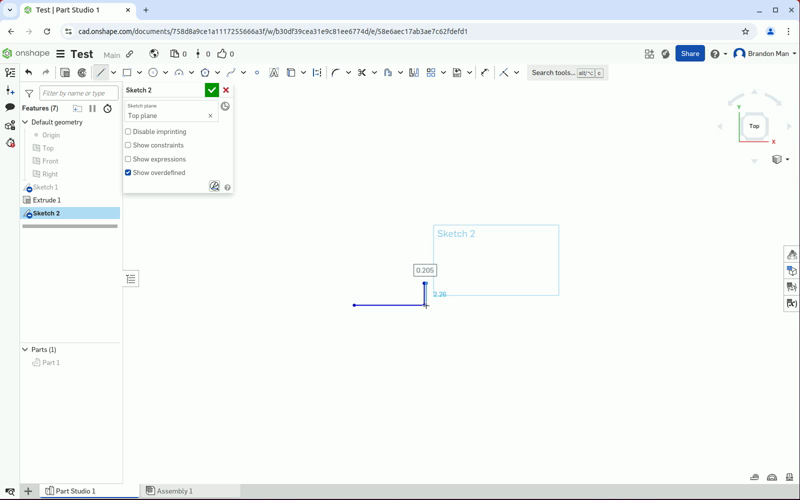
scroll(6)
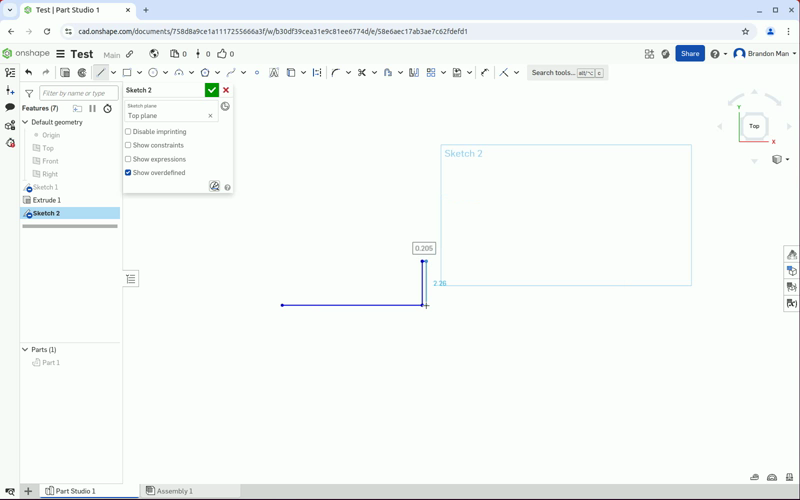
scroll(6)
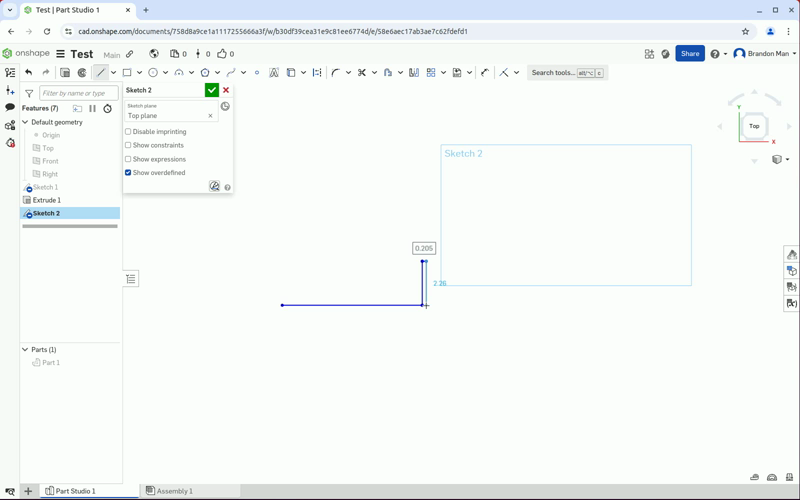
scroll(6)
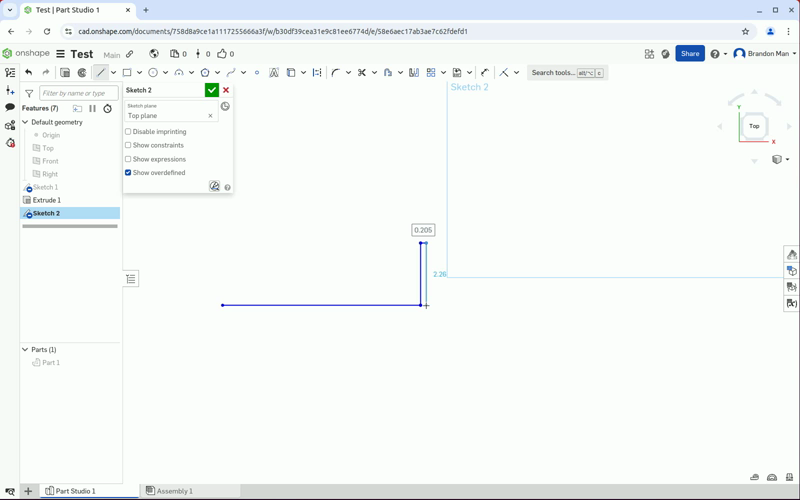
scroll(6)
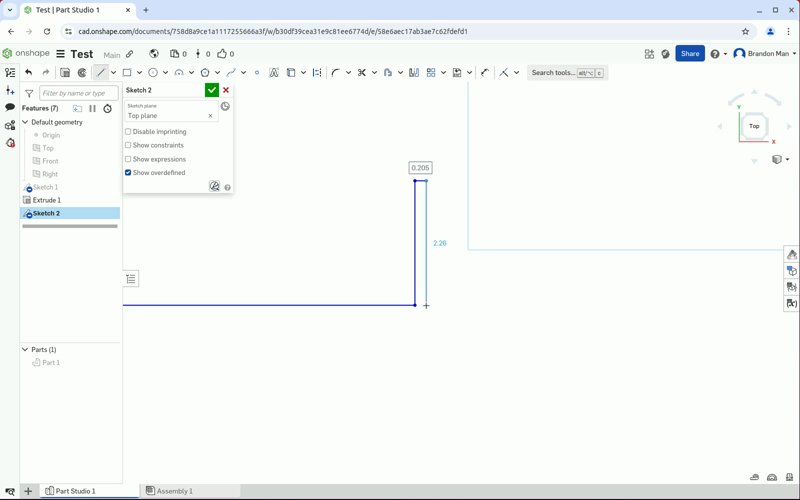
click(426, 305)
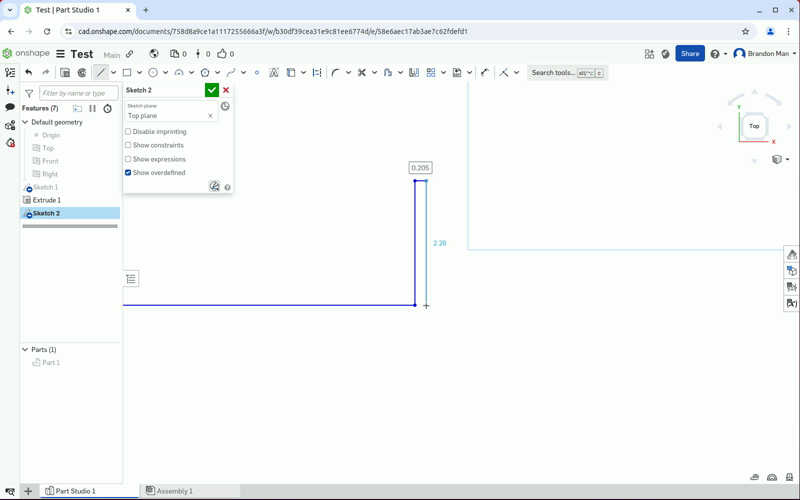
scroll(-6)
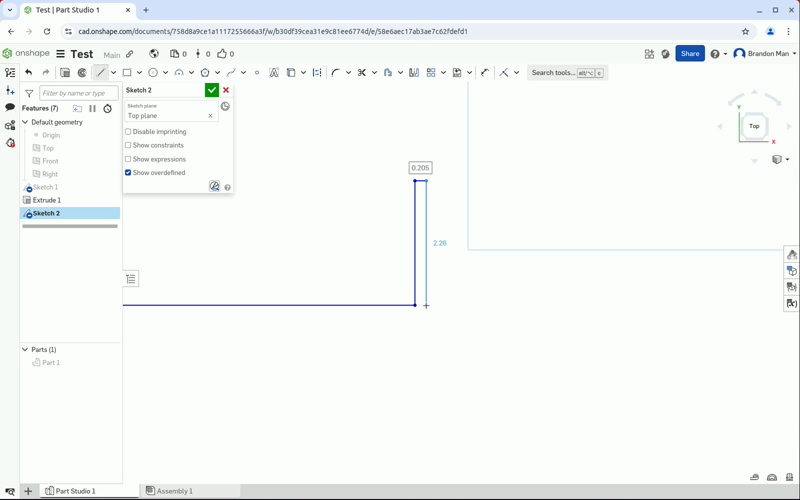
scroll(-6)
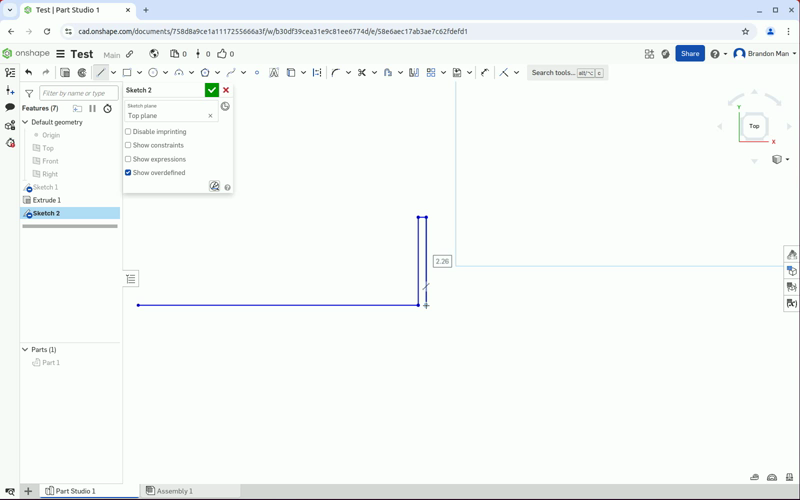
scroll(-6)
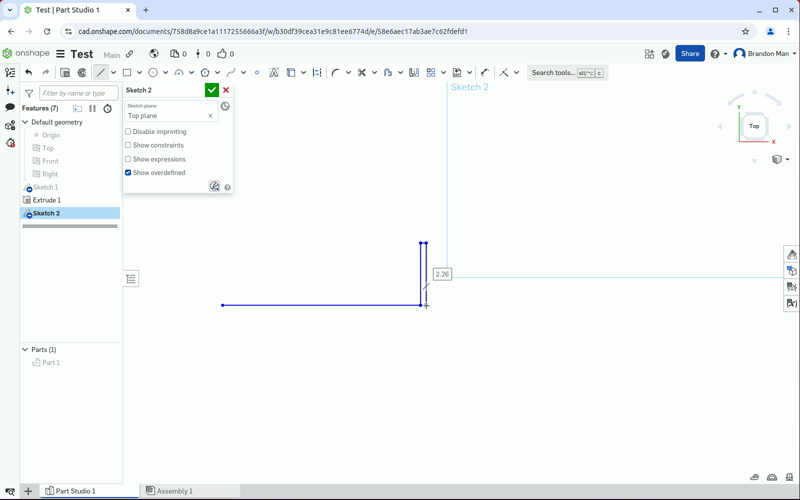
scroll(-6)
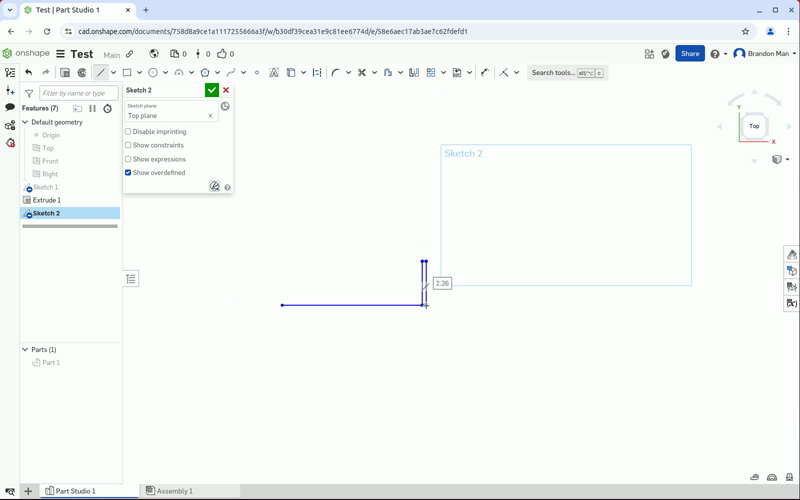
scroll(-6)
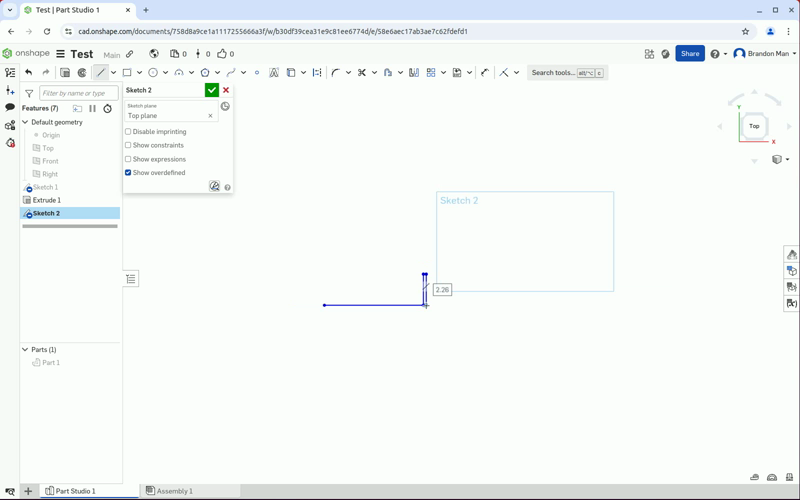
scroll(-6)
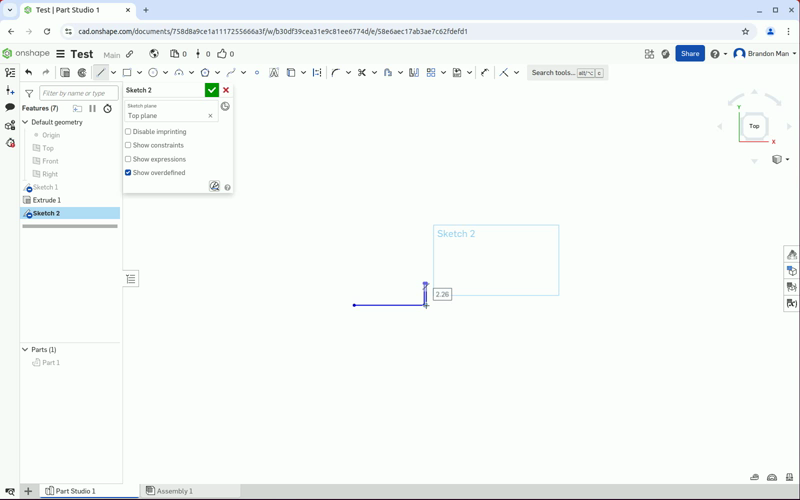
scroll(-6)
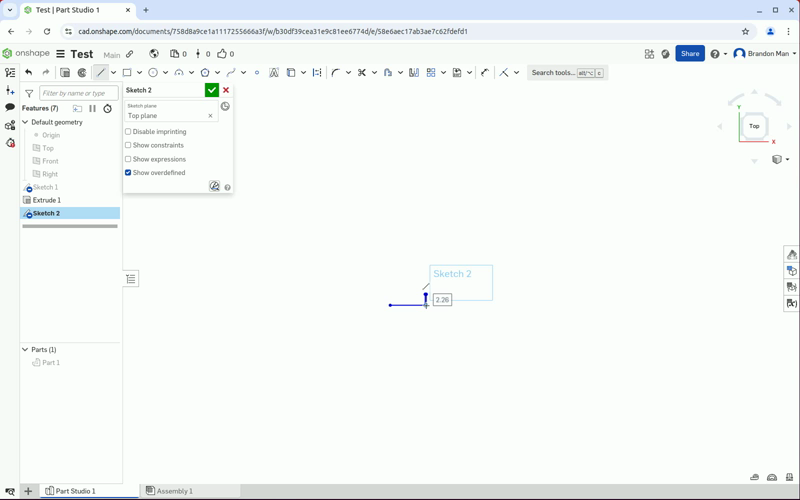
key_up(shift)
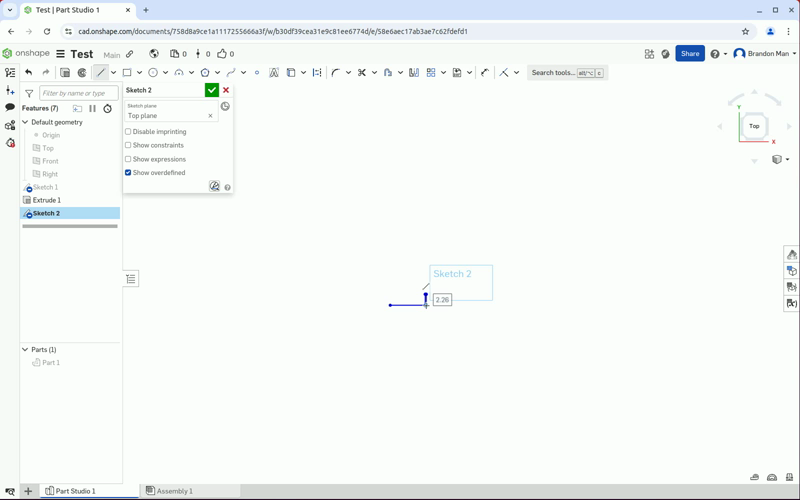
key_down(shift)
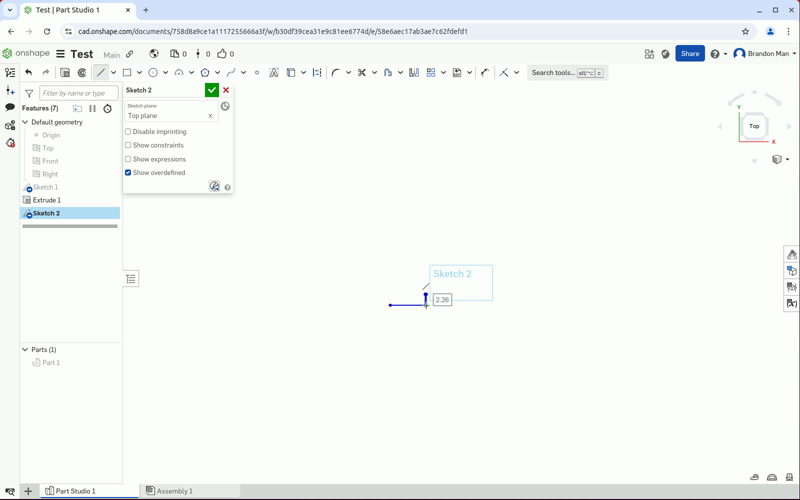
mouse_move(456, 305)
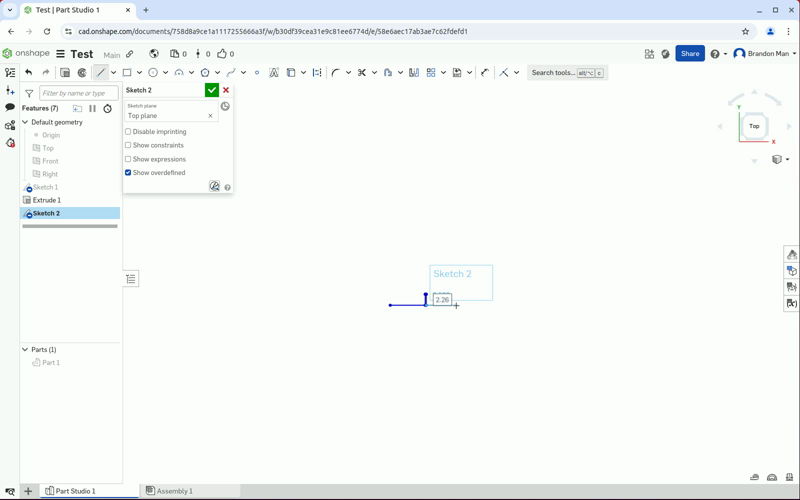
mouse_move(461, 305)
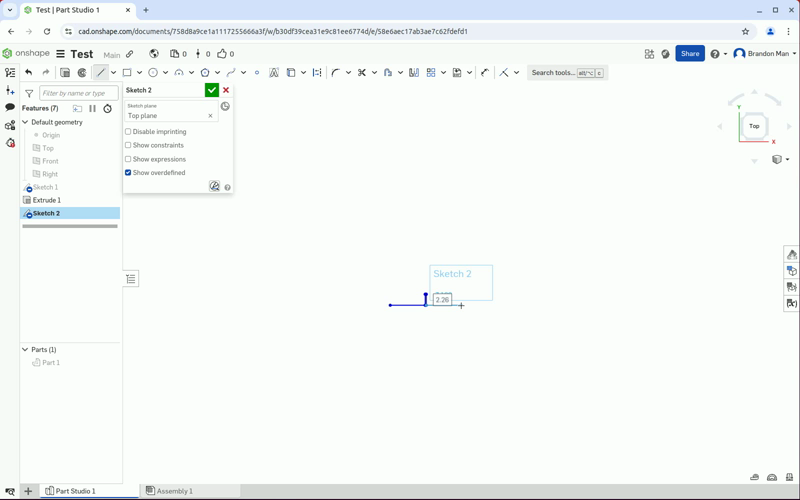
click(461, 305)
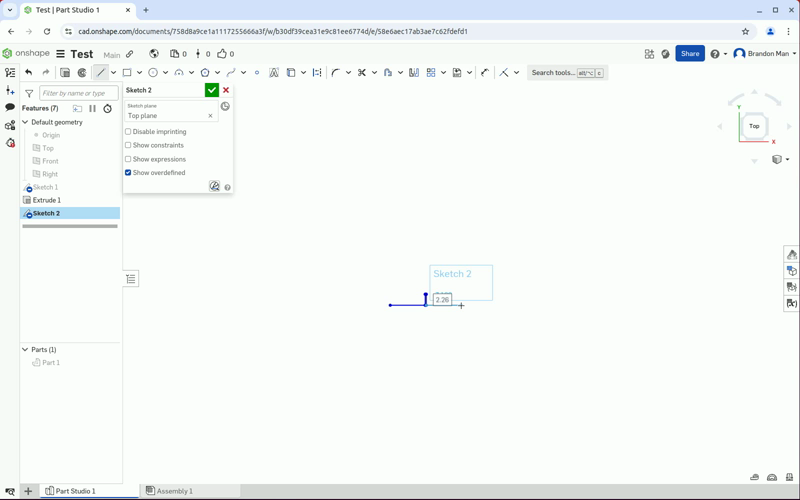
key_up(shift)
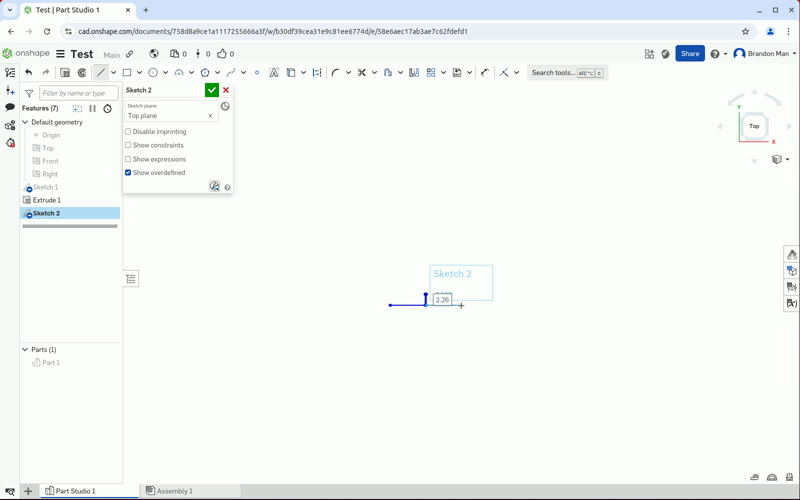
key_down(shift)
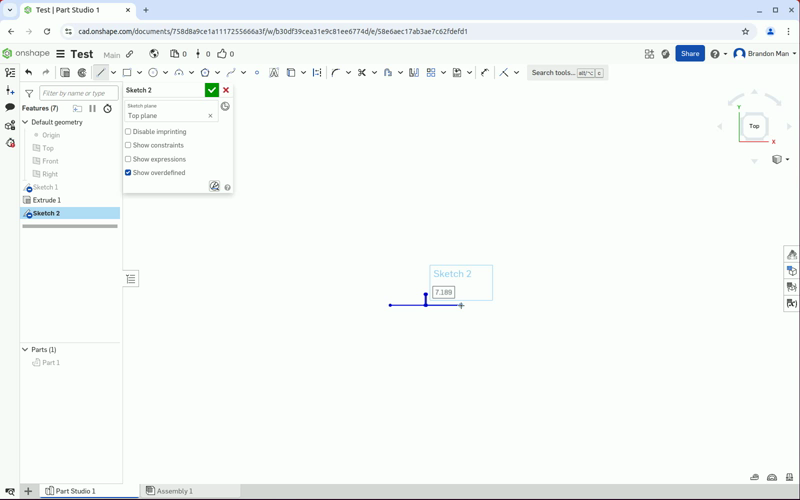
mouse_move(491, 305)
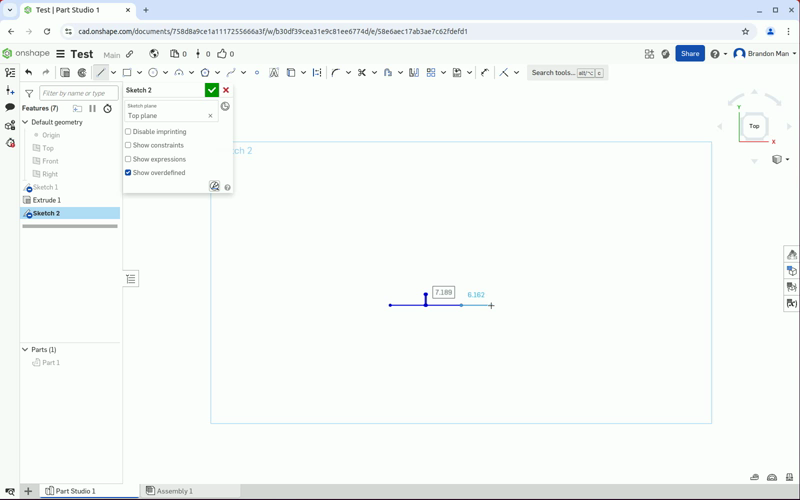
mouse_move(461, 282)
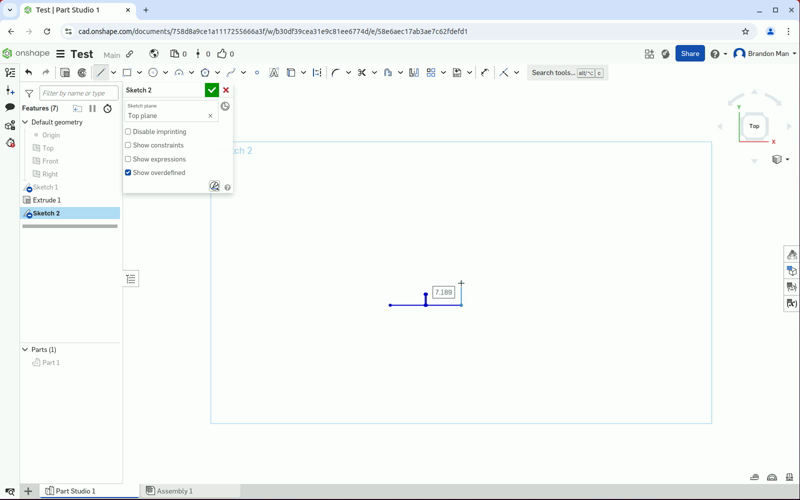
click(461, 282)
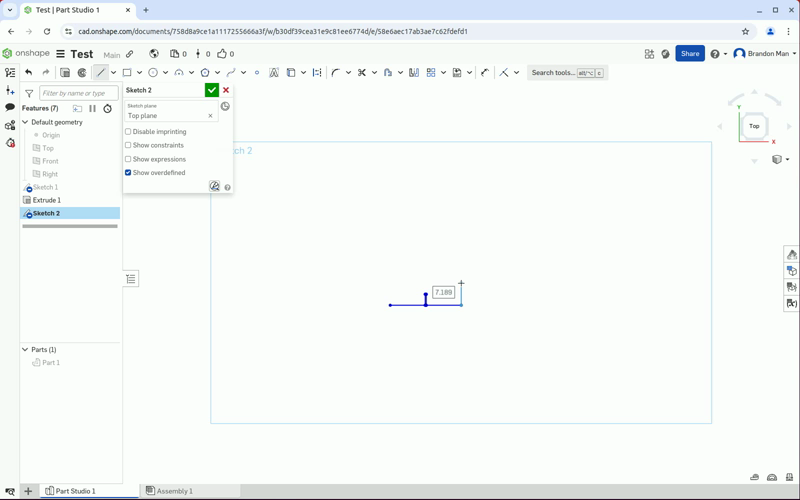
key_up(shift)
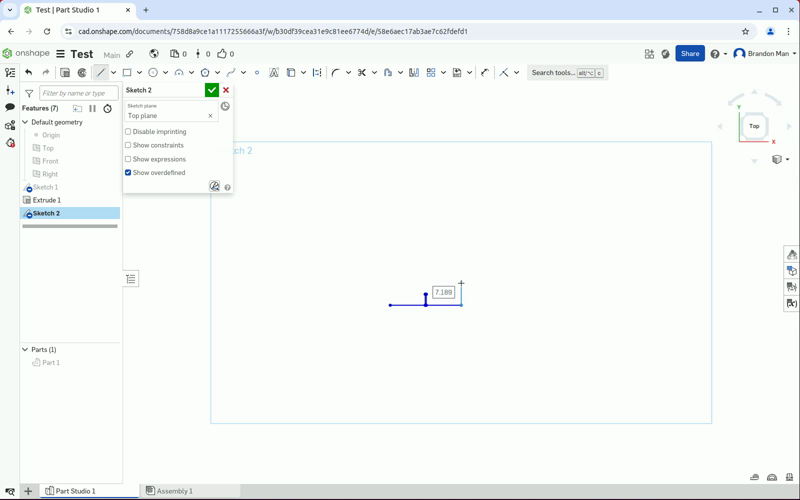
key_down(shift)
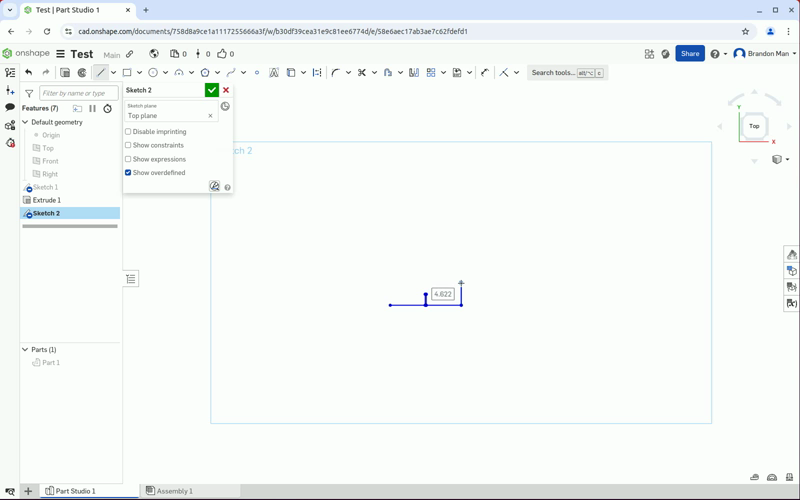
mouse_move(390, 282)
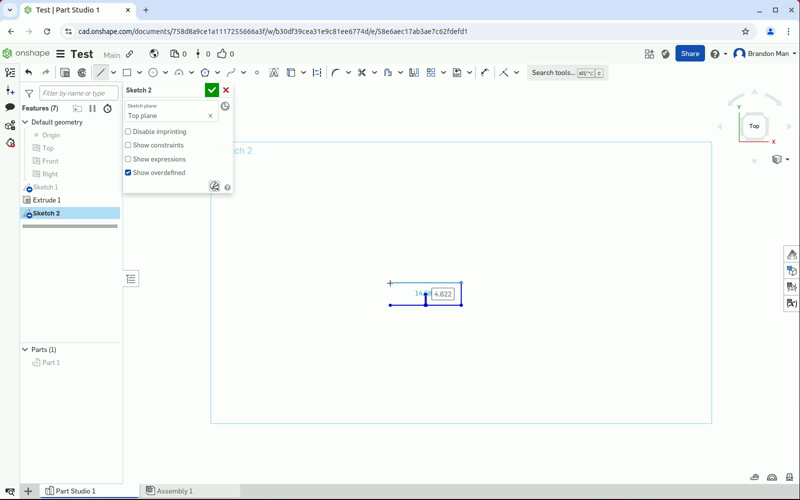
click(390, 282)
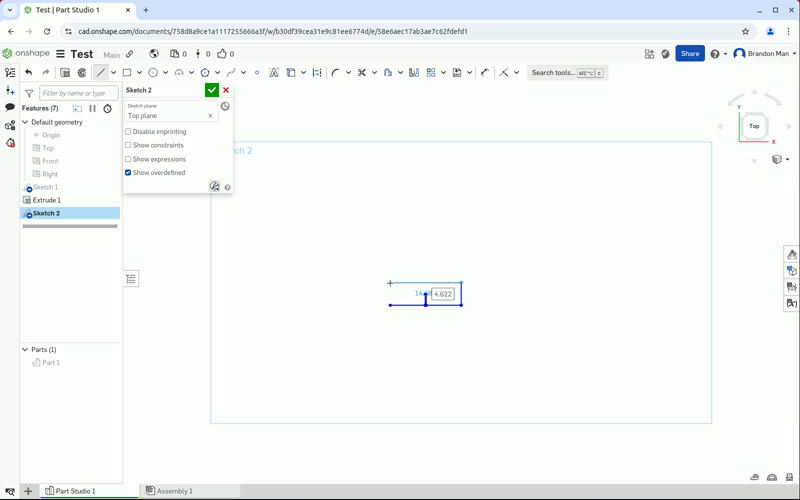
key_up(shift)
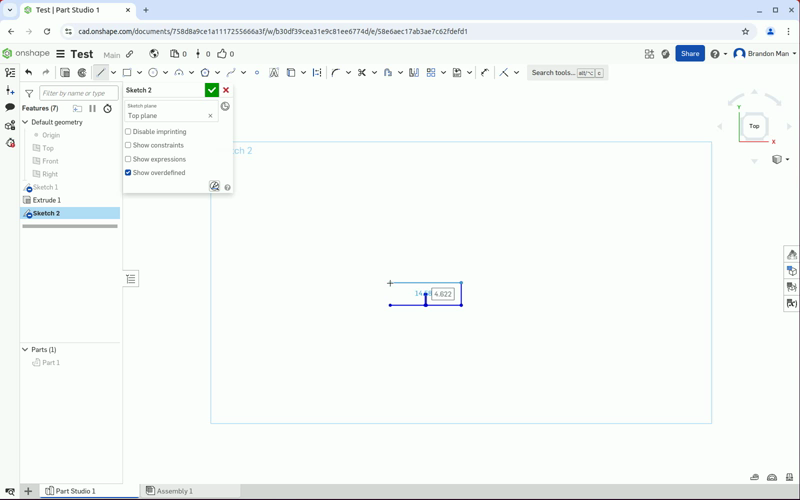
mouse_move(420, 282)
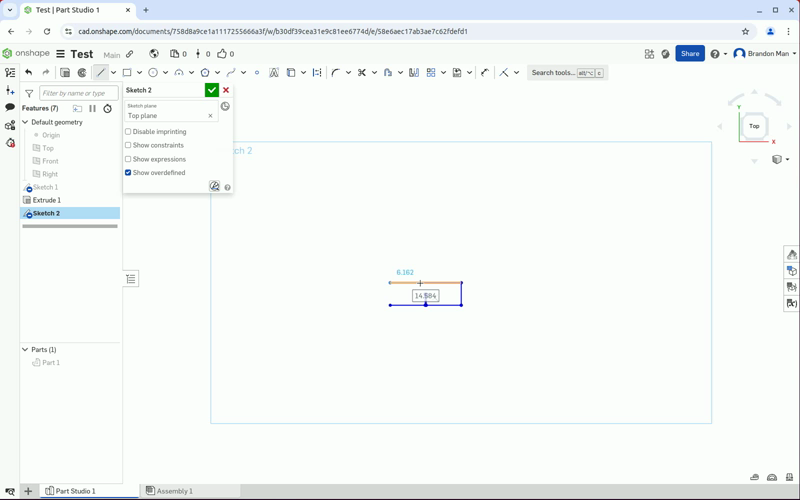
key_down(shift)
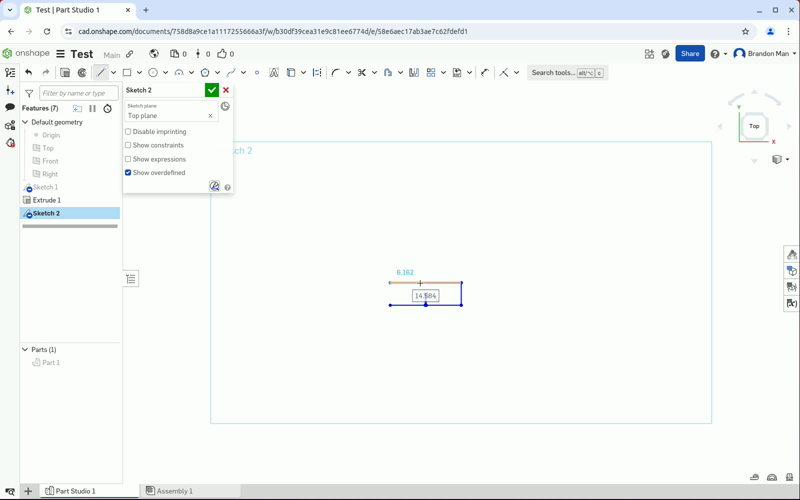
mouse_move(390, 305)
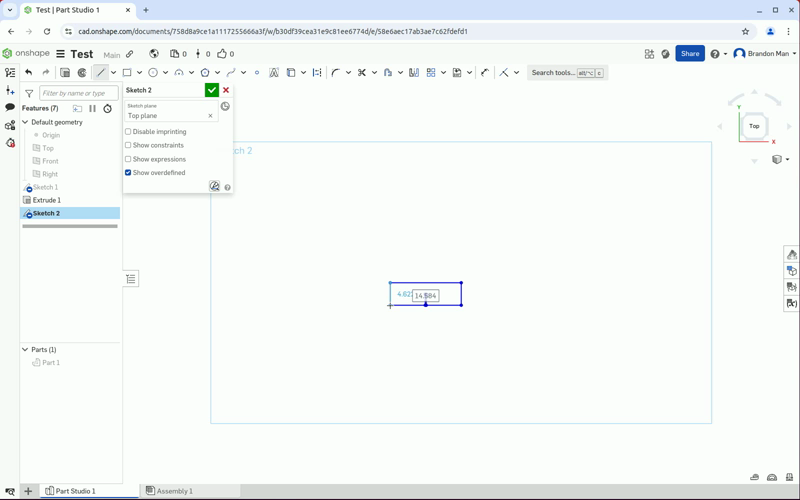
key_up(shift)
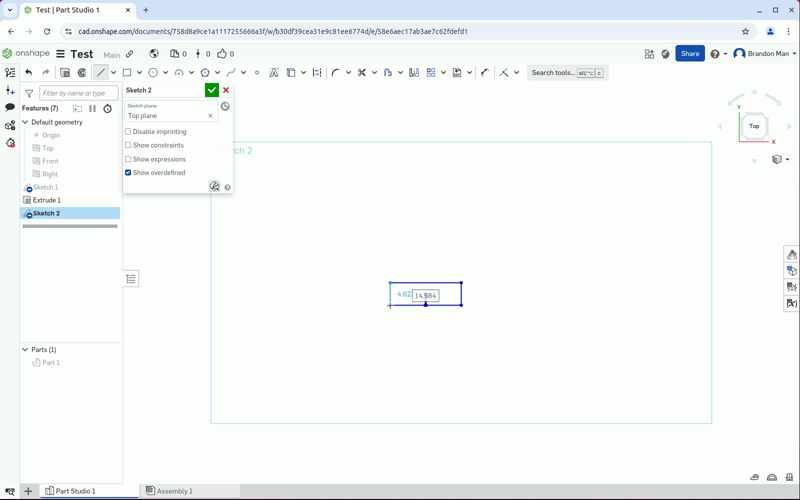
click(390, 305)
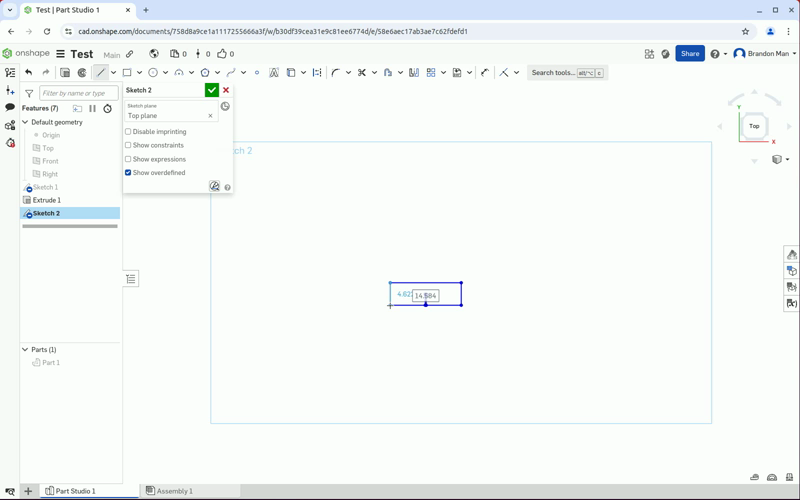
key(esc)
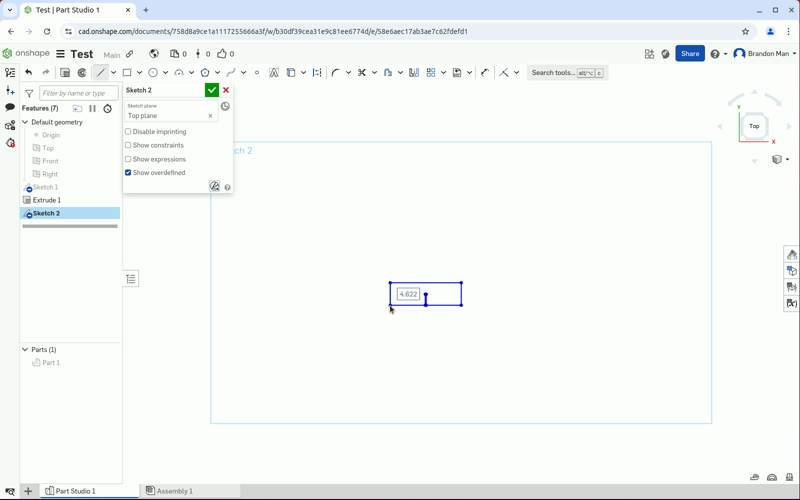
mouse_move(457, 286)
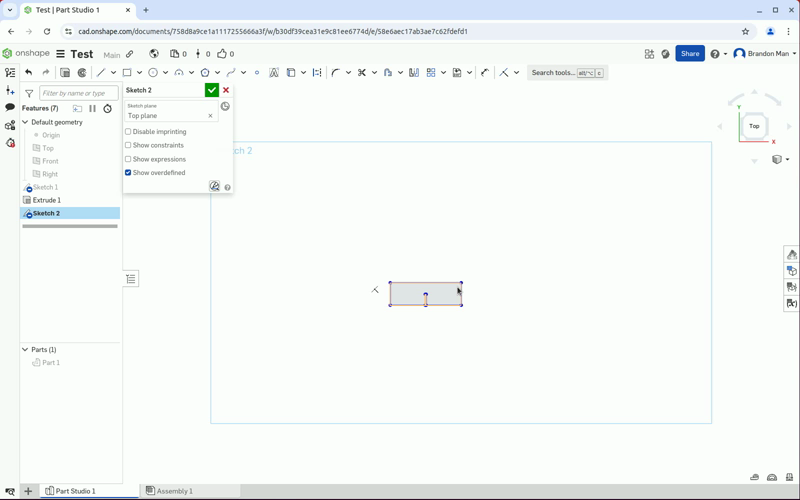
scroll(6)
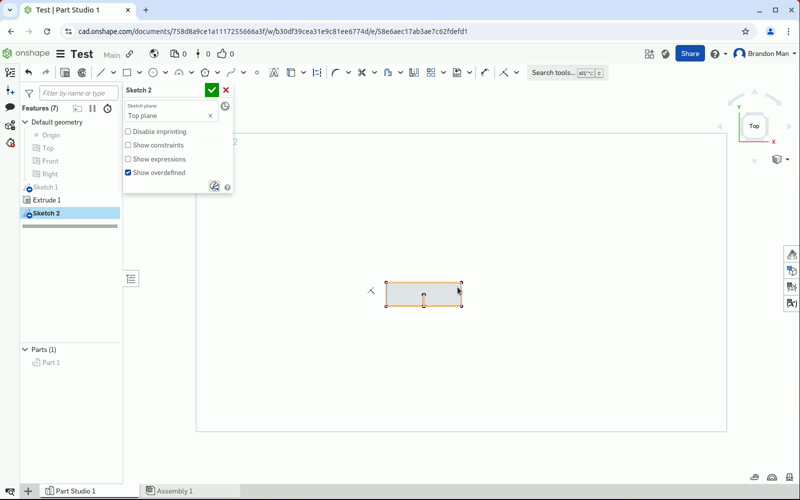
scroll(6)
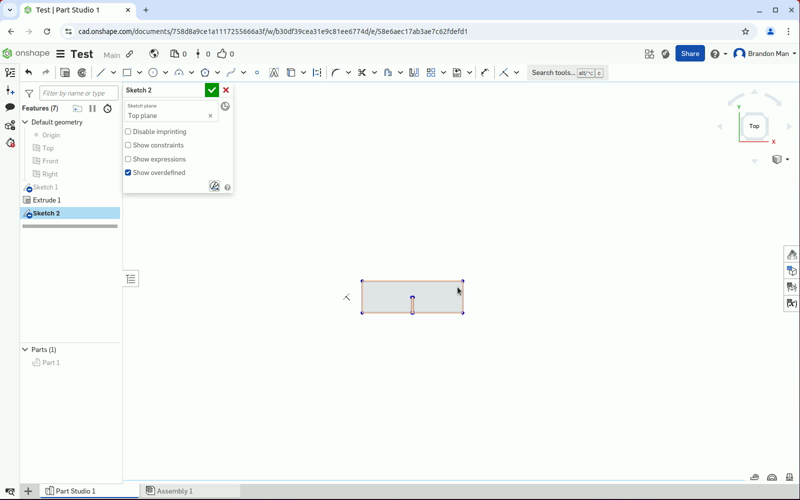
scroll(6)
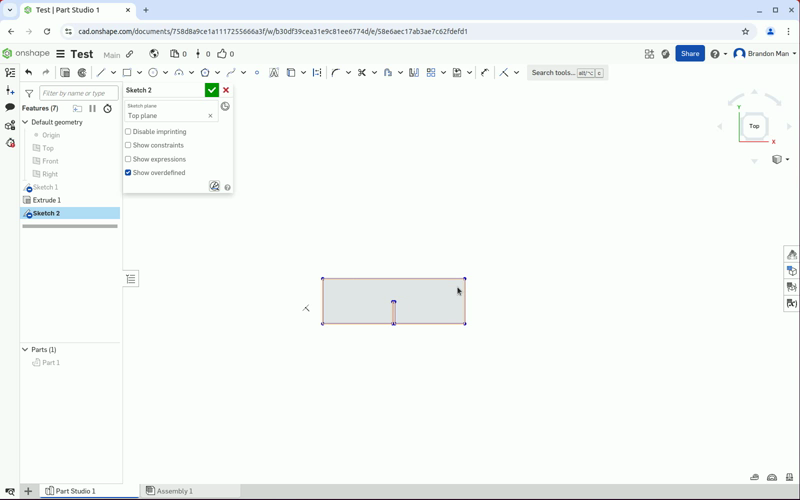
scroll(6)
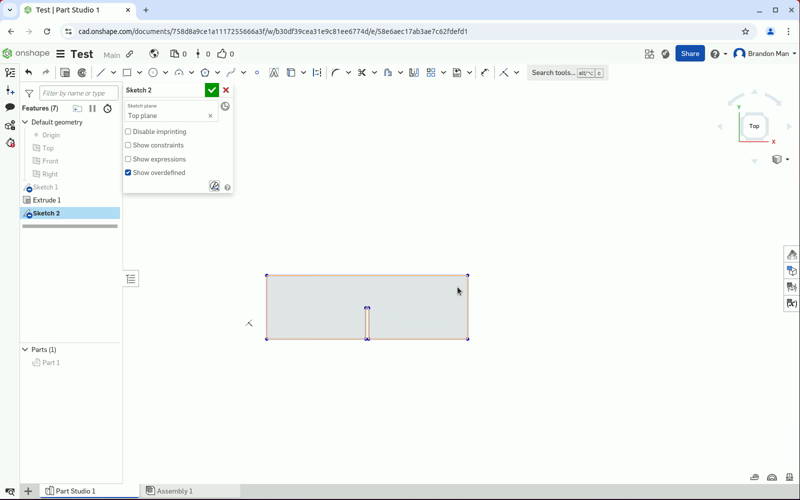
scroll(6)
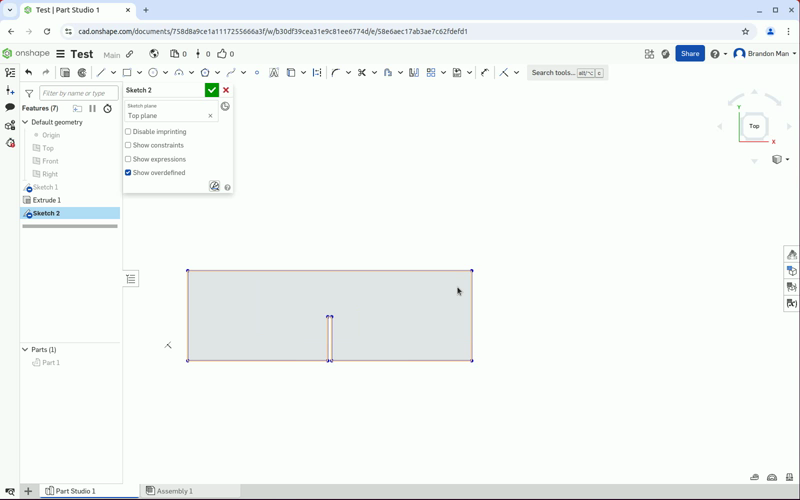
scroll(6)
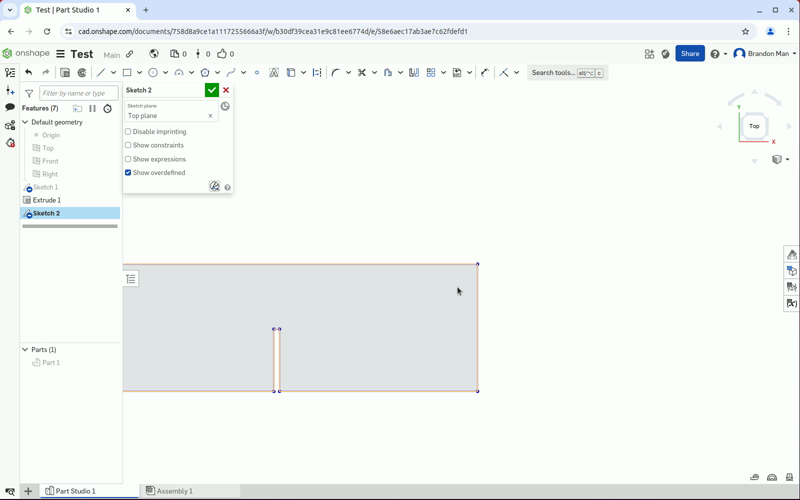
scroll(6)
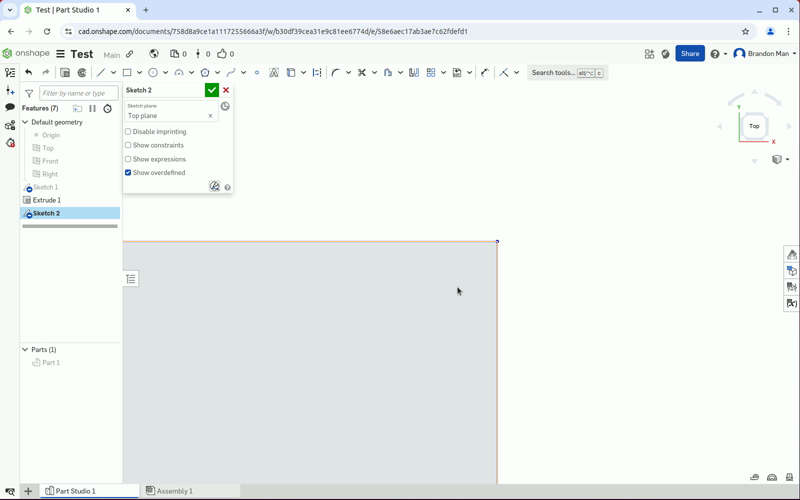
click(457, 286)
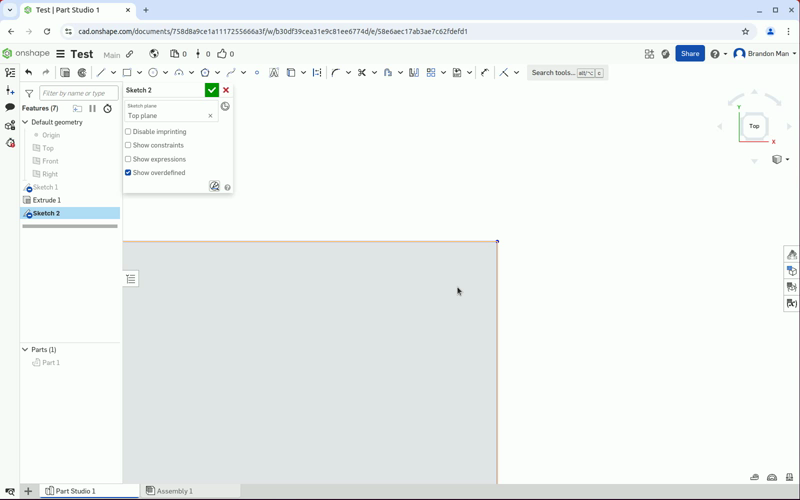
scroll(-6)
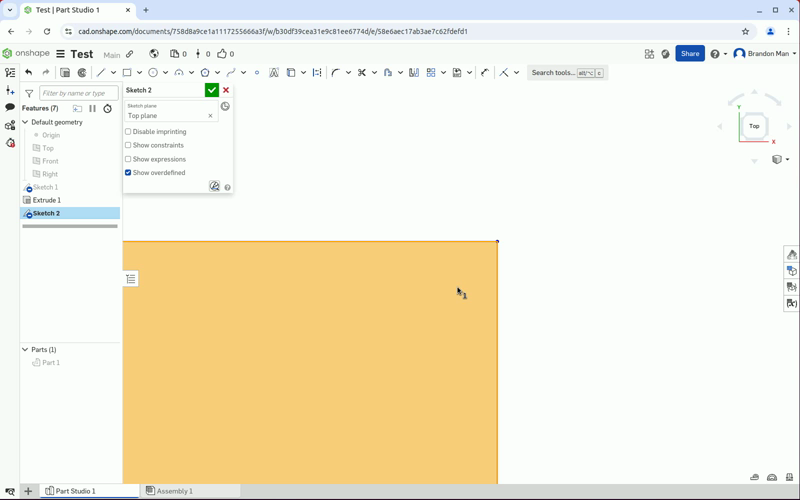
scroll(-6)
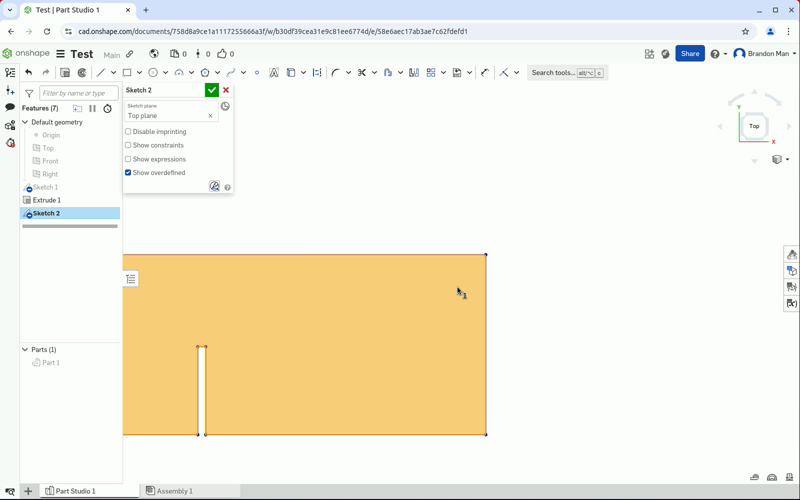
scroll(-6)
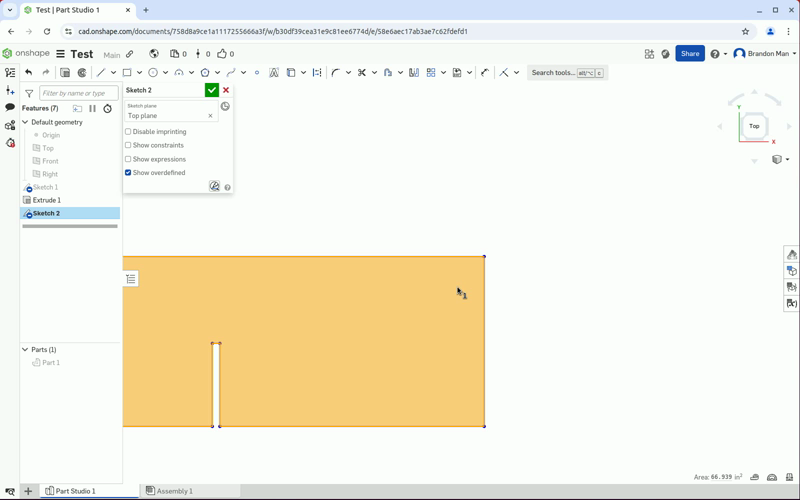
scroll(-6)
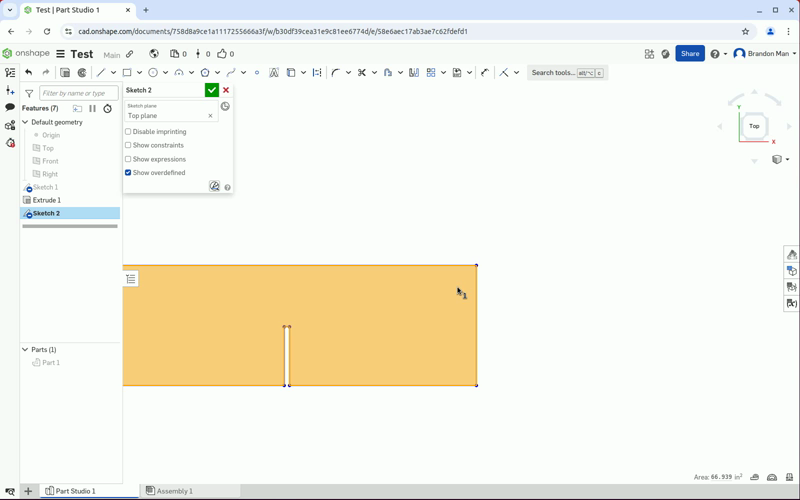
scroll(-6)
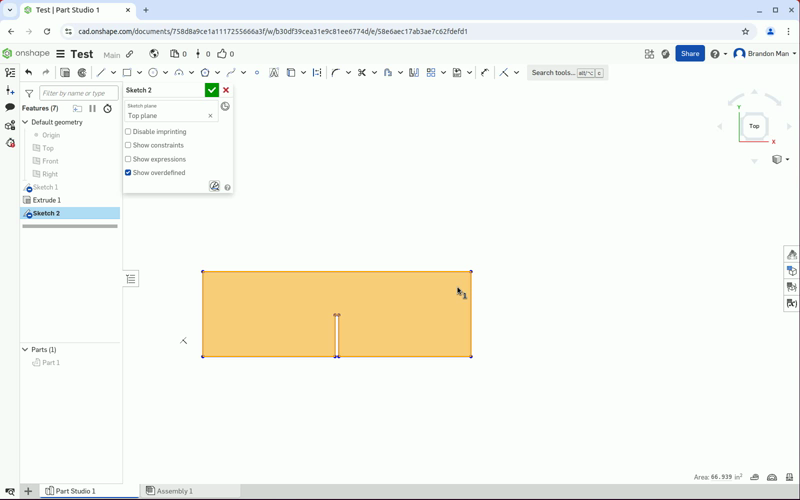
scroll(-6)
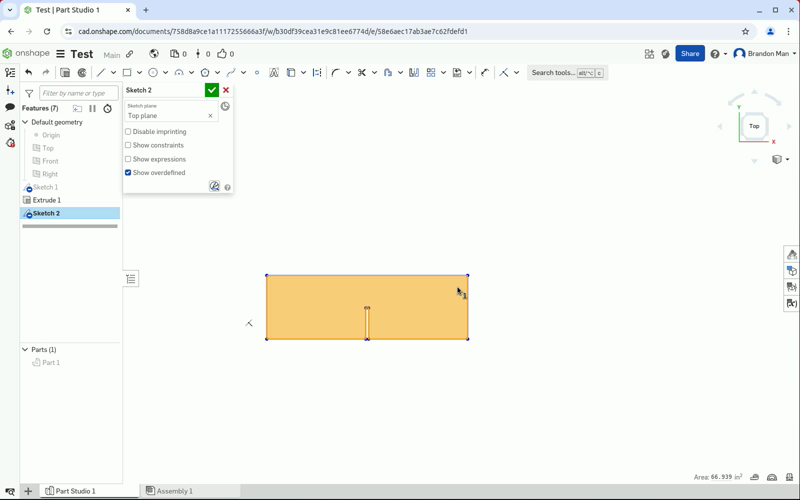
scroll(-6)
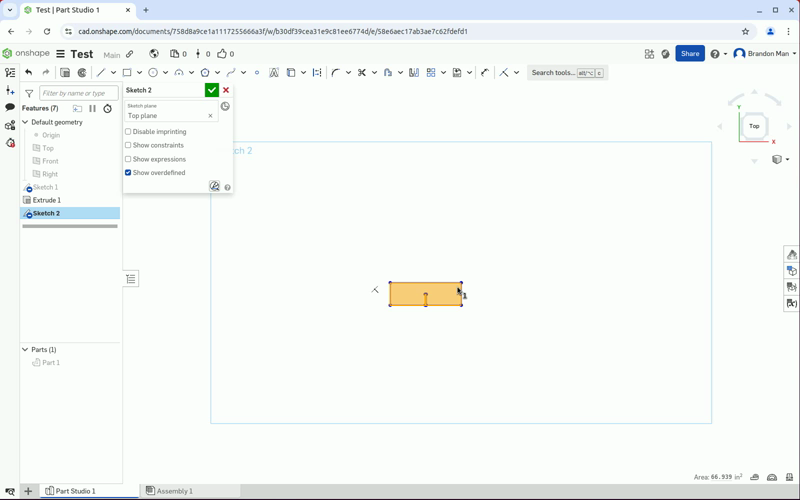
mouse_move(73, 352)
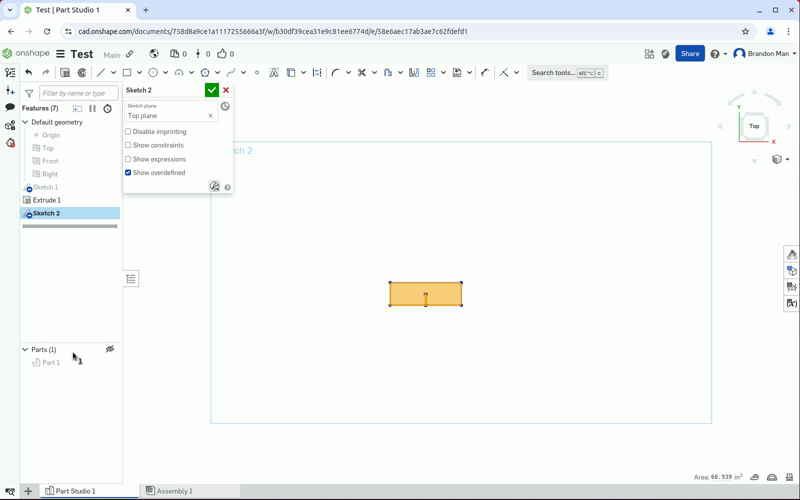
key(shift+y)
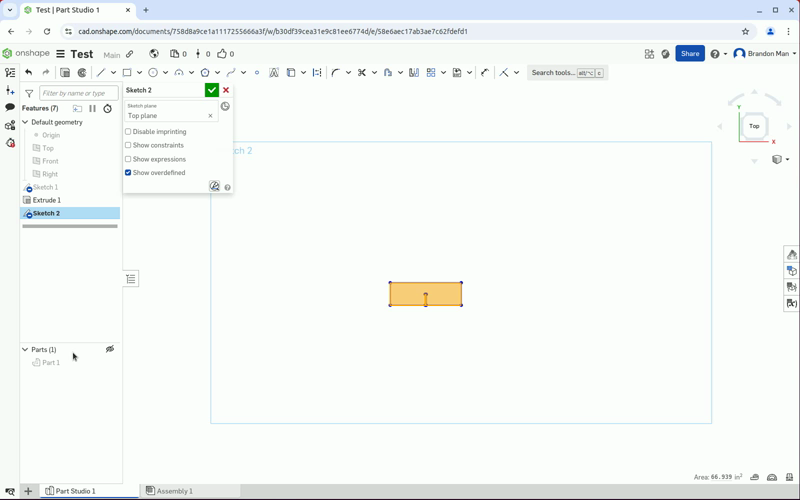
key(shift+e)
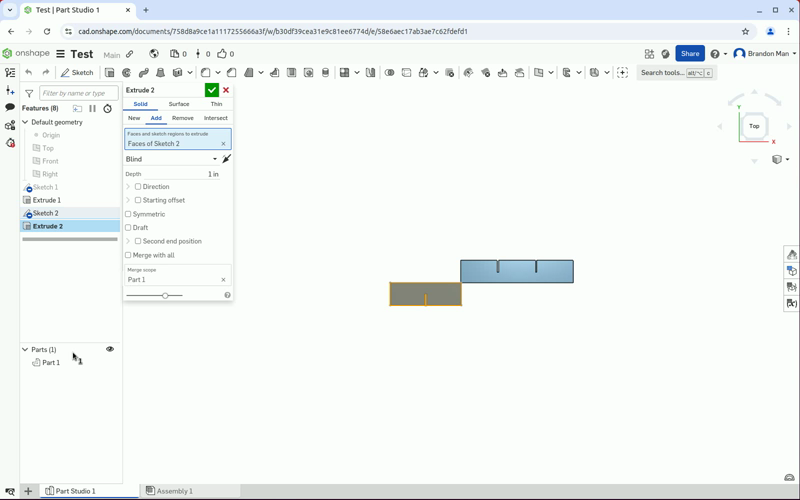
mouse_move(143, 106)
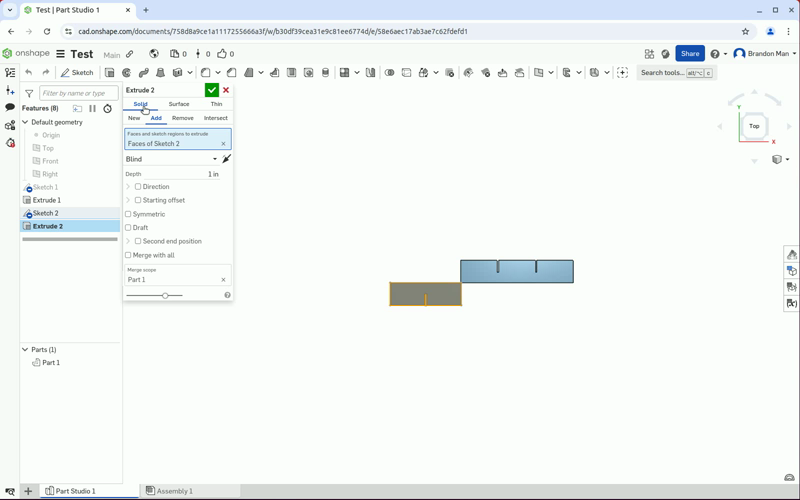
click(143, 106)
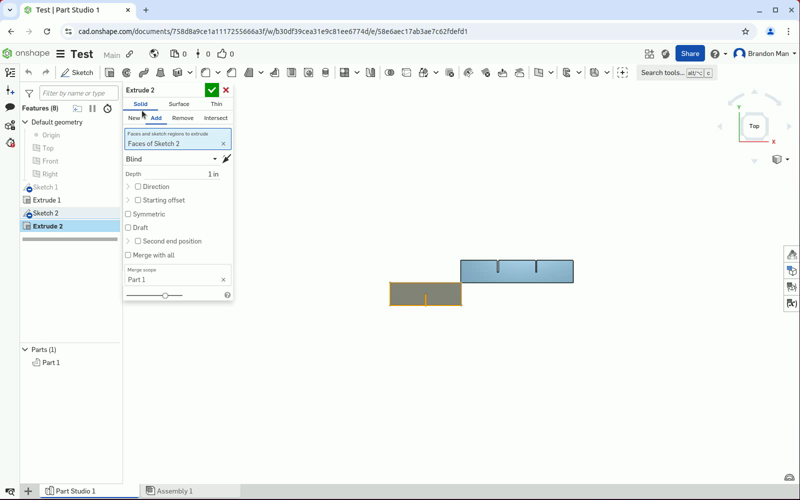
mouse_move(137, 120)
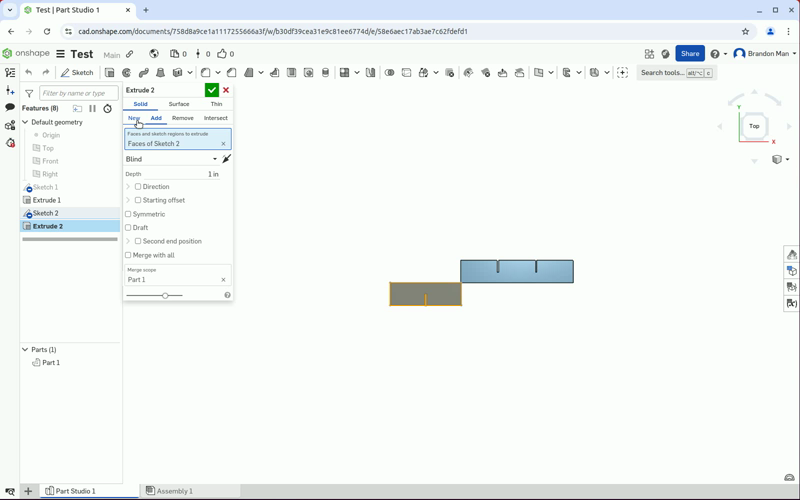
click(137, 120)
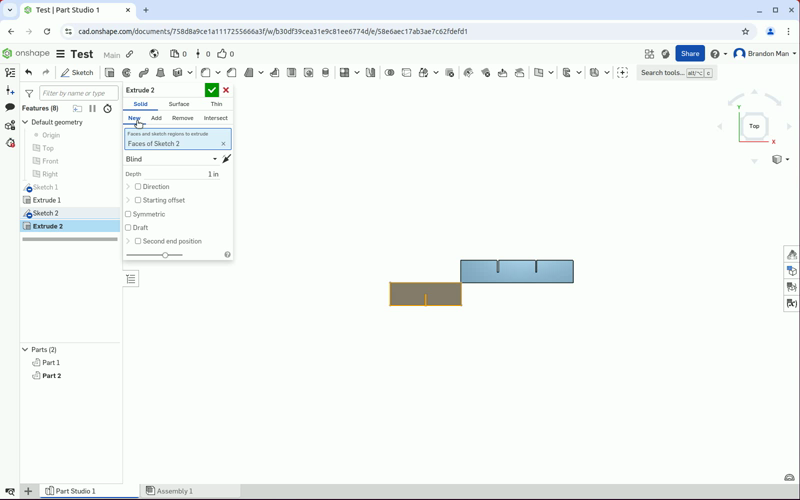
key(tab, 4)
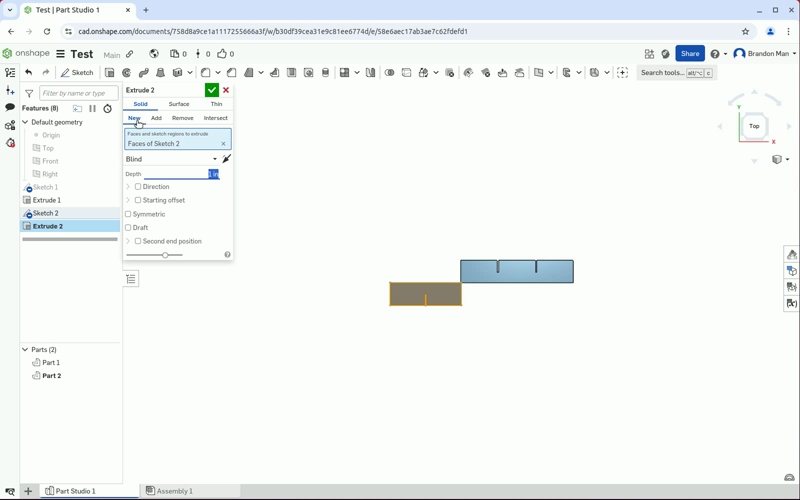
text(0.241)
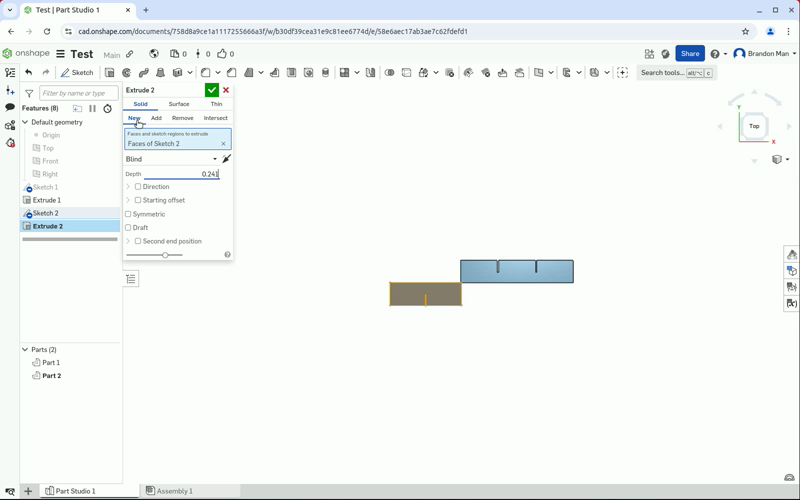
key(enter)
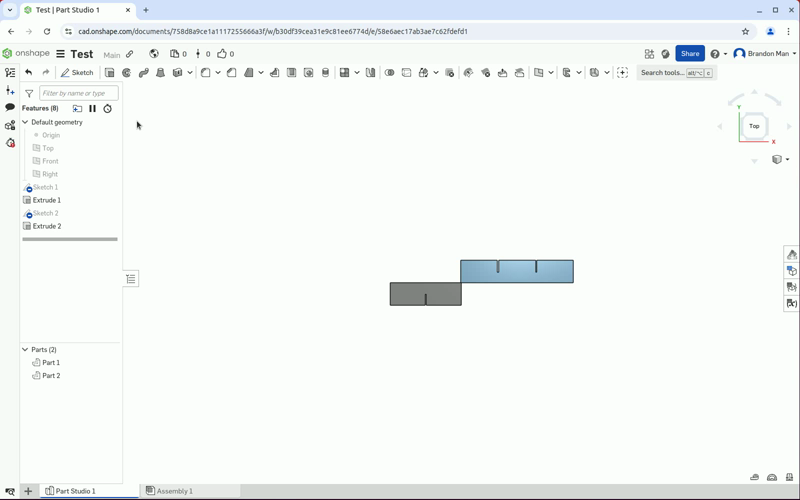
key(shift+h)
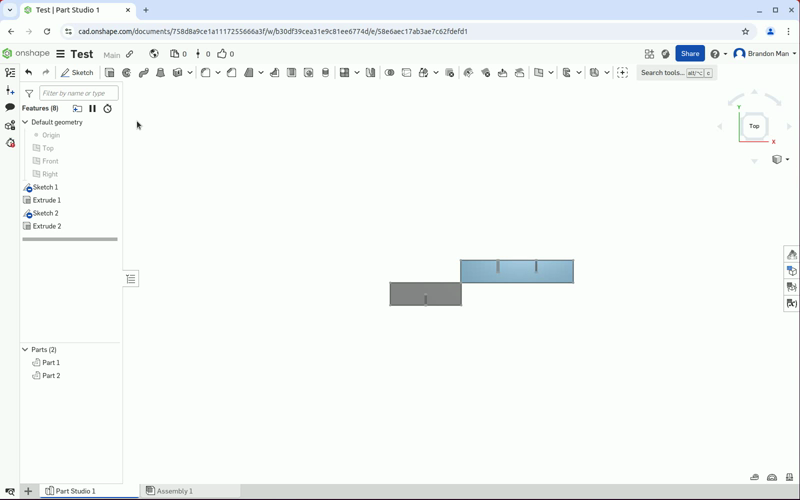
key(shift+h)
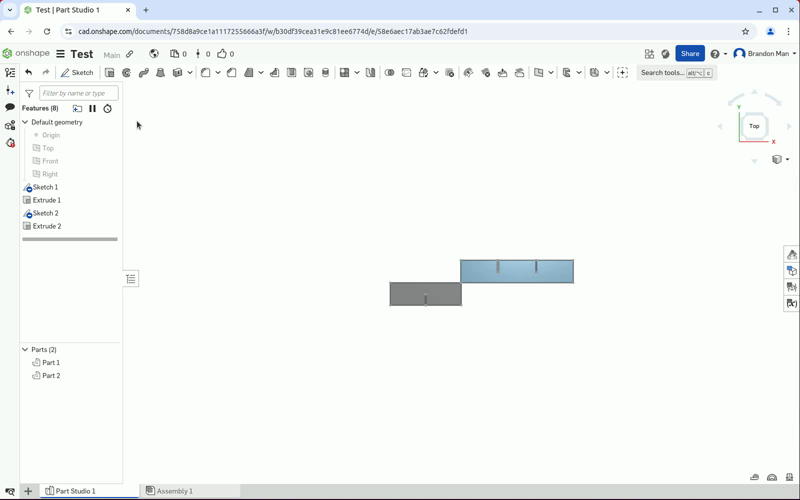
key(shift+7)
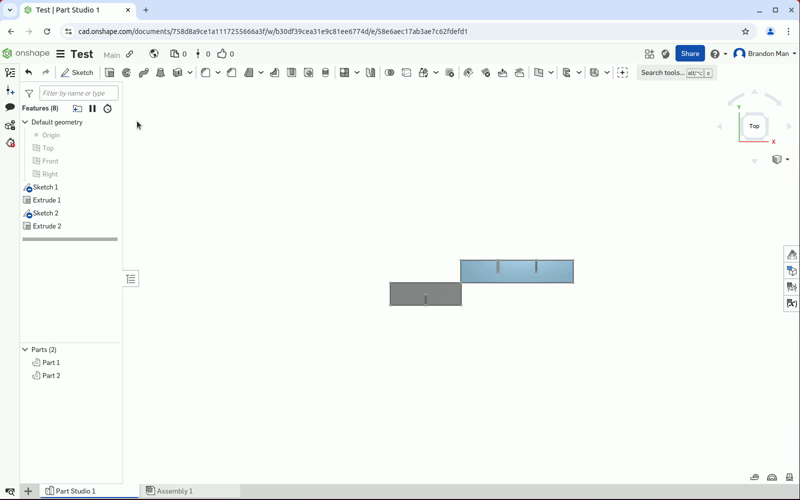
key(up, 3)
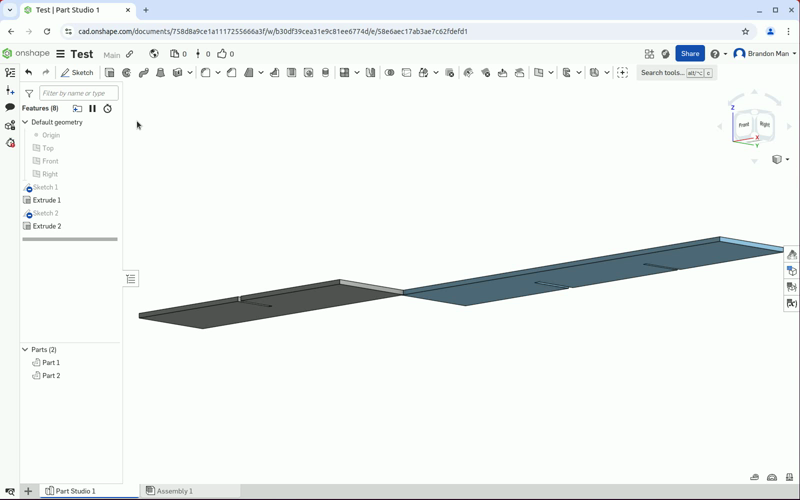
key(left, 3)
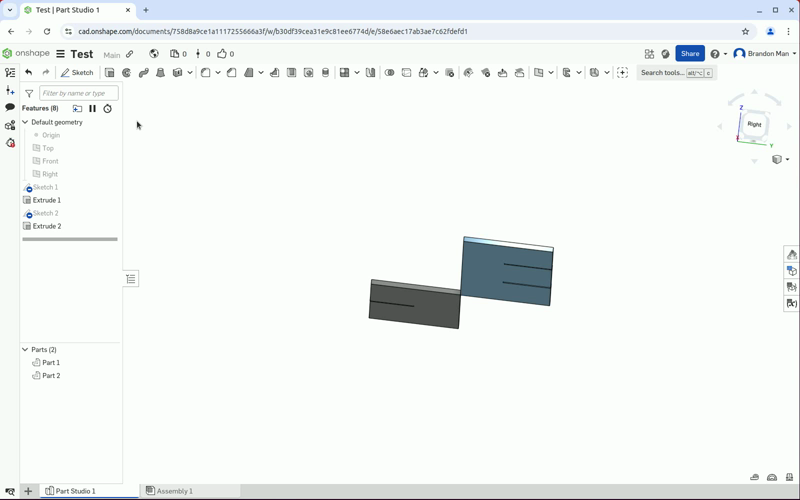
key(right, 3)
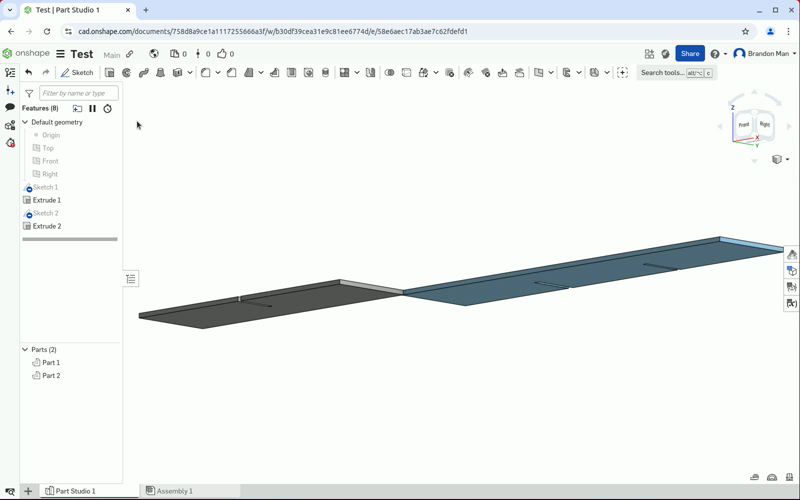
key(down, 3)
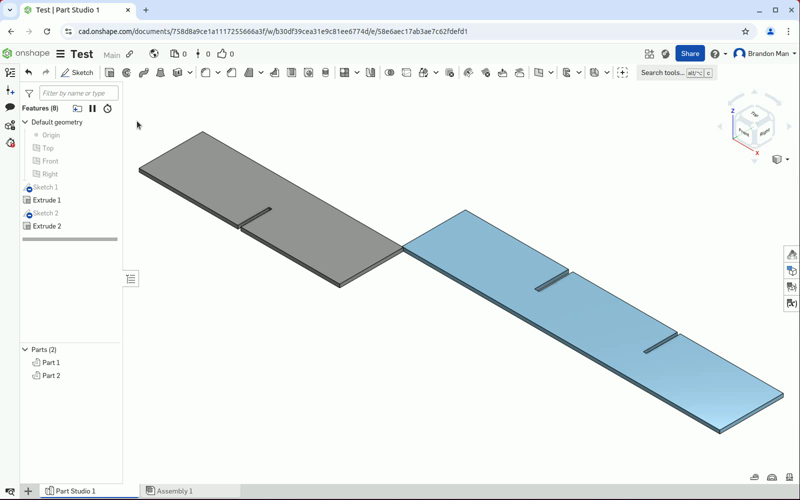
mouse_move(73, 189)
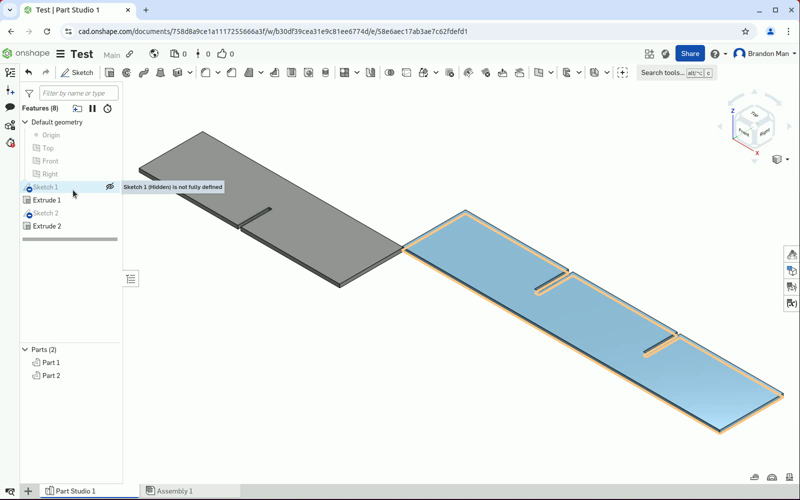
click(73, 189)